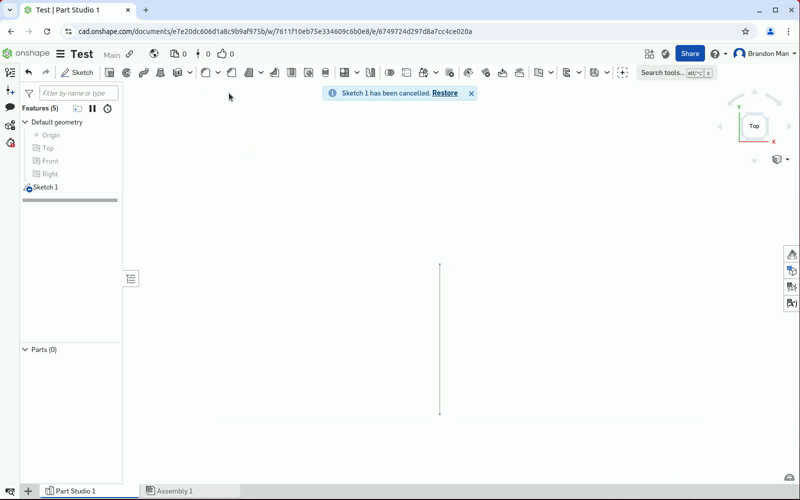
key(shift+h)
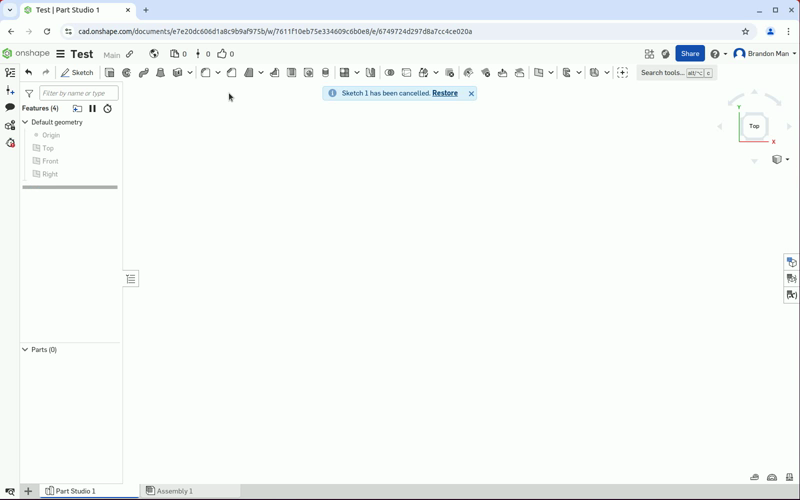
mouse_move(73, 352)
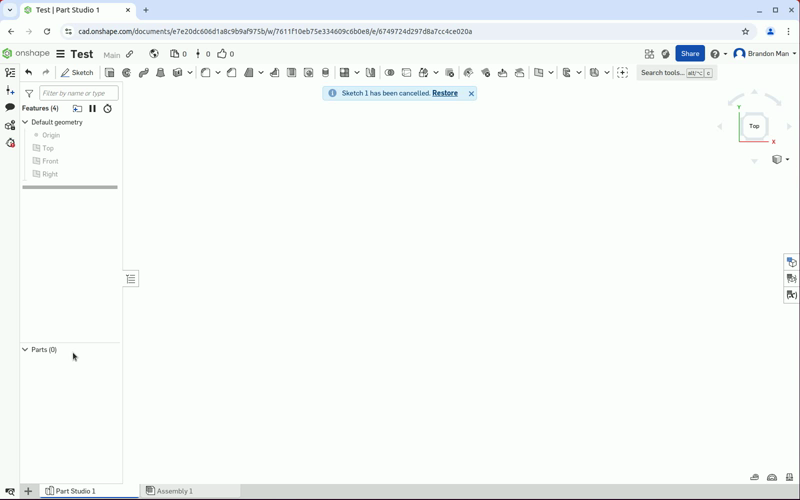
key(y)
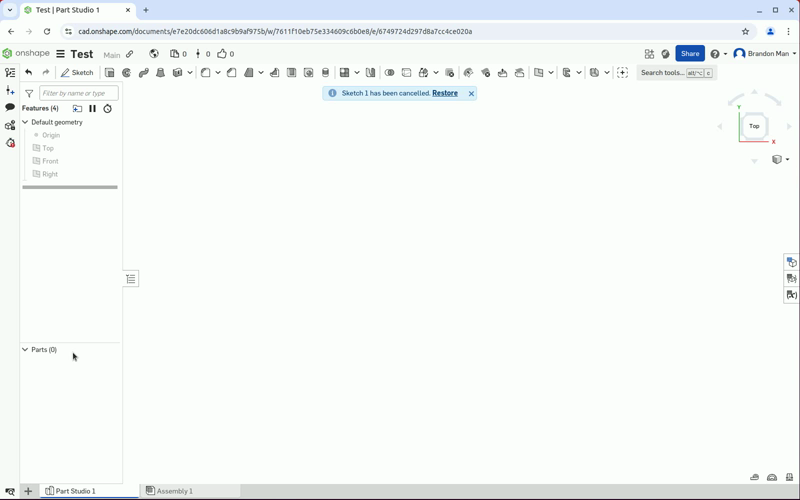
key(shift+p)
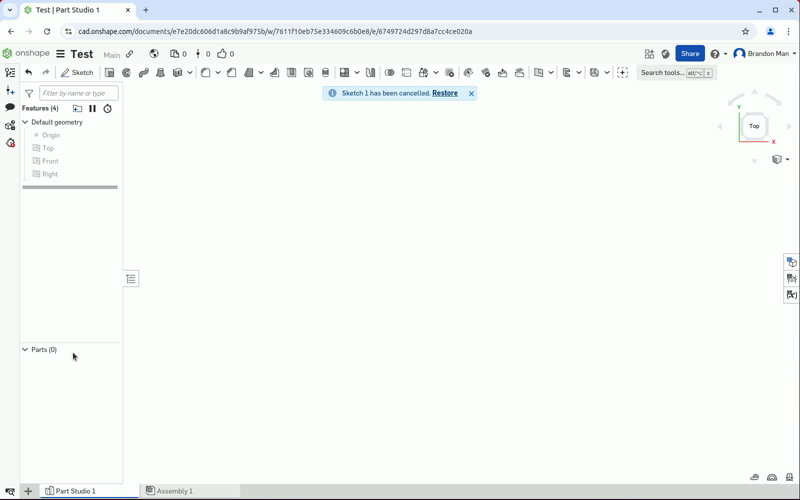
key(space)
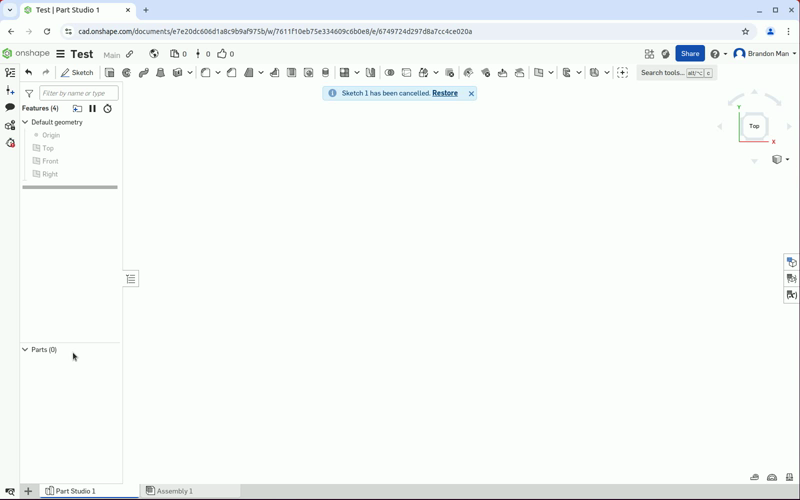
key_down(shift)
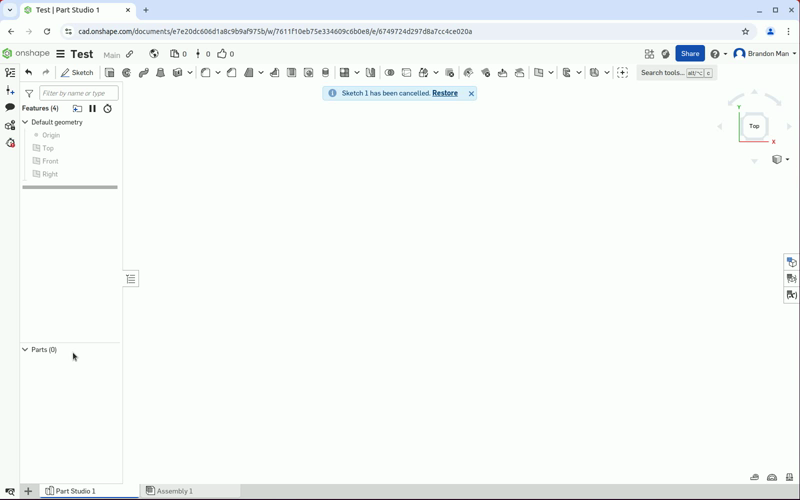
key(up)
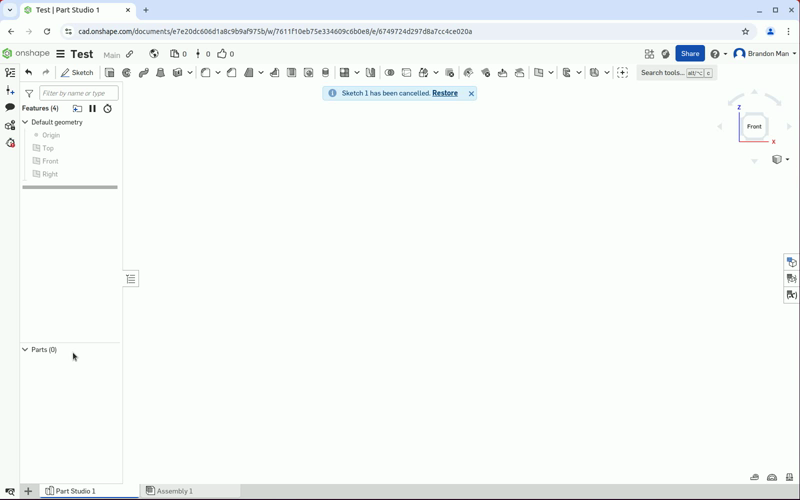
key_up(shift)
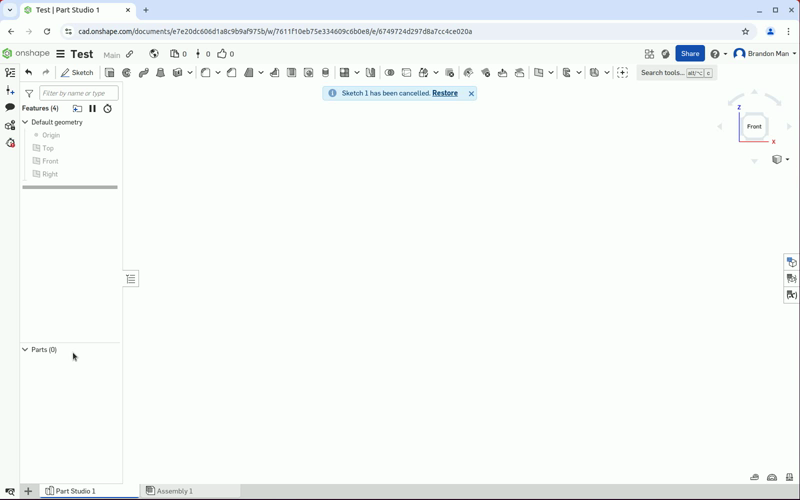
mouse_move(73, 352)
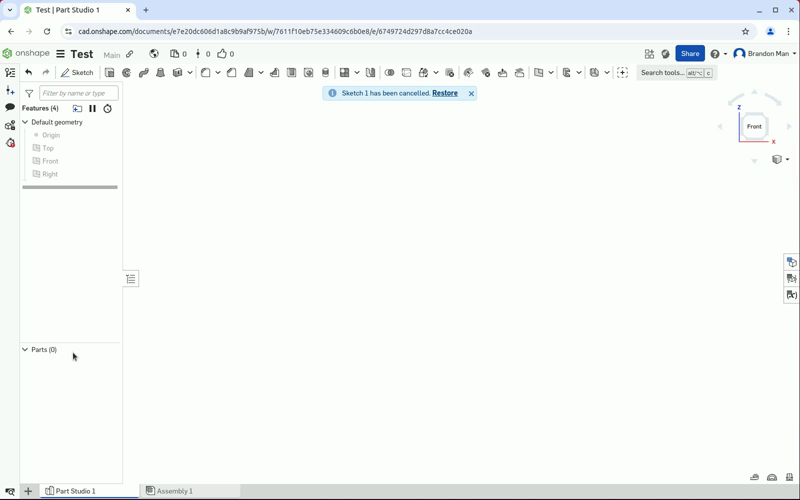
key(shift+y)
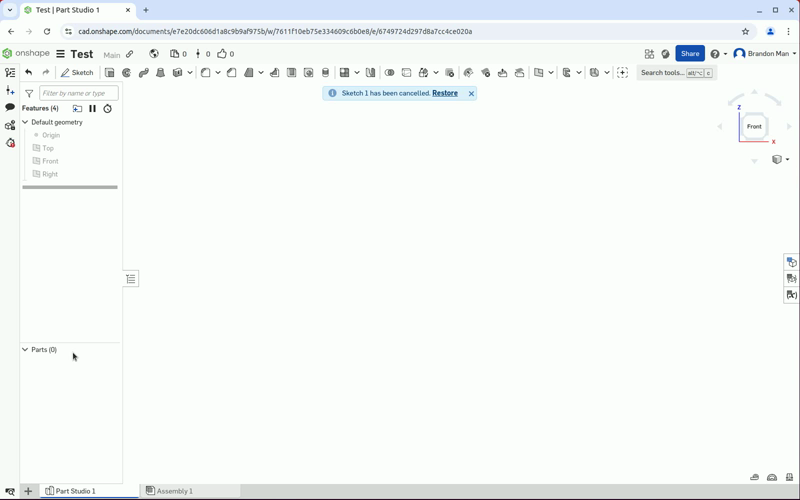
key(shift+s)
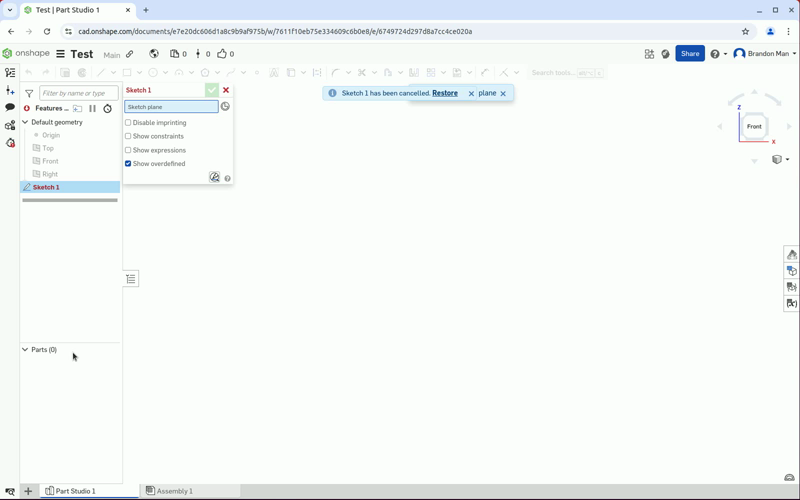
mouse_move(73, 163)
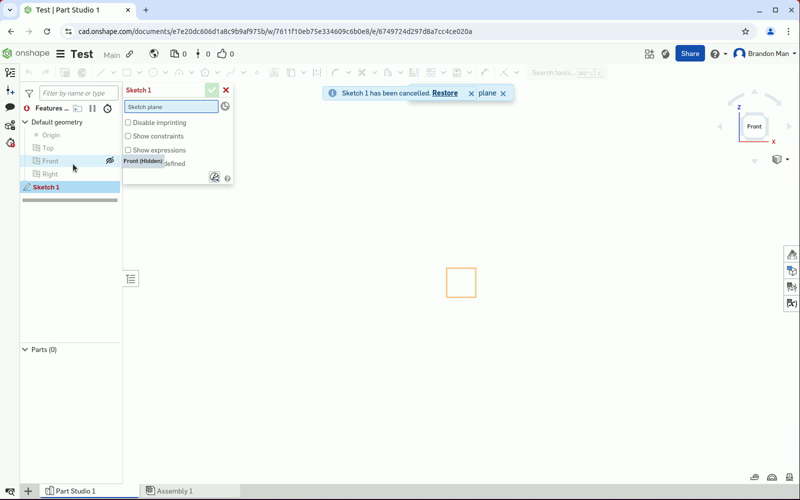
click(73, 163)
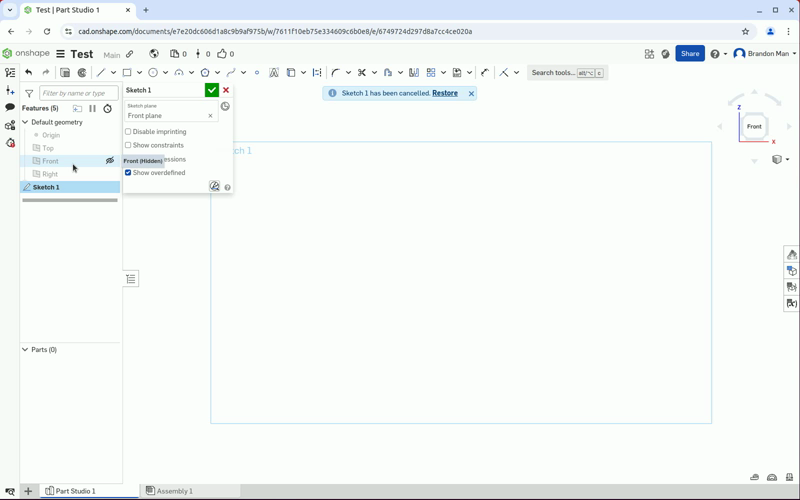
mouse_move(73, 352)
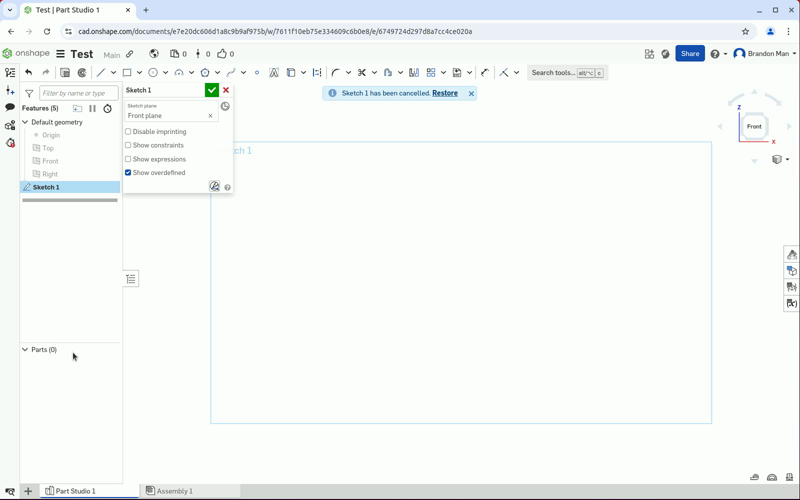
key(y)
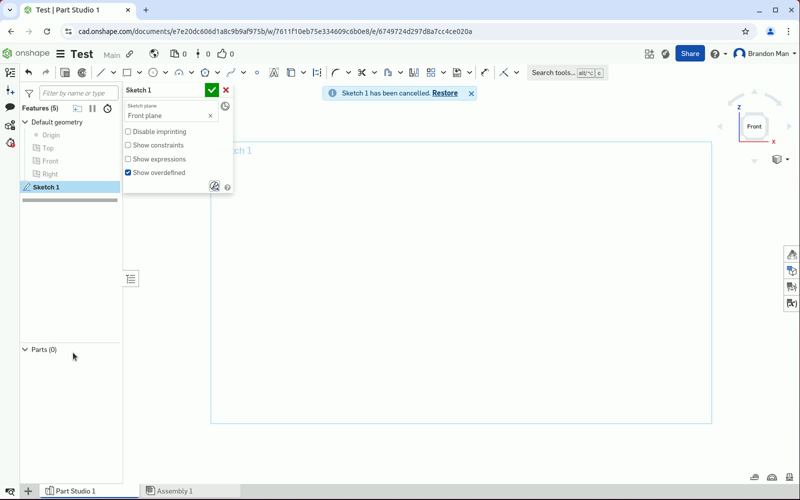
key(a)
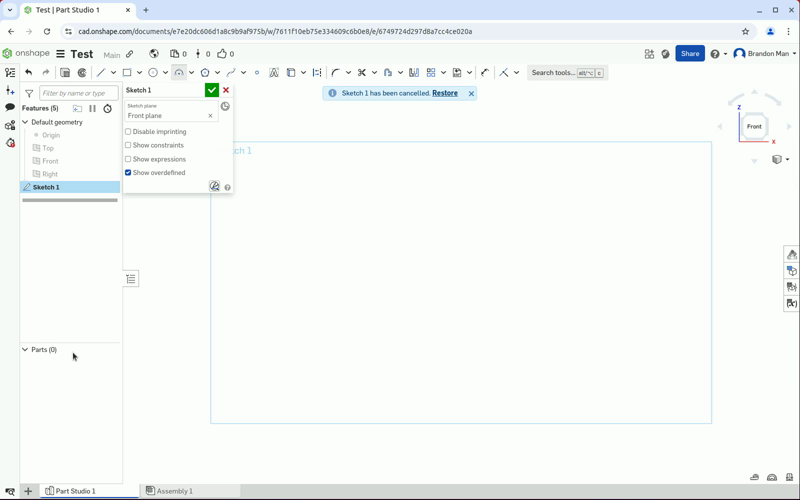
key_down(shift)
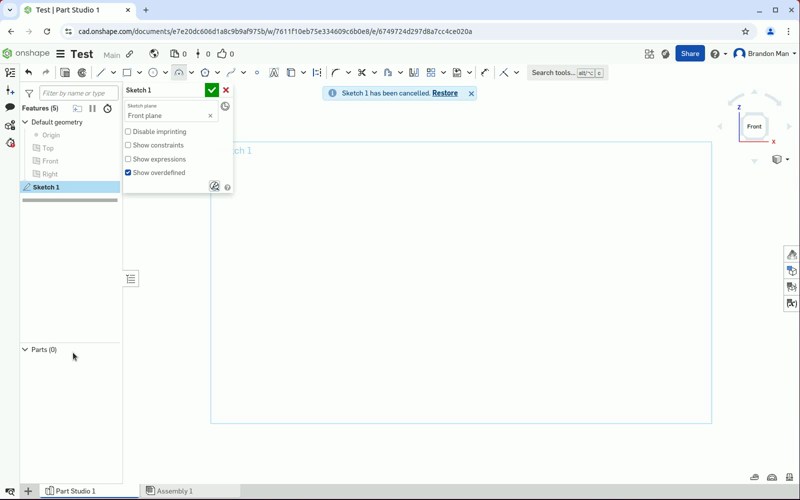
mouse_move(446, 309)
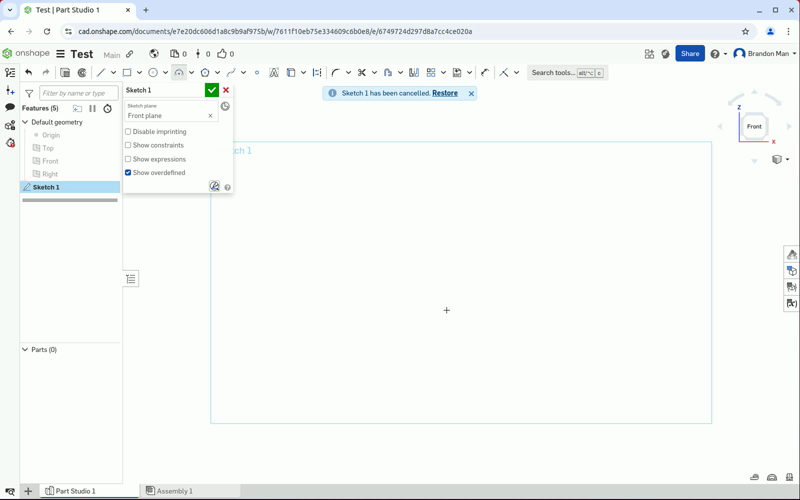
click(446, 309)
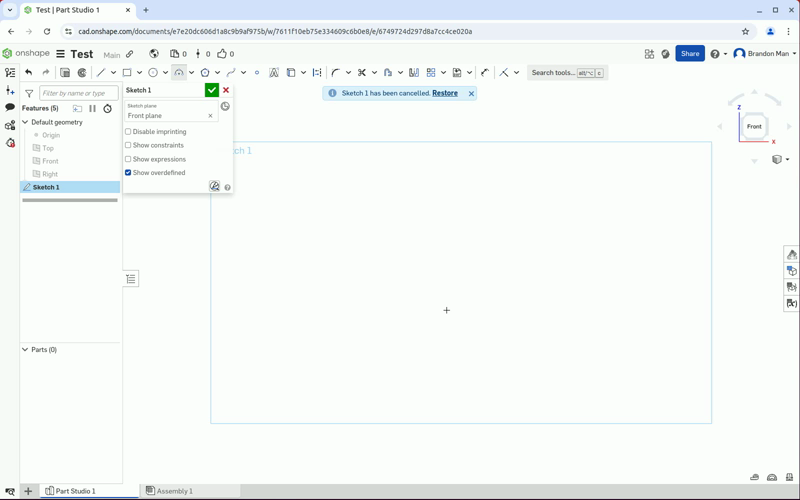
key_up(shift)
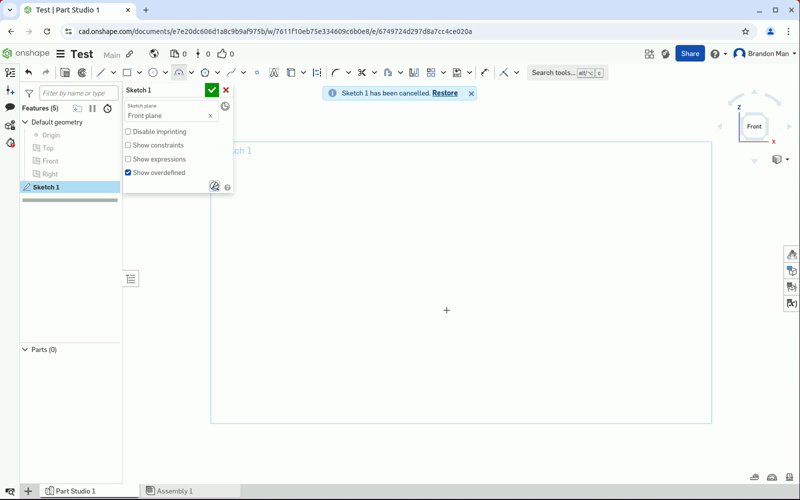
key_down(shift)
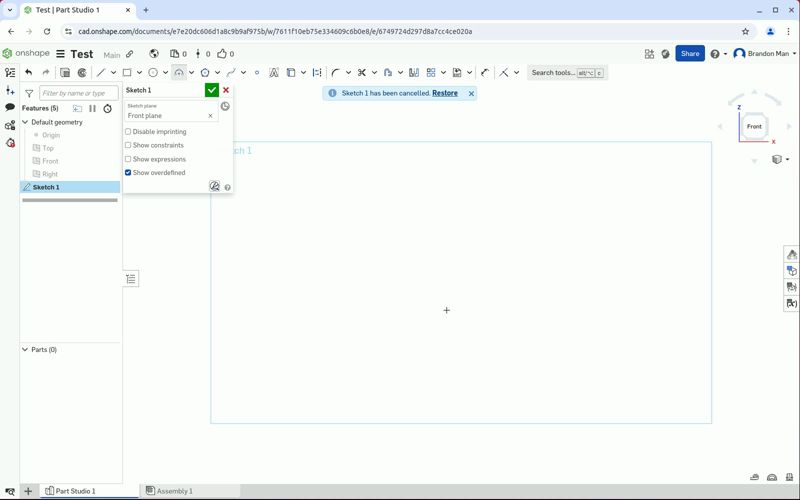
mouse_move(466, 308)
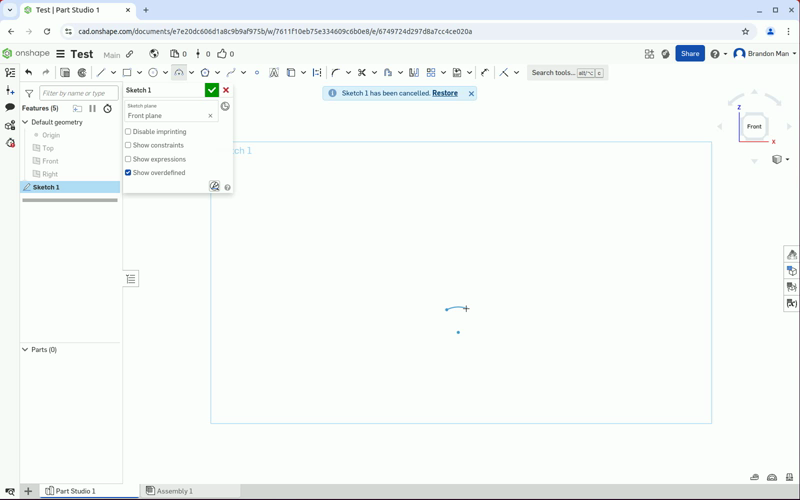
click(466, 308)
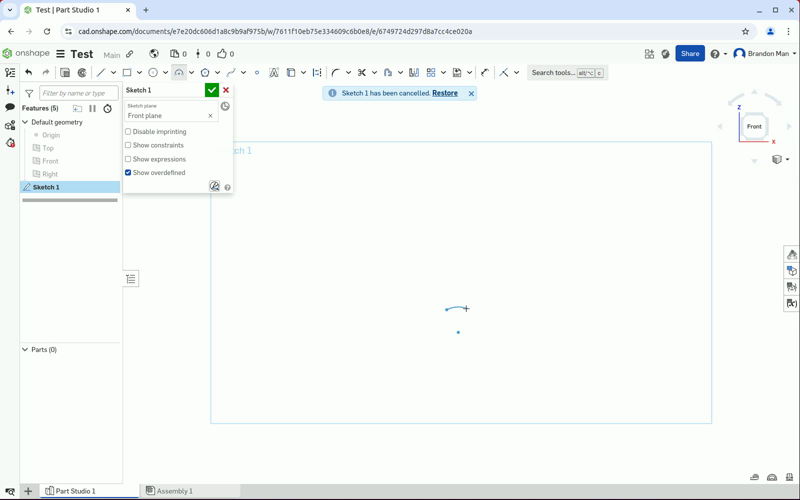
mouse_move(457, 319)
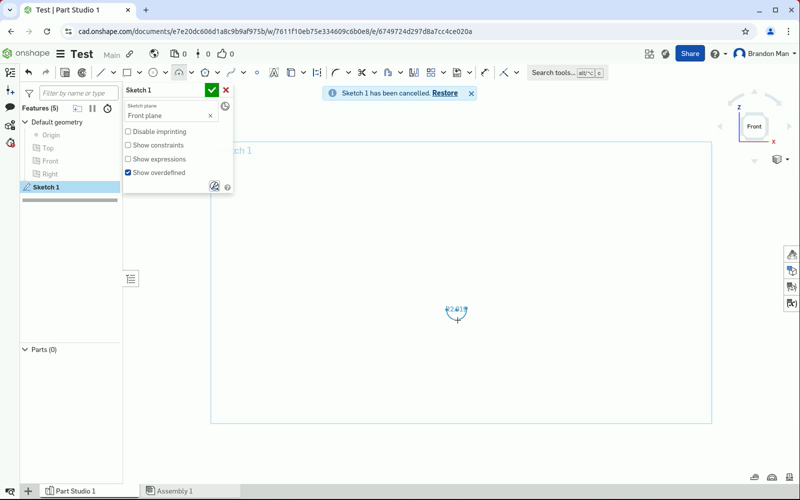
click(457, 319)
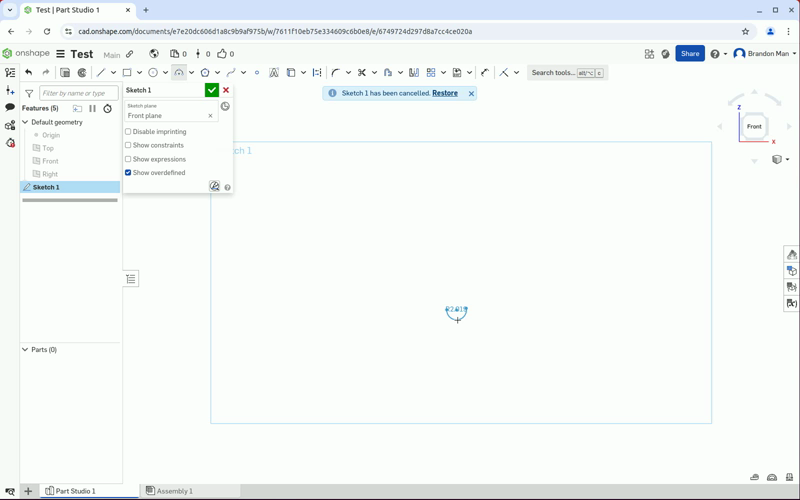
key_up(shift)
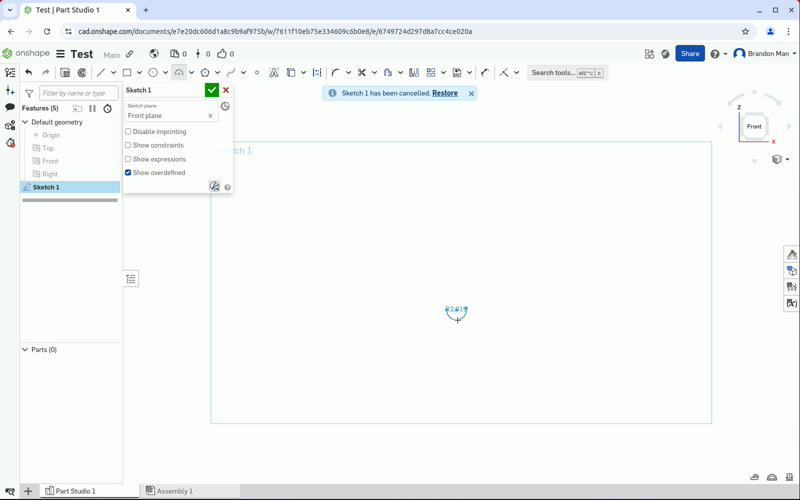
key(esc)
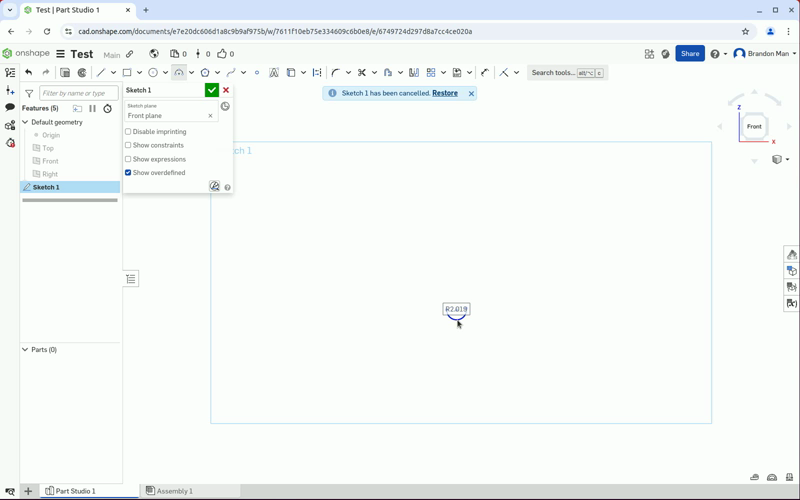
key(l)
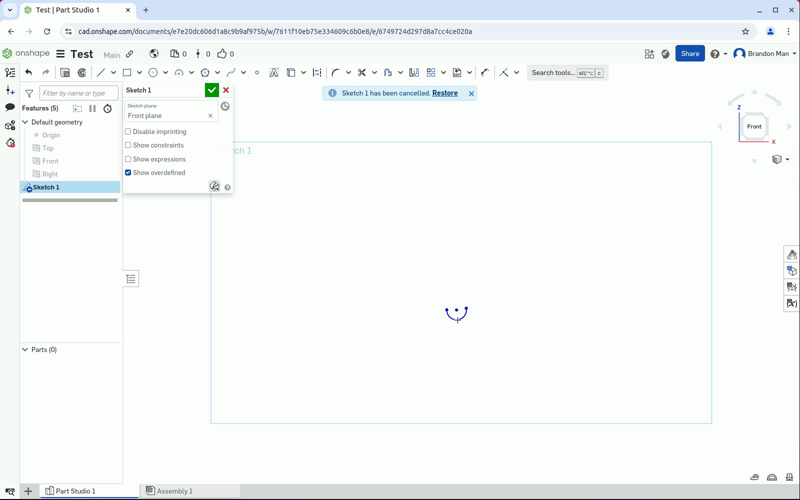
mouse_move(466, 308)
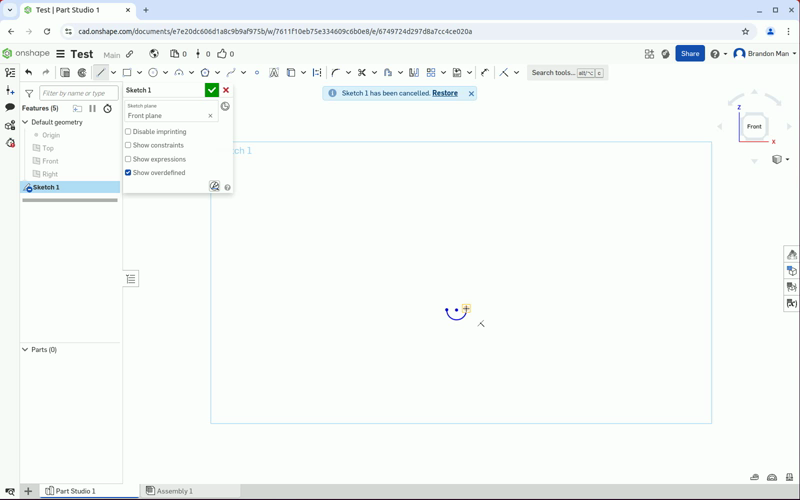
click(466, 308)
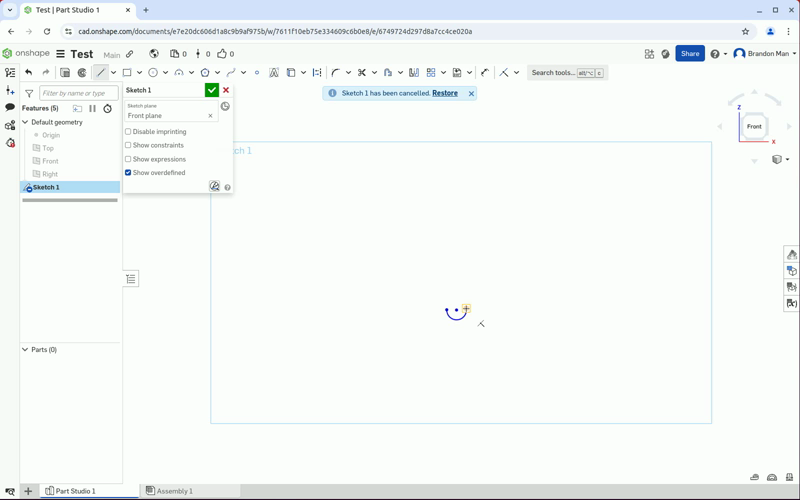
key_down(shift)
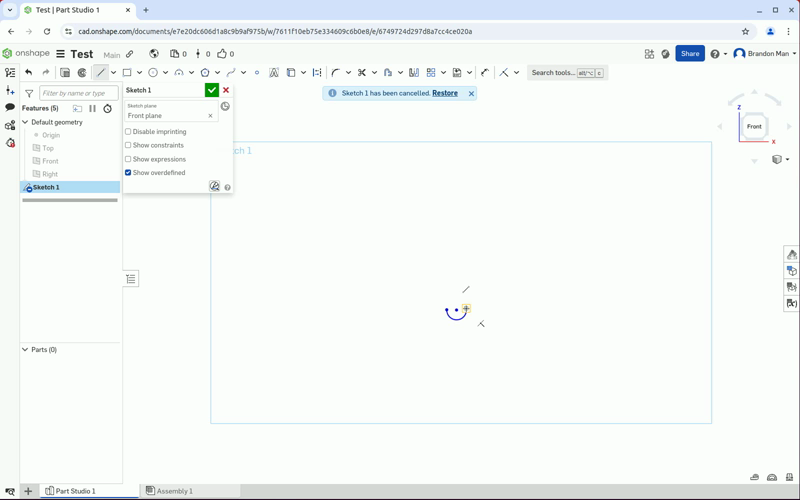
mouse_move(466, 240)
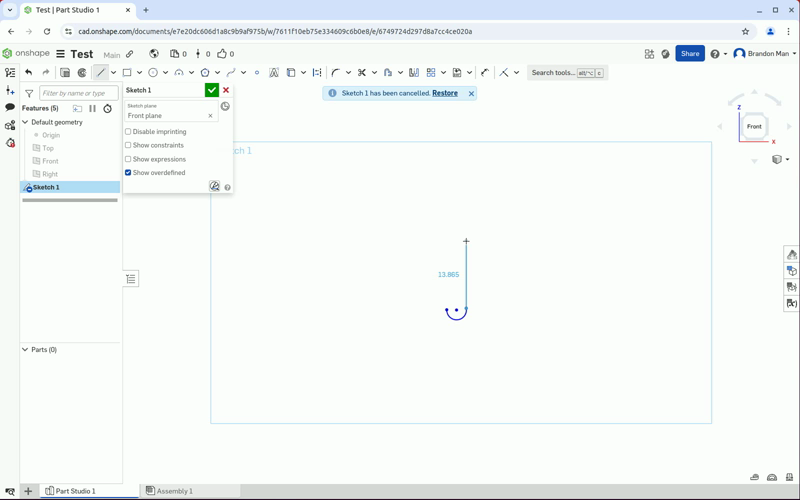
click(466, 240)
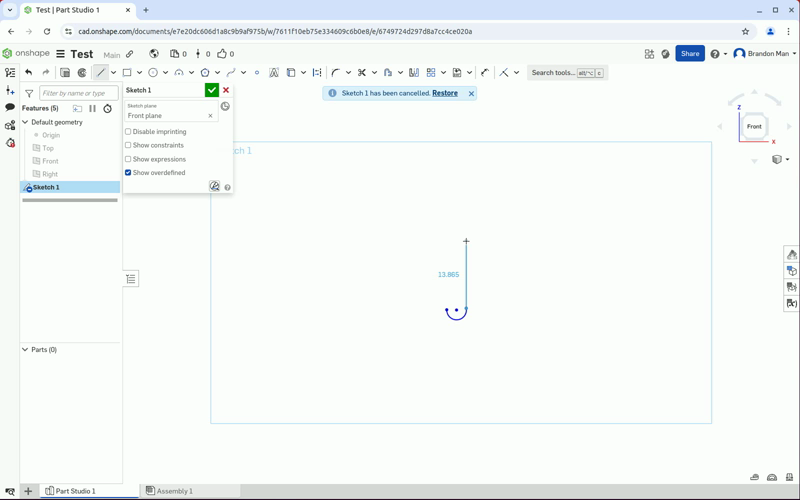
key_up(shift)
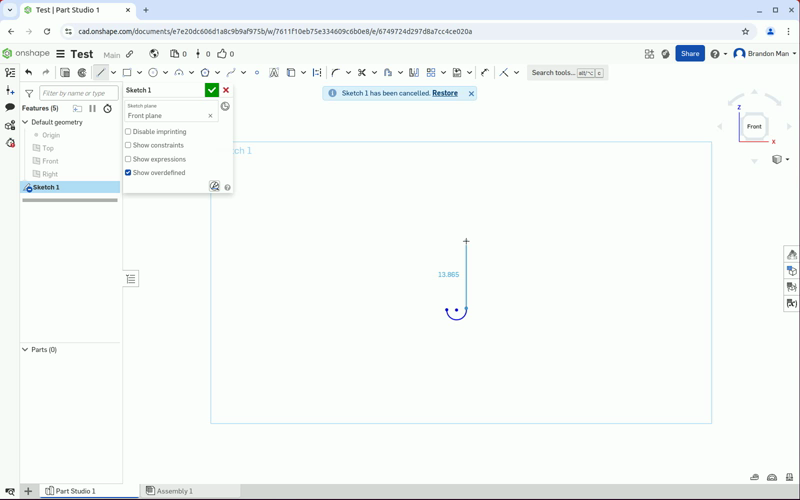
key(esc)
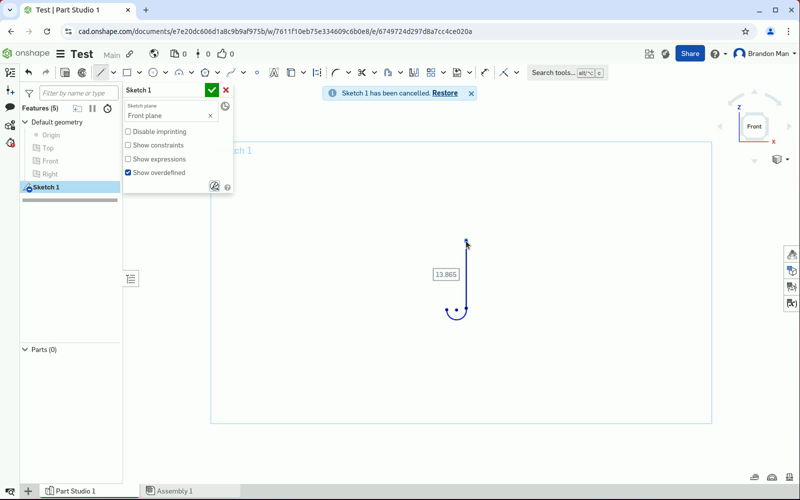
key(a)
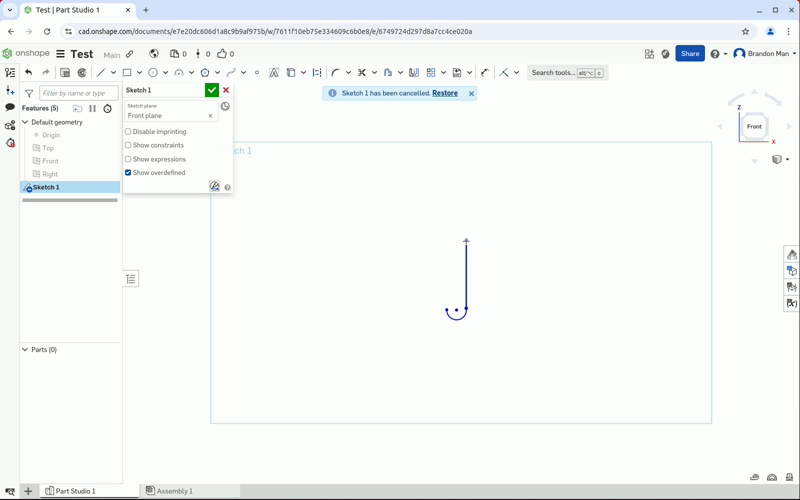
mouse_move(466, 240)
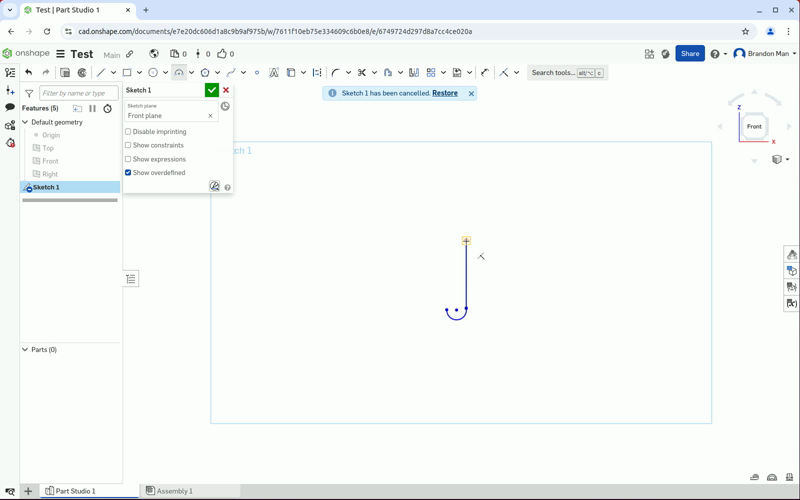
click(466, 240)
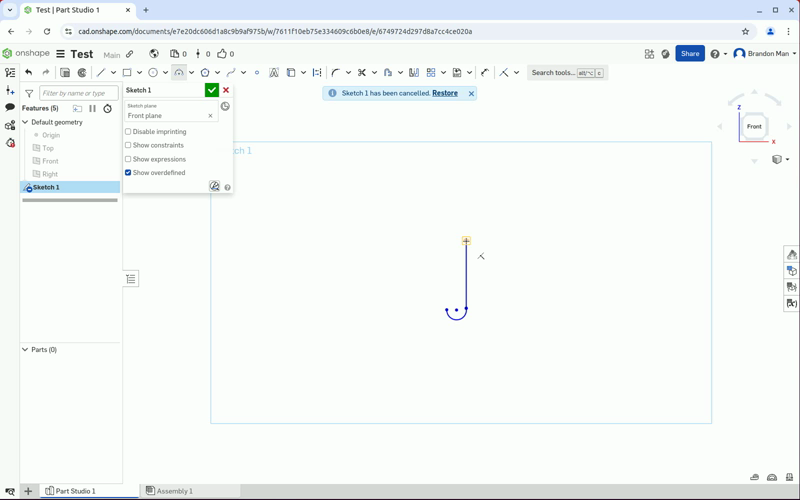
key_down(shift)
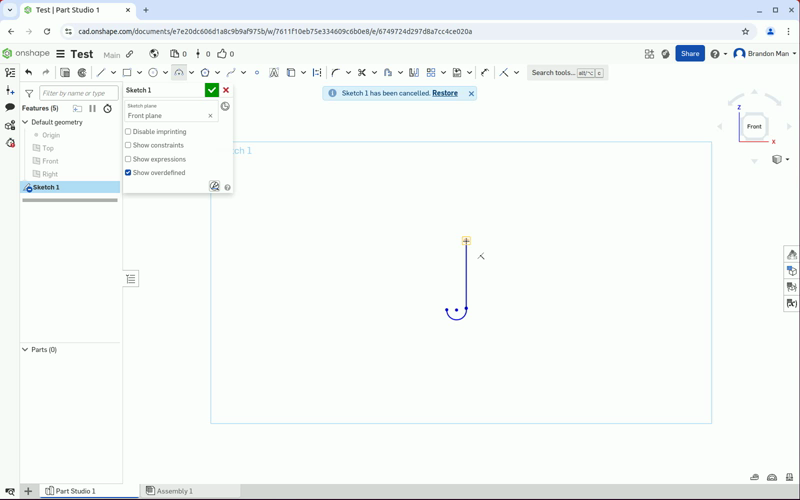
mouse_move(446, 240)
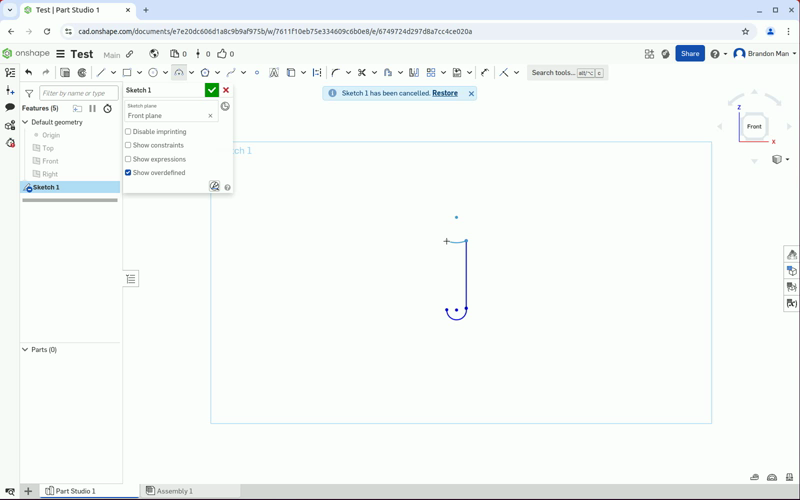
click(446, 240)
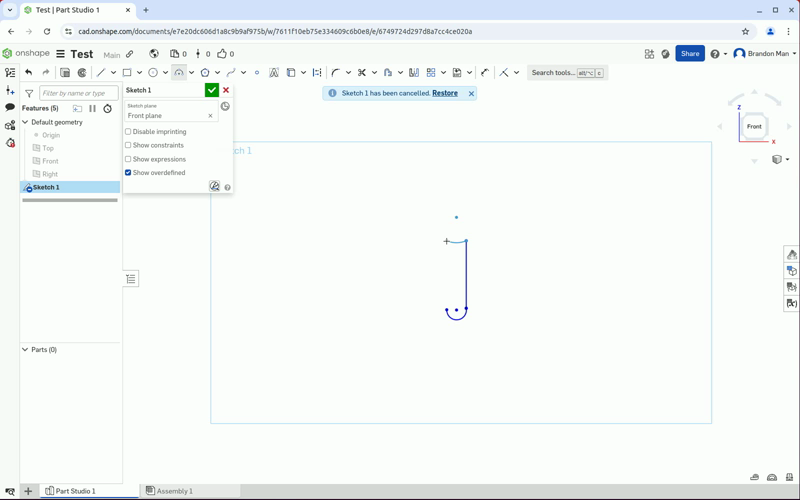
mouse_move(456, 250)
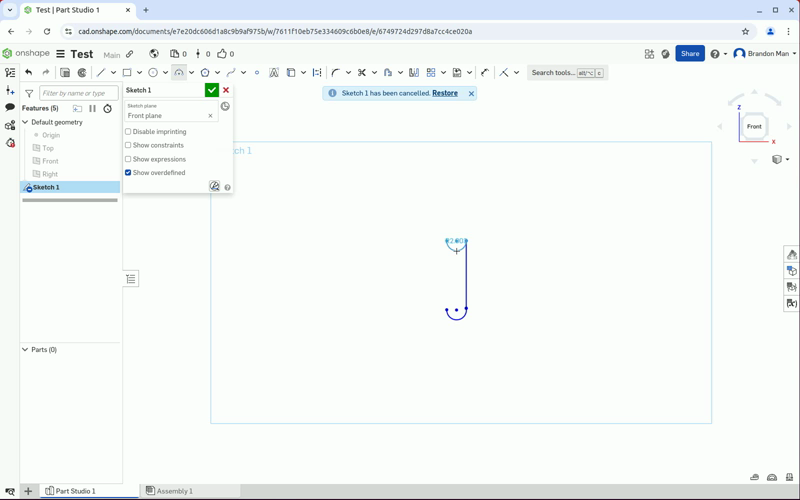
click(456, 250)
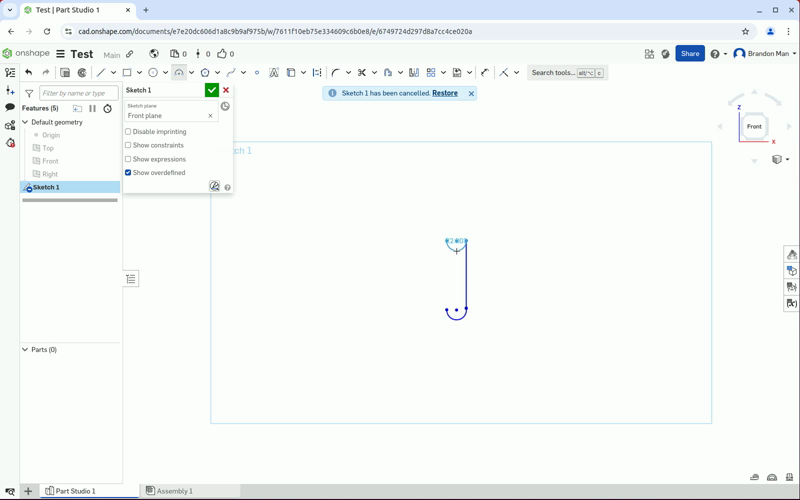
key_up(shift)
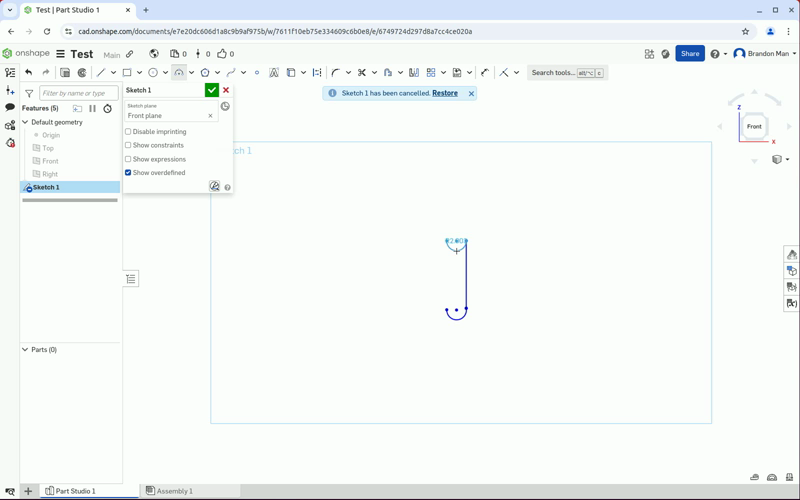
key(esc)
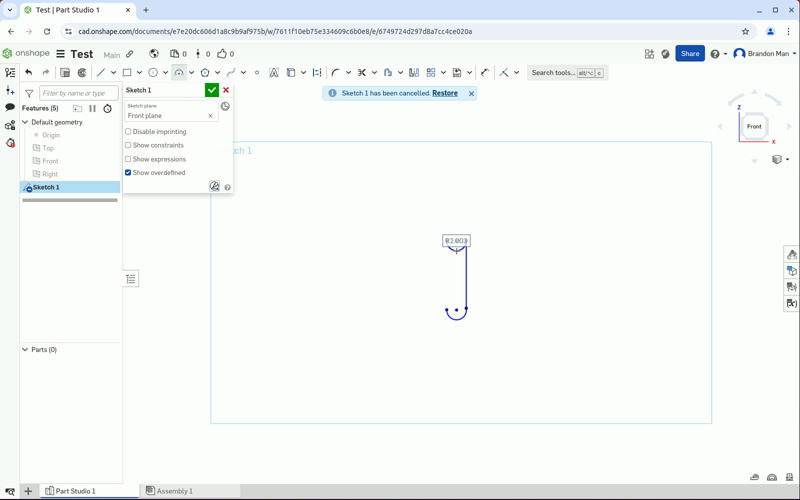
key(l)
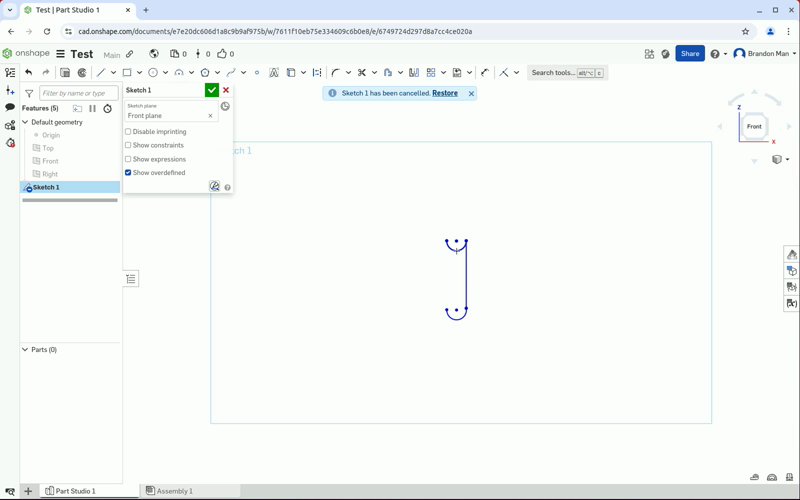
mouse_move(446, 240)
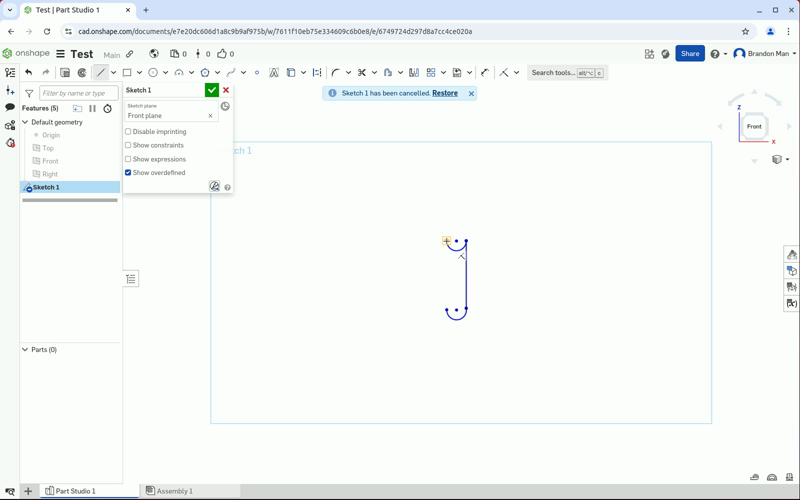
click(446, 240)
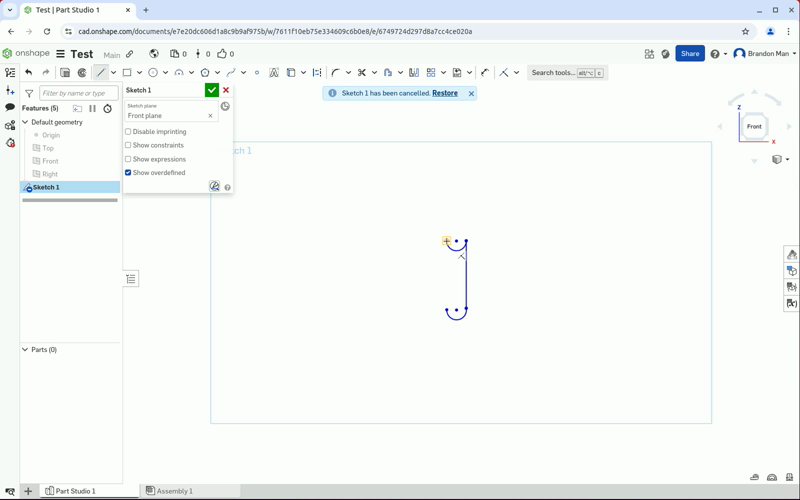
key_down(shift)
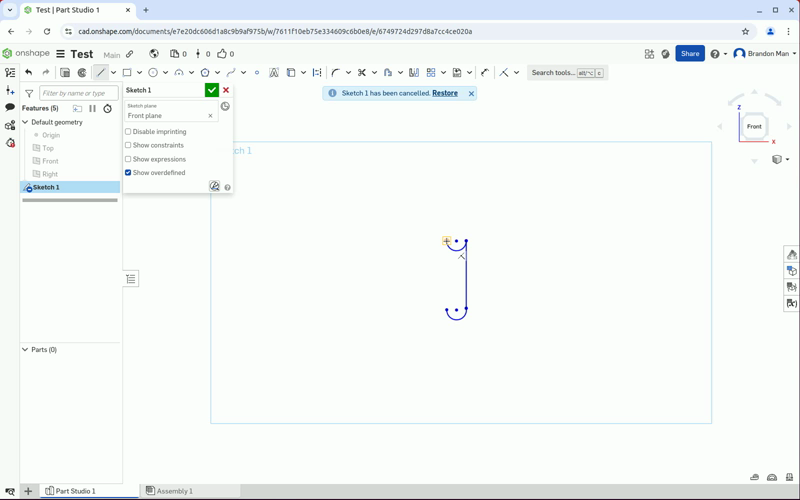
mouse_move(446, 309)
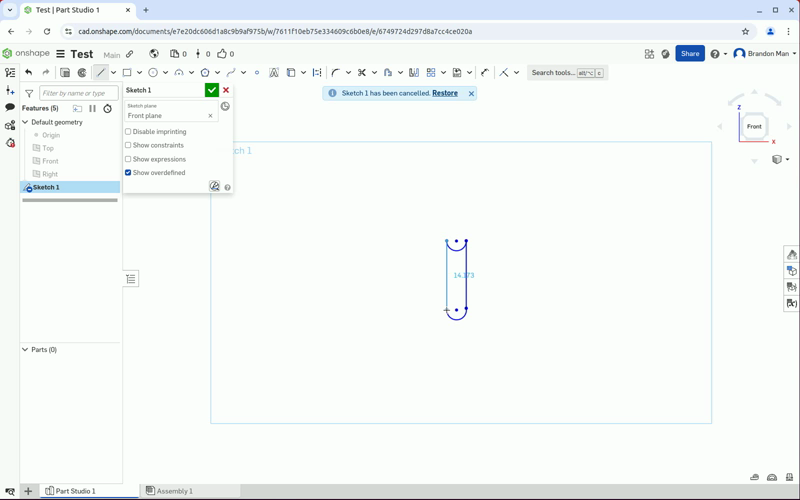
key_up(shift)
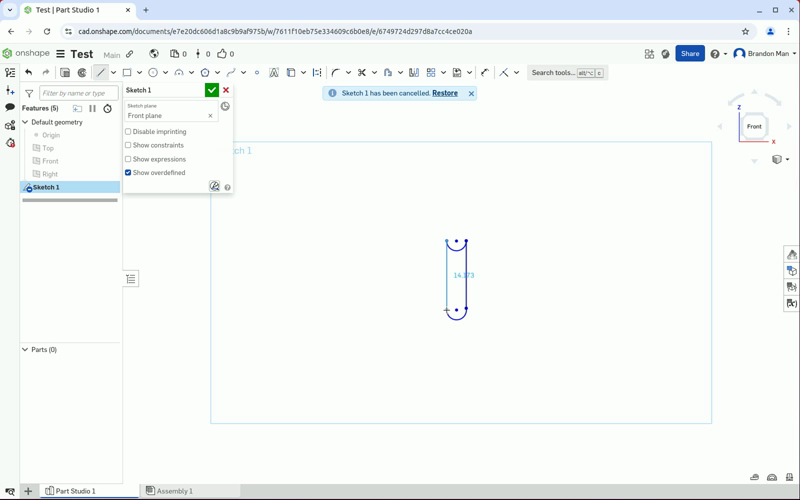
click(446, 309)
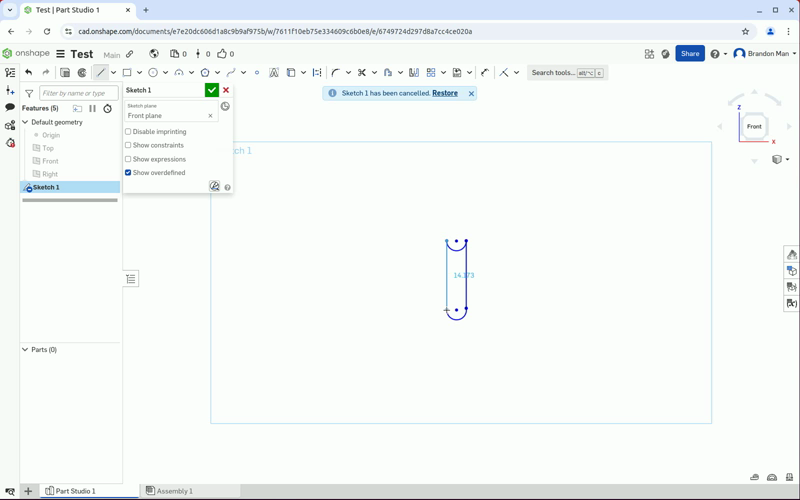
key(esc)
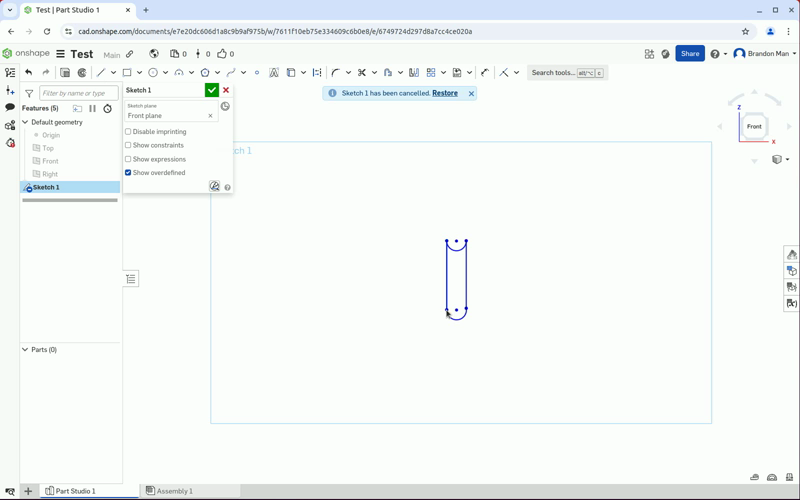
key(c)
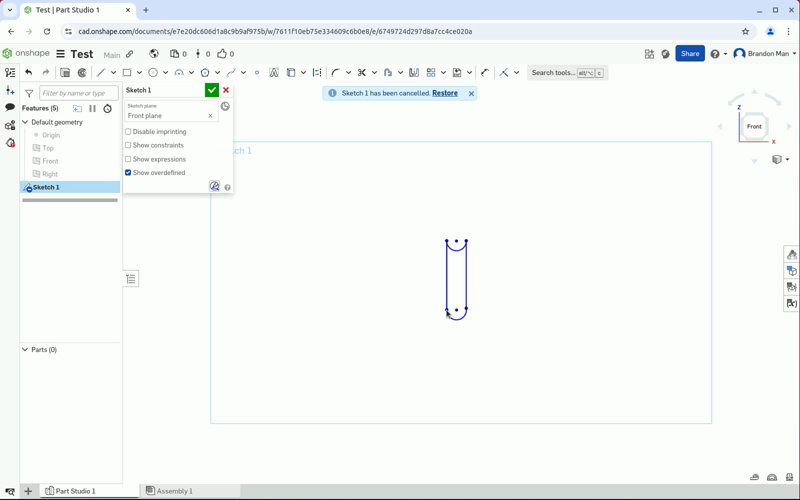
key_down(shift)
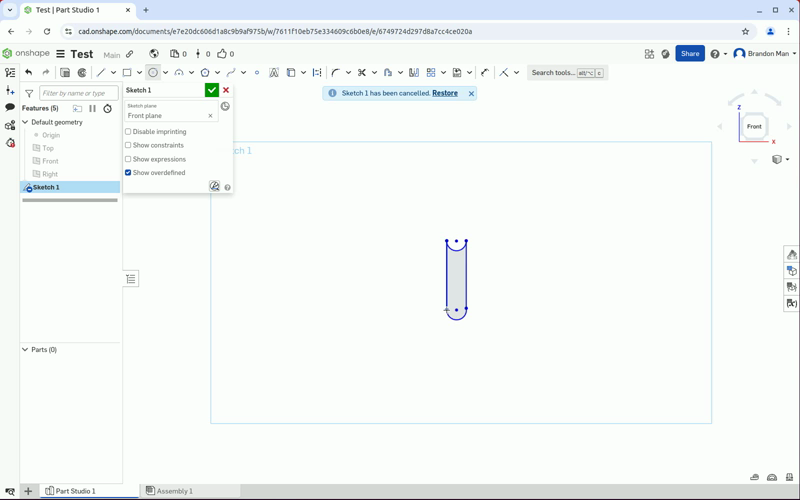
mouse_move(456, 309)
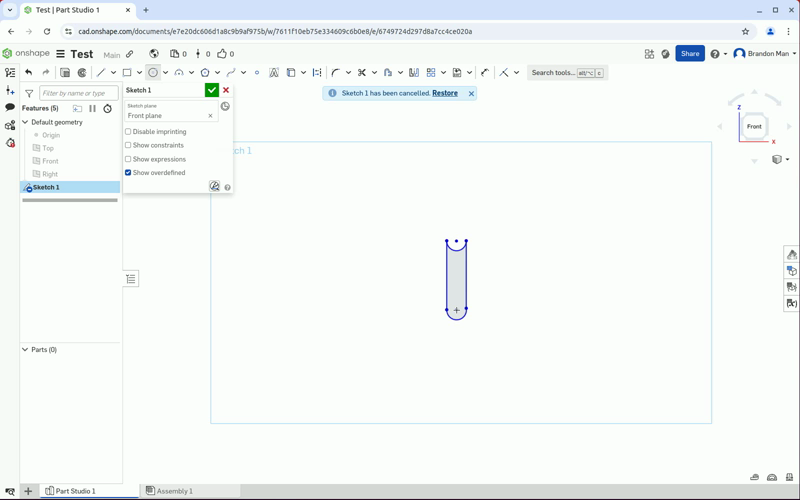
click(456, 309)
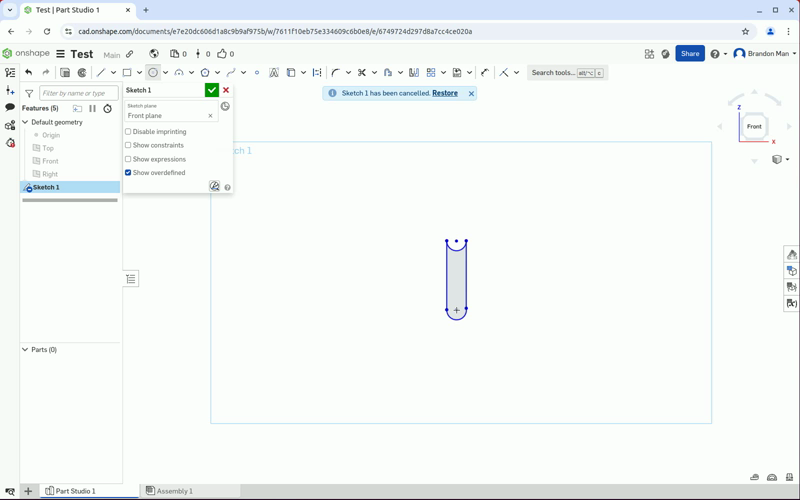
key_up(shift)
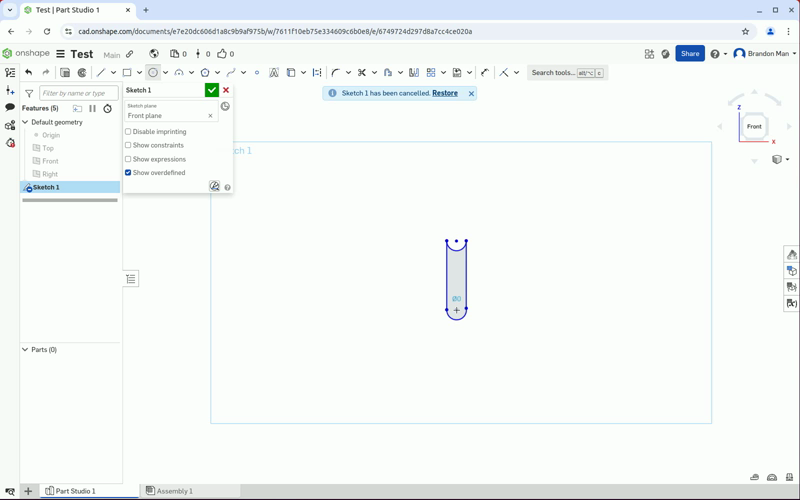
mouse_move(464, 309)
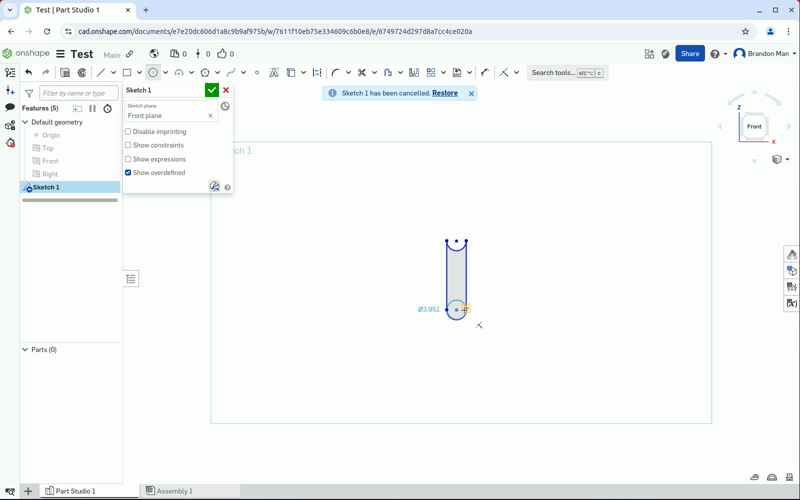
scroll(6)
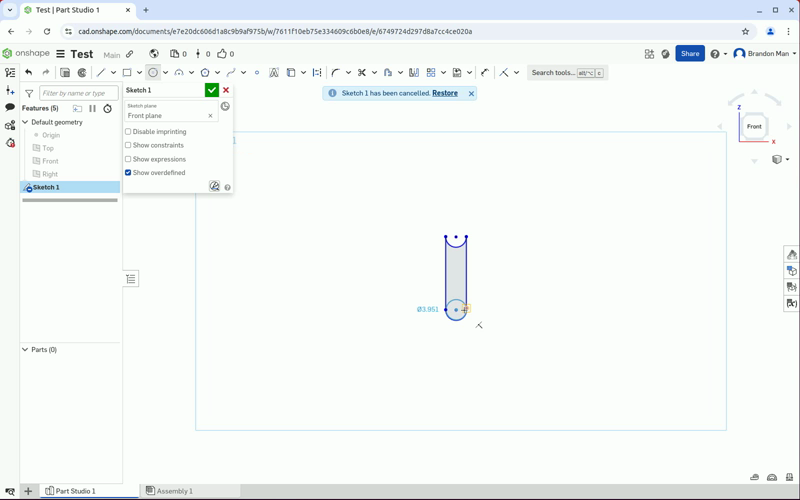
scroll(6)
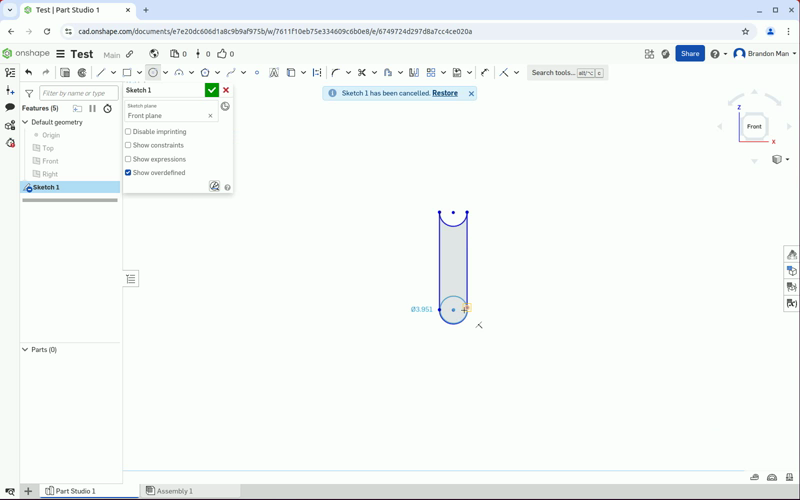
scroll(6)
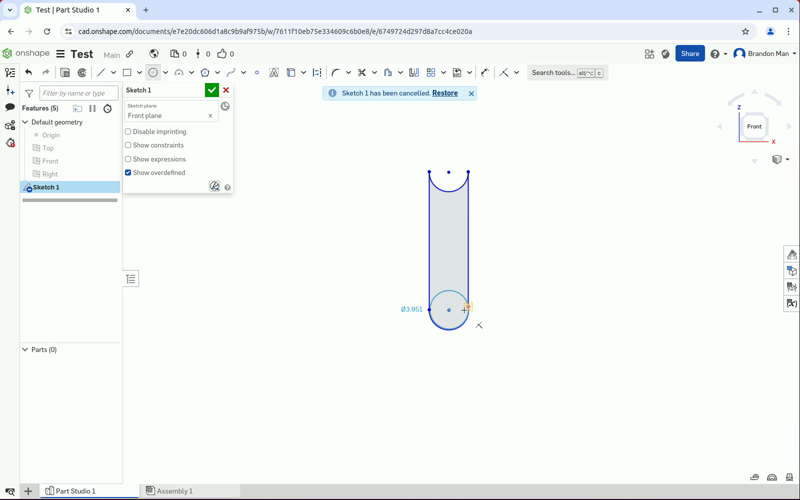
scroll(6)
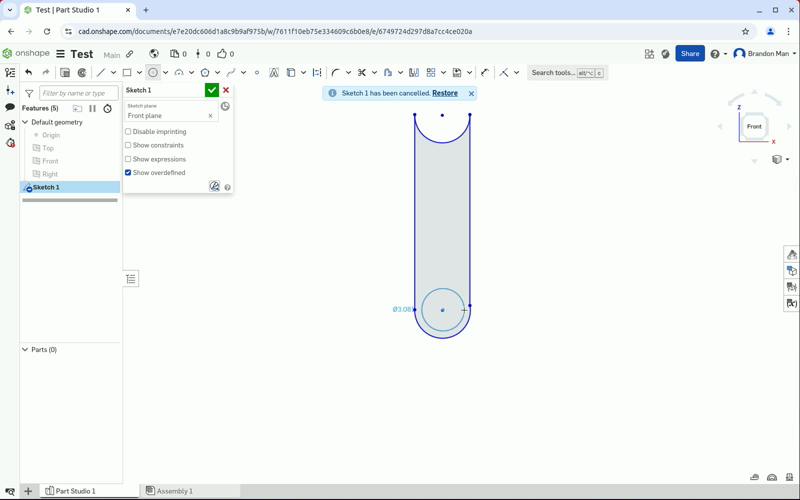
scroll(6)
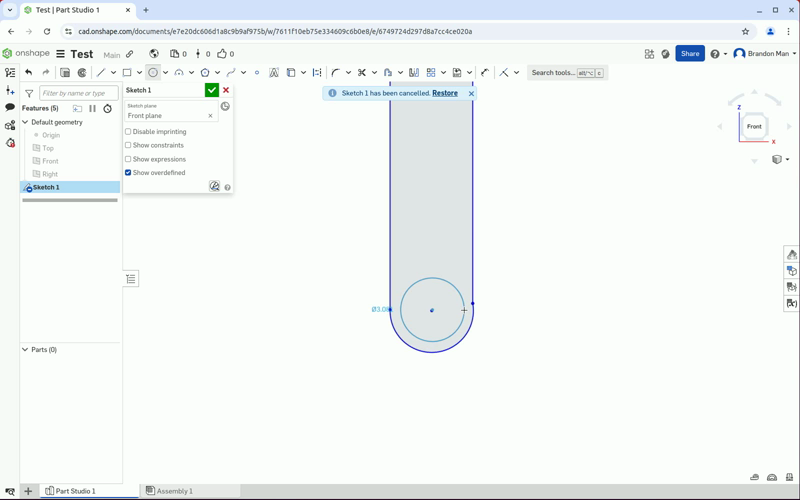
scroll(6)
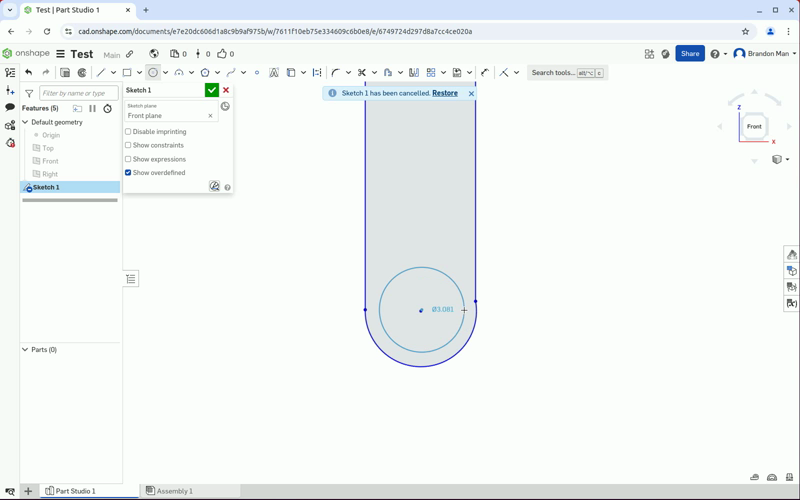
scroll(6)
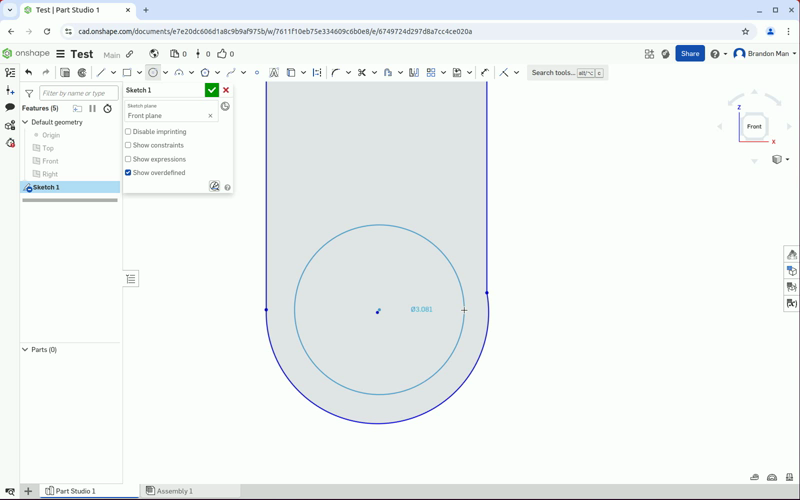
click(464, 309)
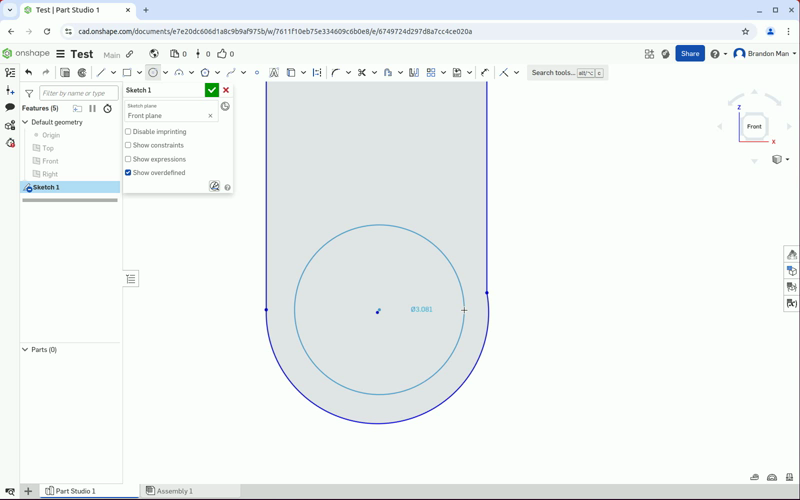
scroll(-6)
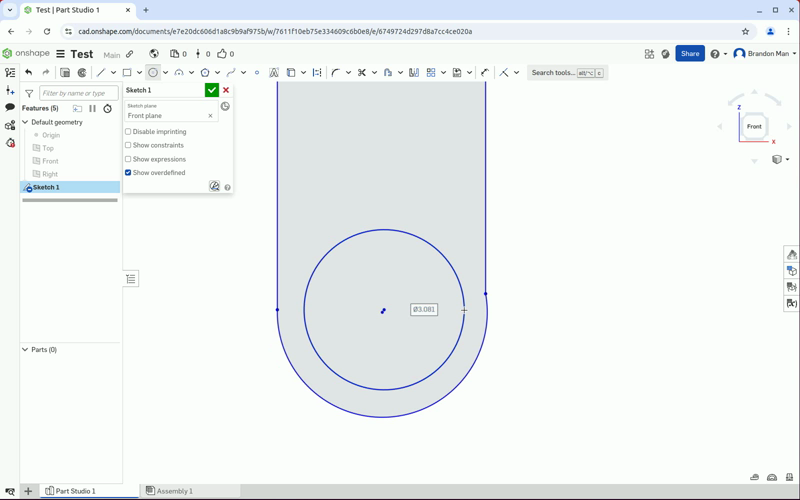
scroll(-6)
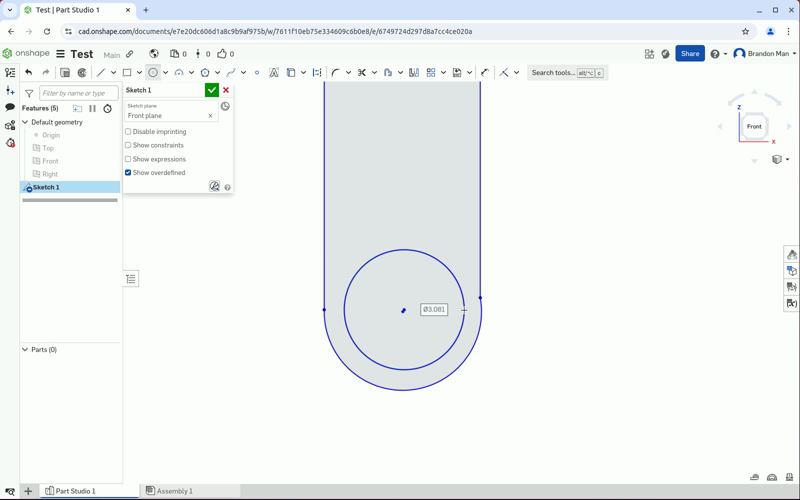
scroll(-6)
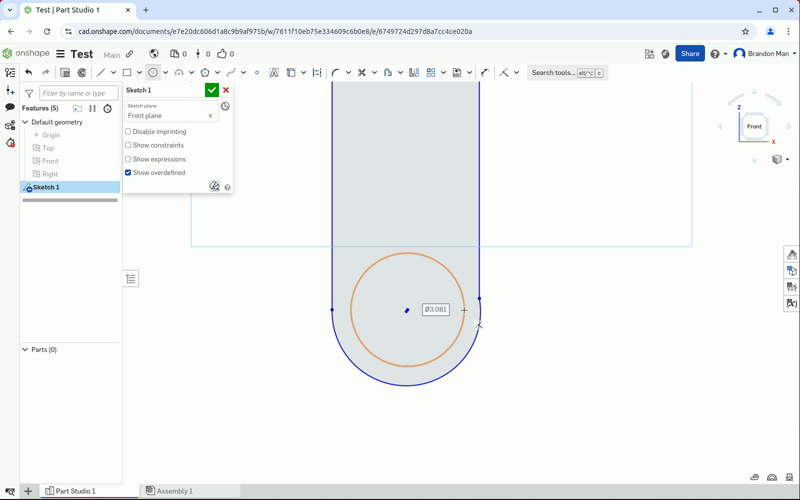
scroll(-6)
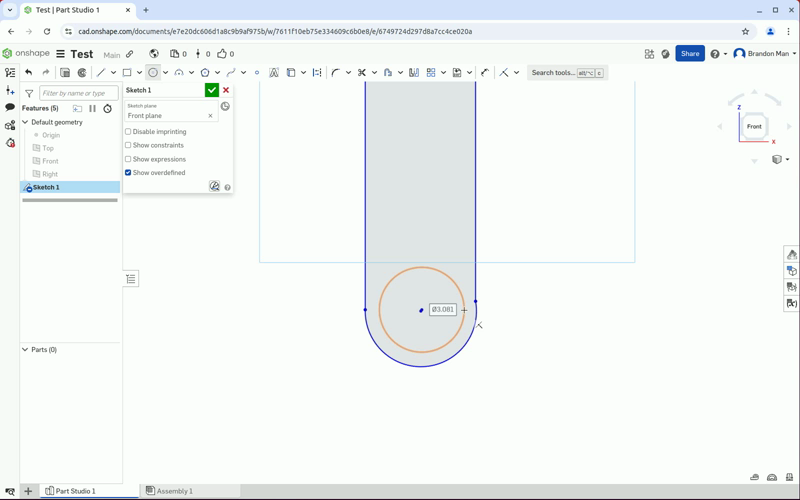
scroll(-6)
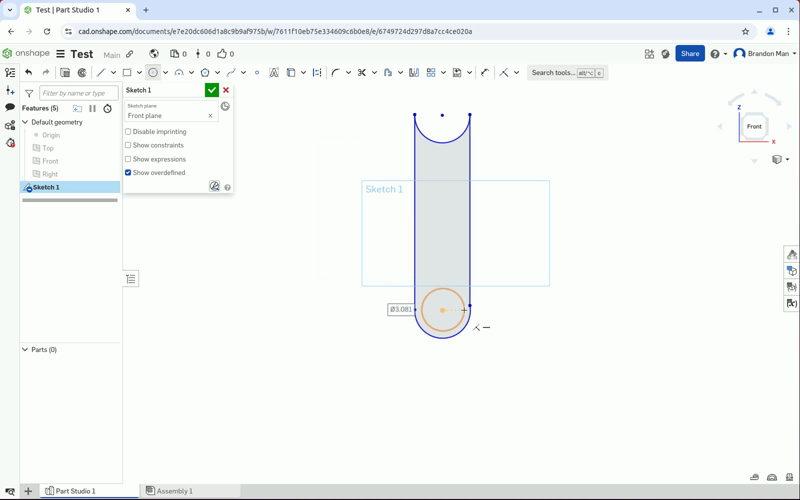
scroll(-6)
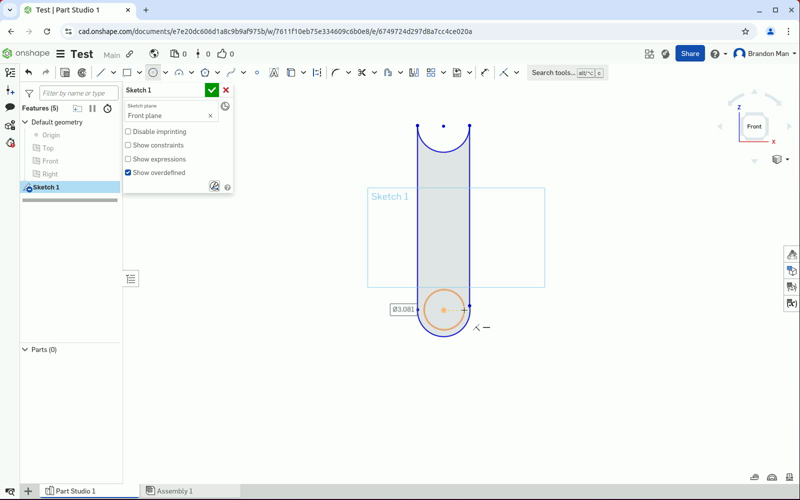
scroll(-6)
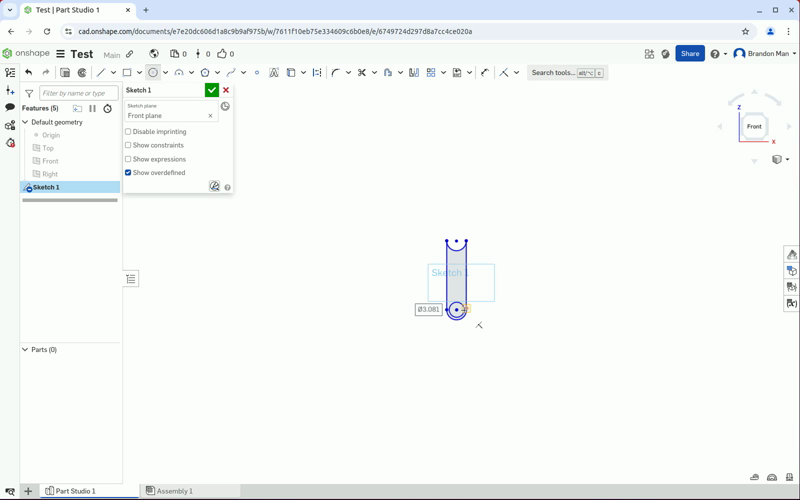
key(esc)
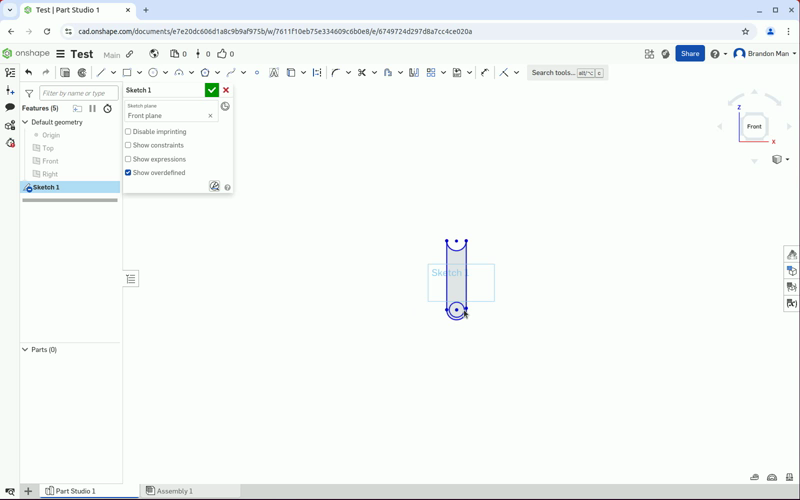
key(c)
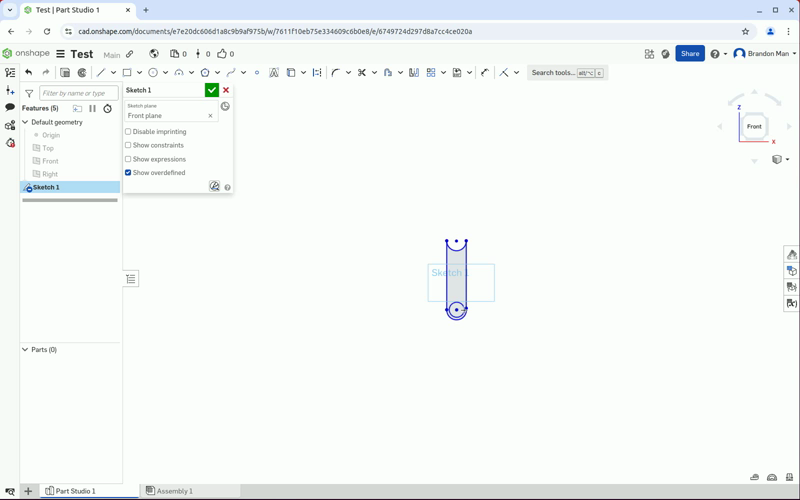
key_down(shift)
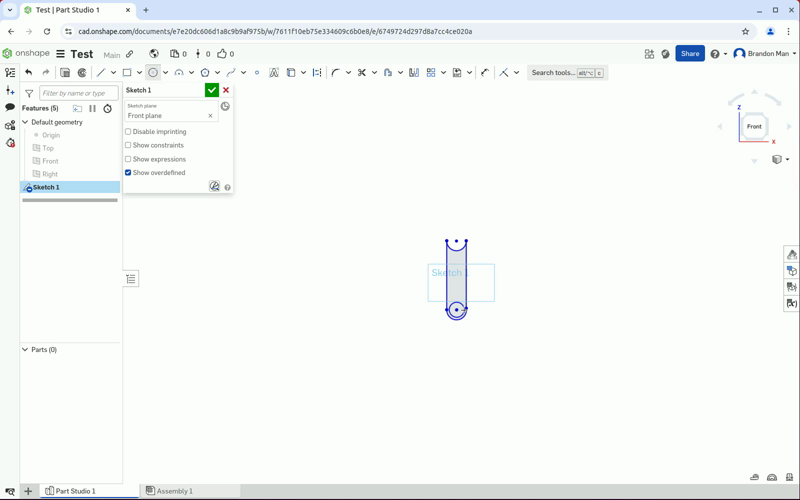
mouse_move(456, 240)
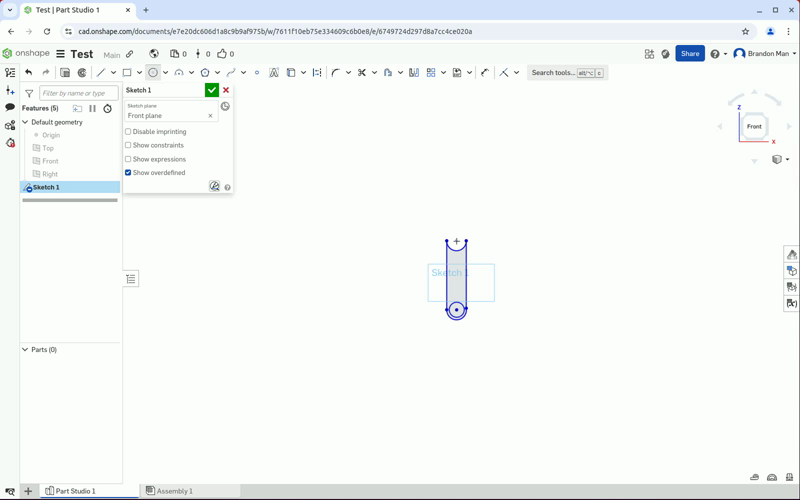
click(456, 240)
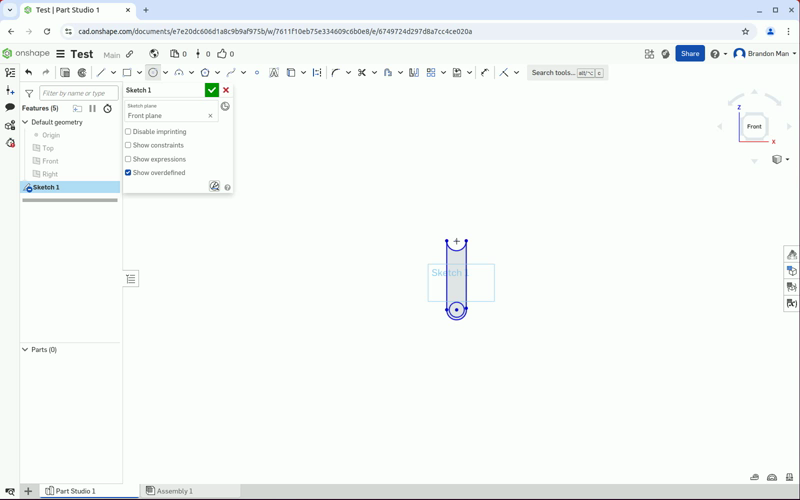
key_up(shift)
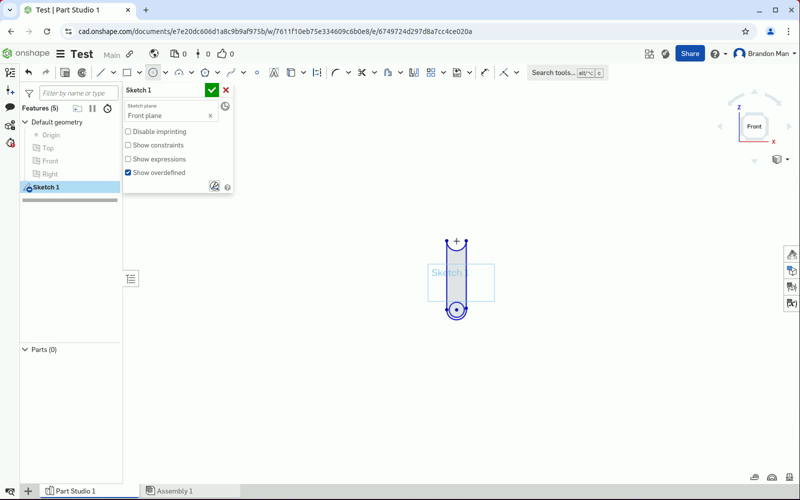
mouse_move(463, 240)
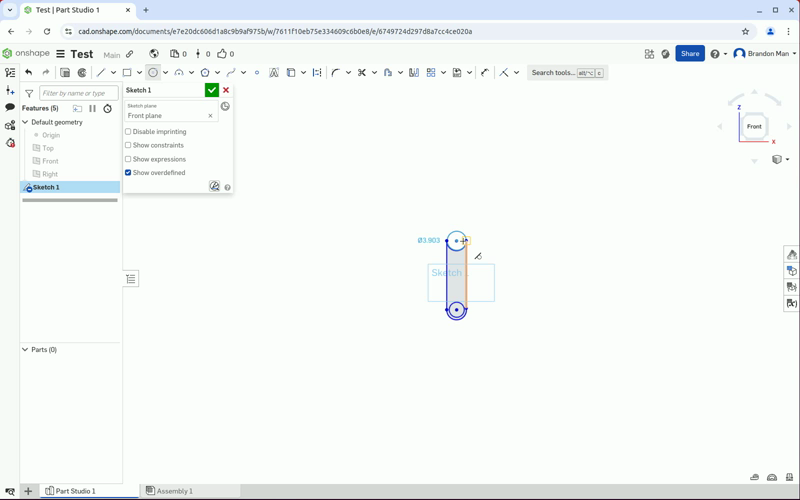
scroll(6)
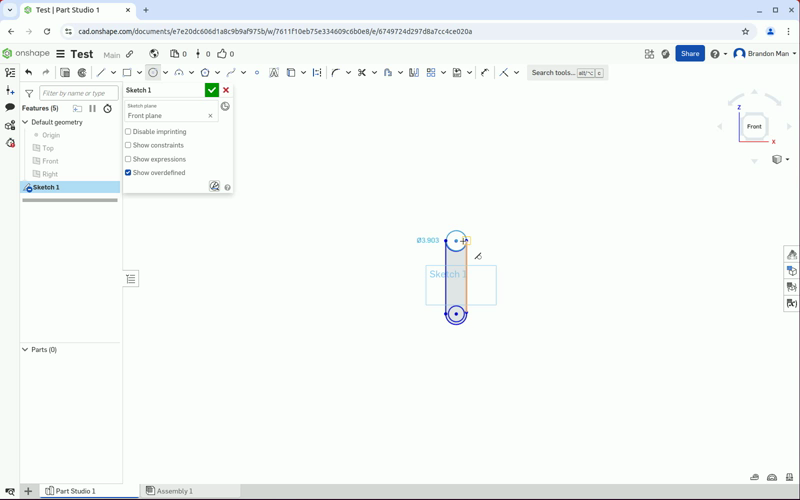
scroll(6)
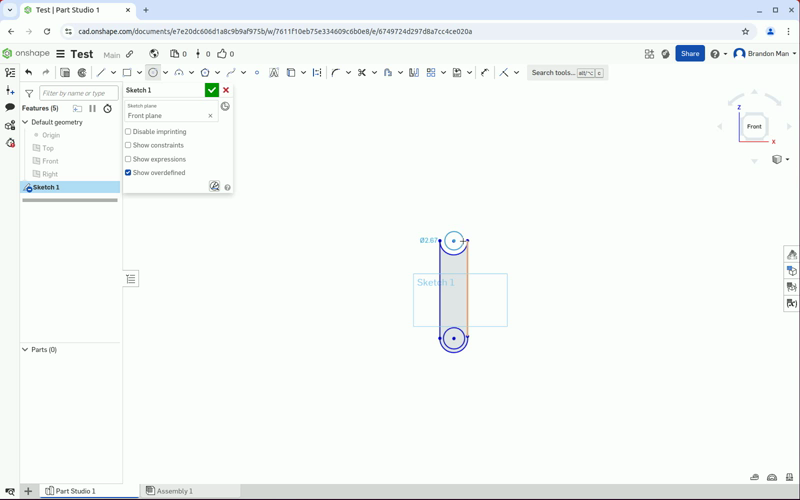
scroll(6)
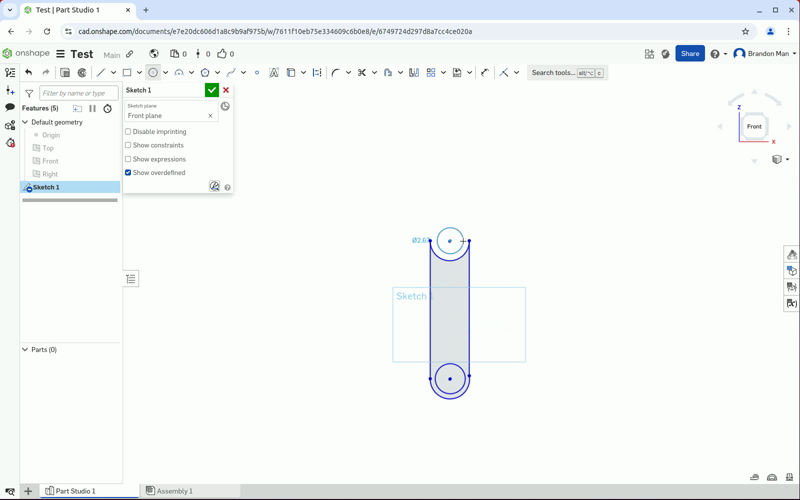
scroll(6)
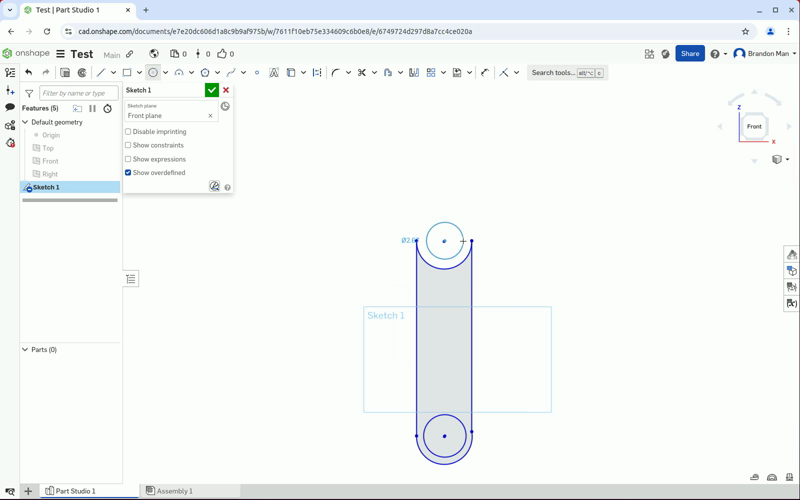
scroll(6)
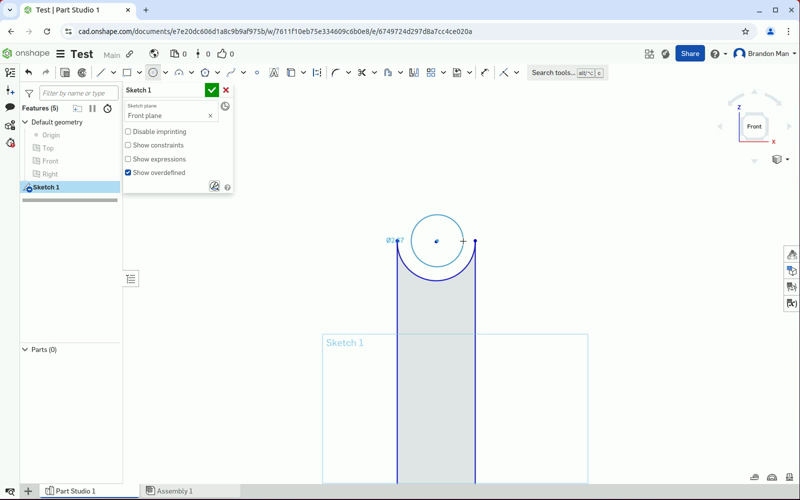
scroll(6)
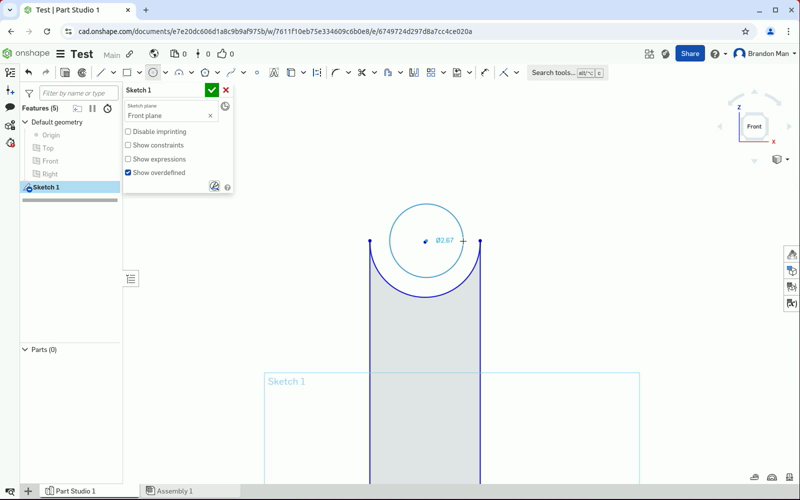
scroll(6)
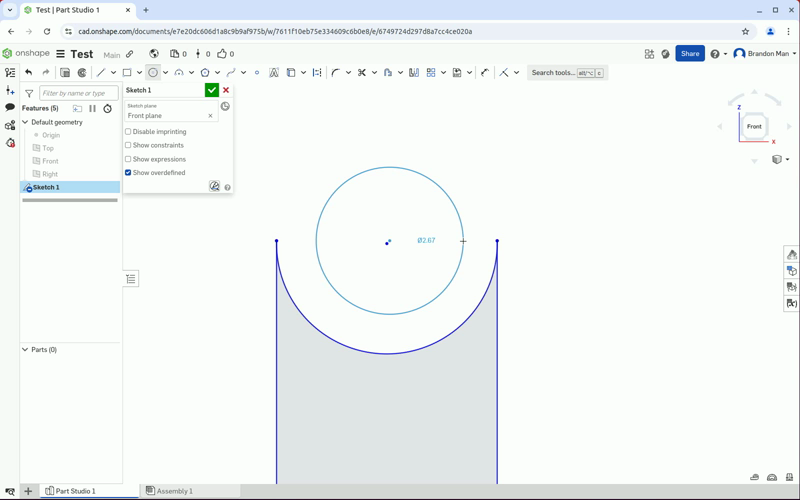
click(463, 240)
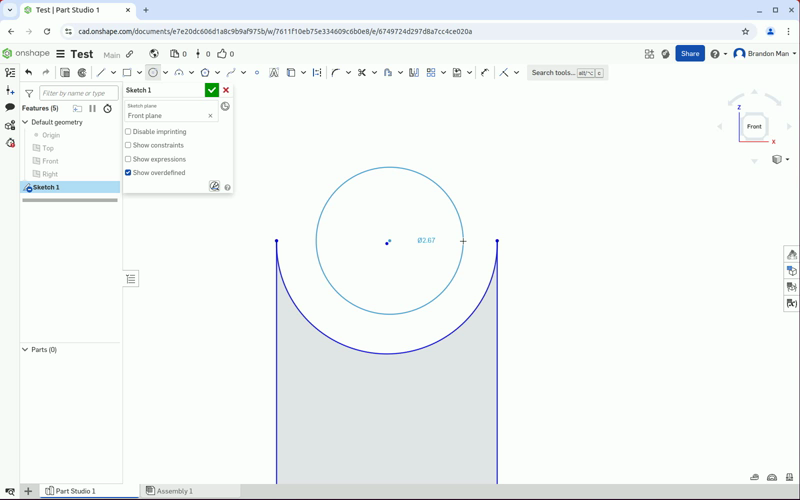
scroll(-6)
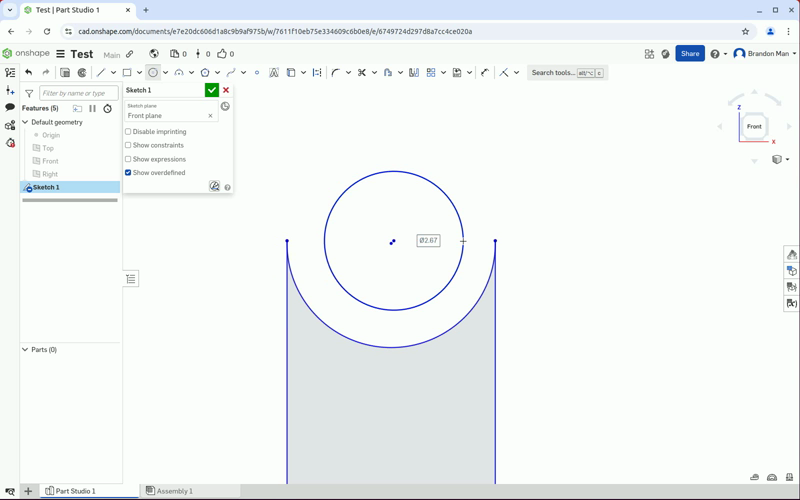
scroll(-6)
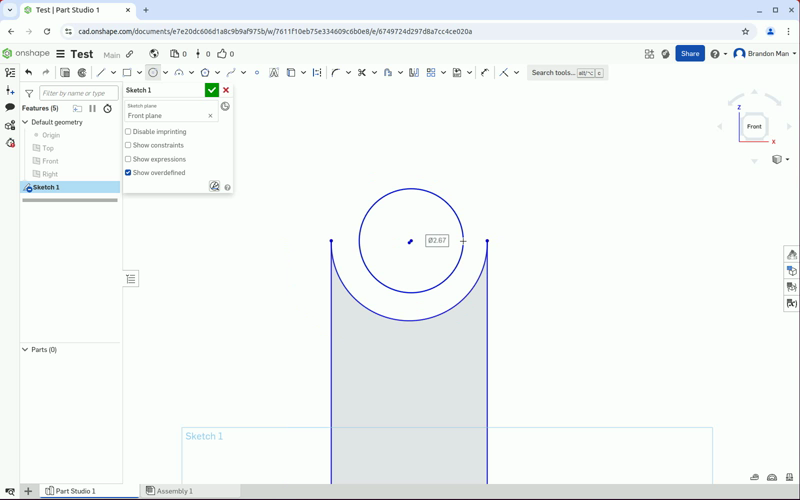
scroll(-6)
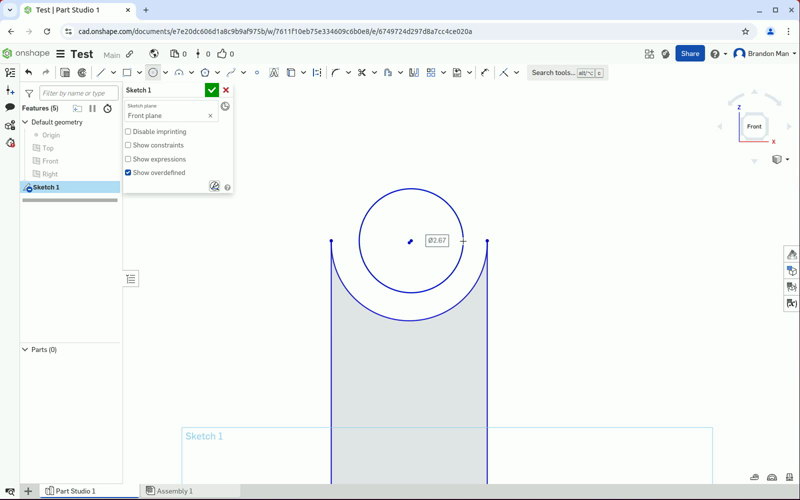
scroll(-6)
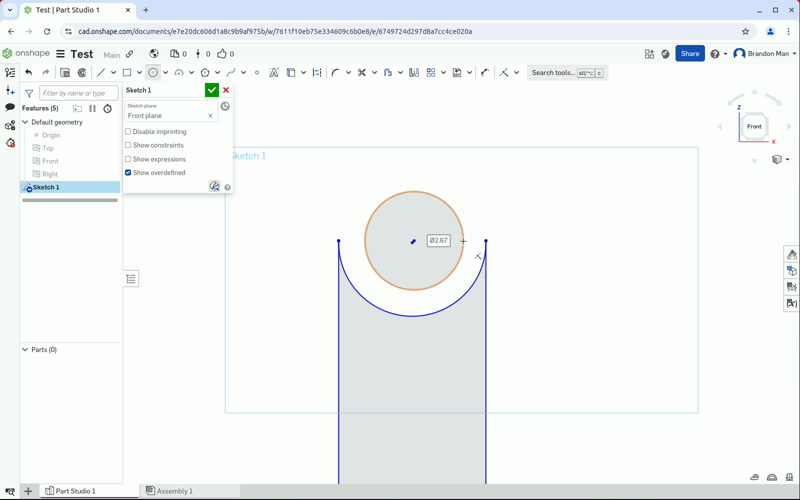
scroll(-6)
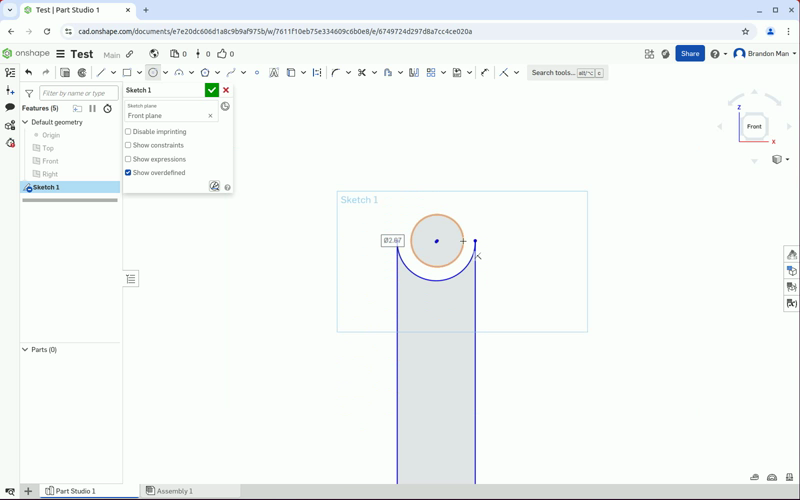
scroll(-6)
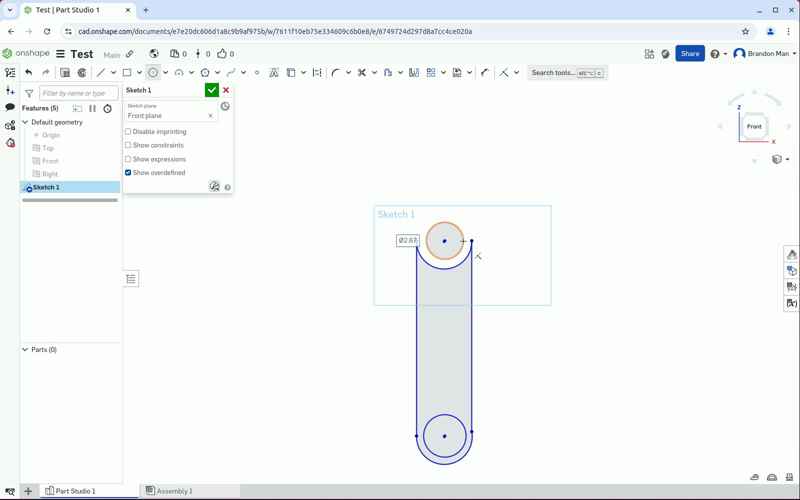
scroll(-6)
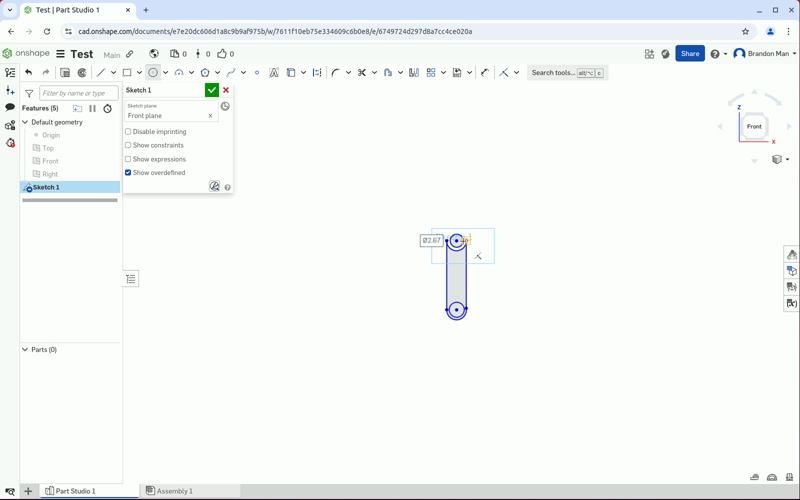
key(esc)
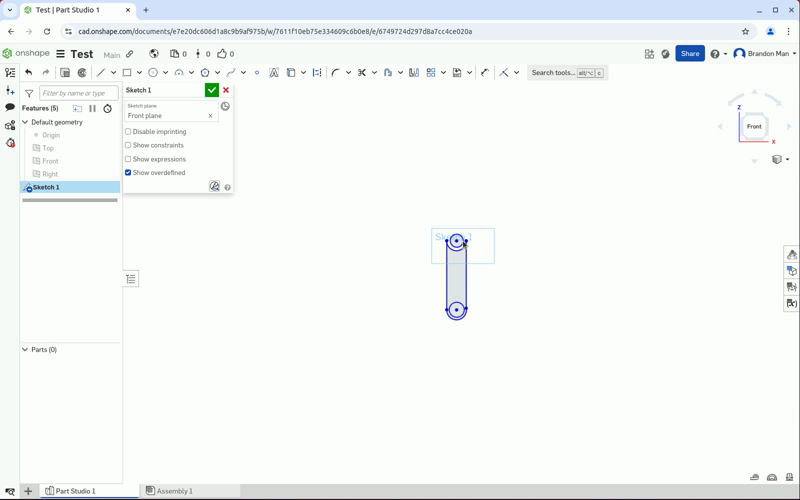
mouse_move(457, 286)
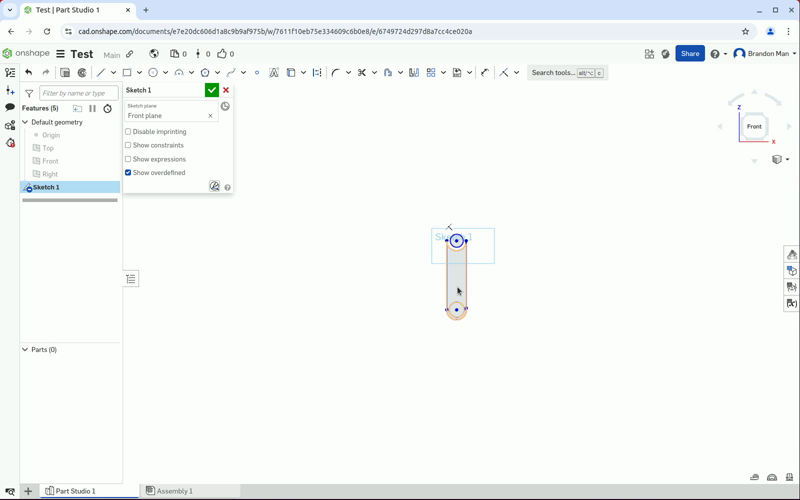
scroll(6)
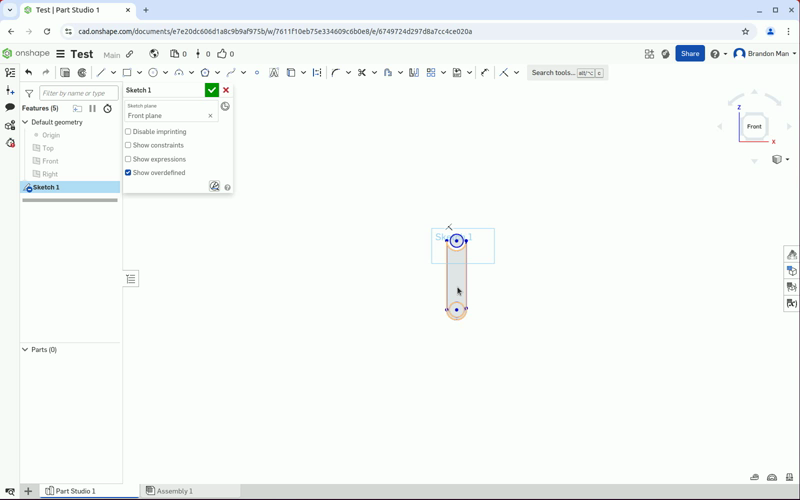
scroll(6)
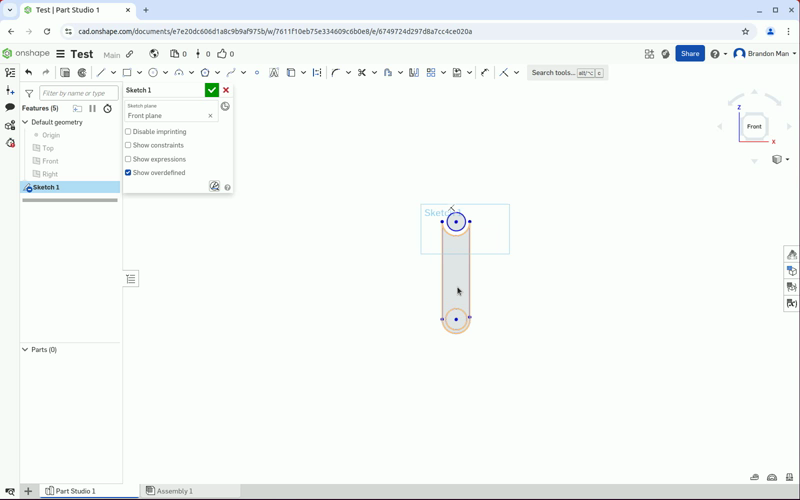
scroll(6)
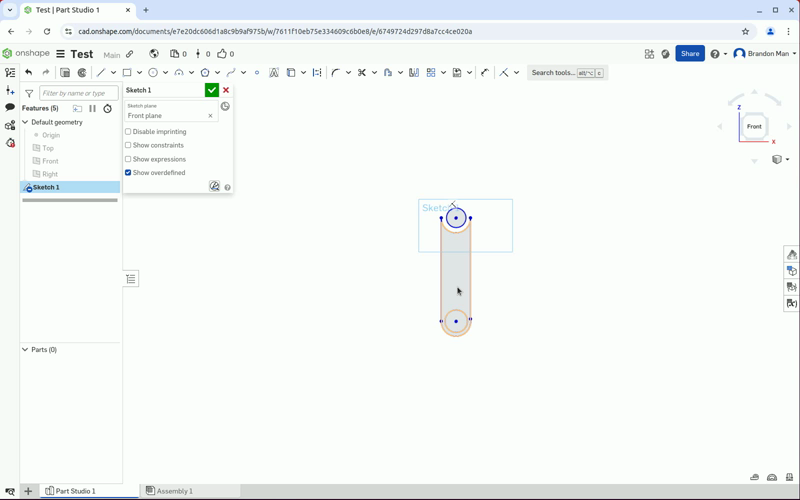
scroll(6)
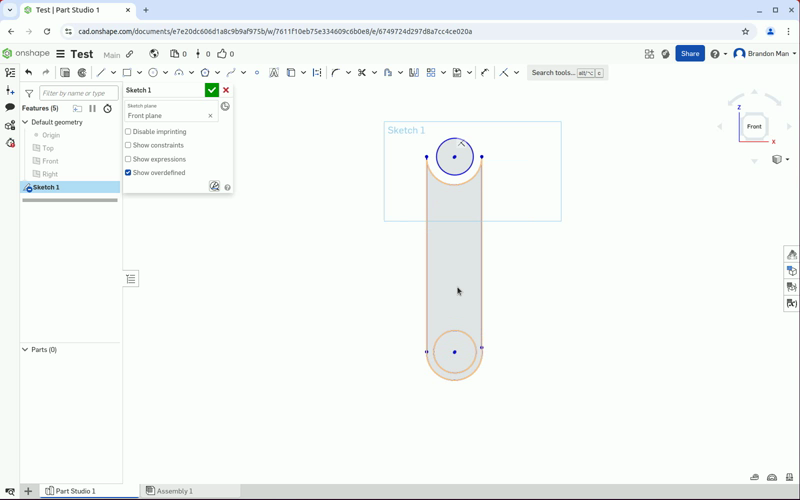
scroll(6)
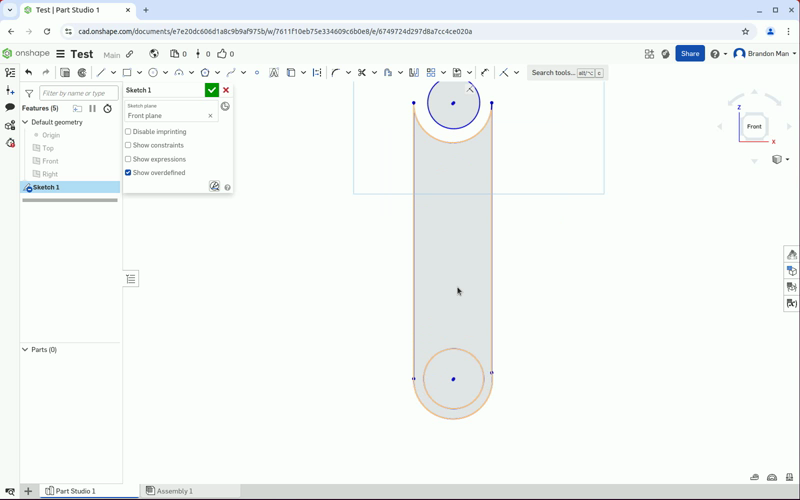
scroll(6)
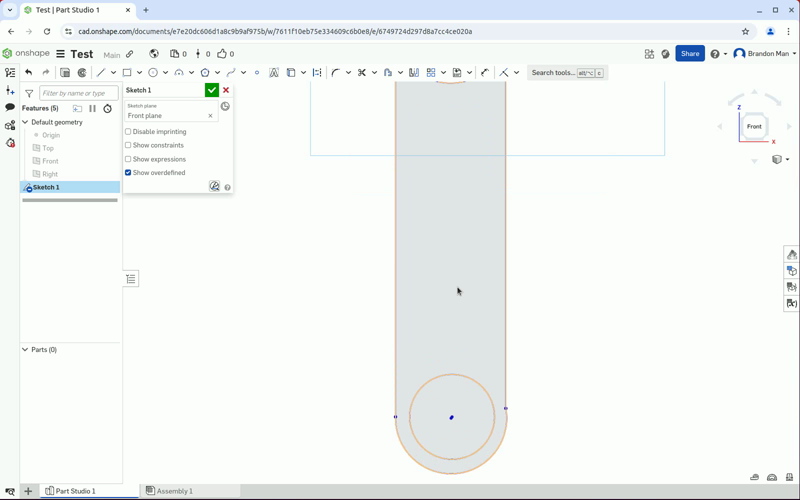
scroll(6)
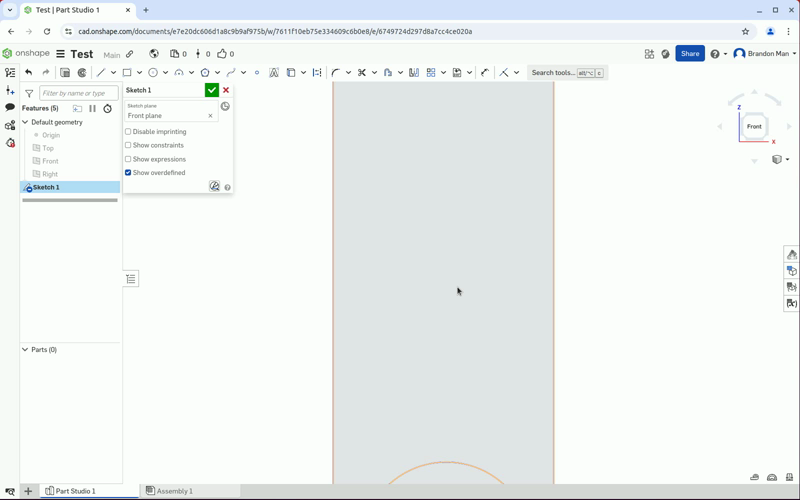
click(457, 286)
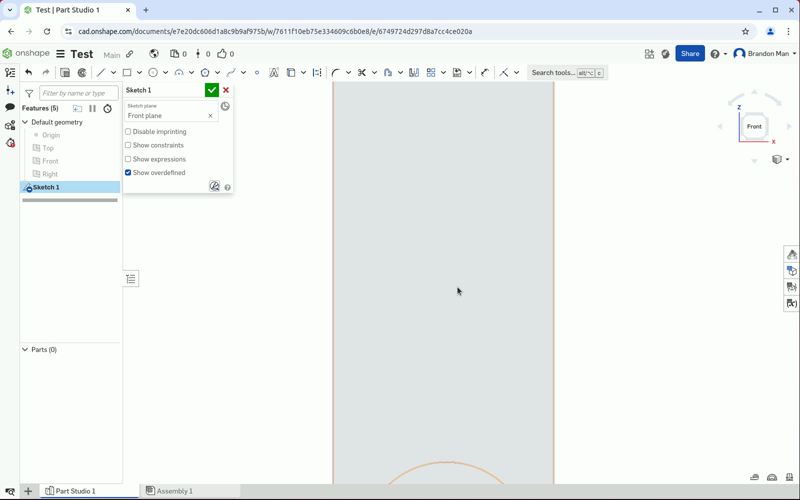
scroll(-6)
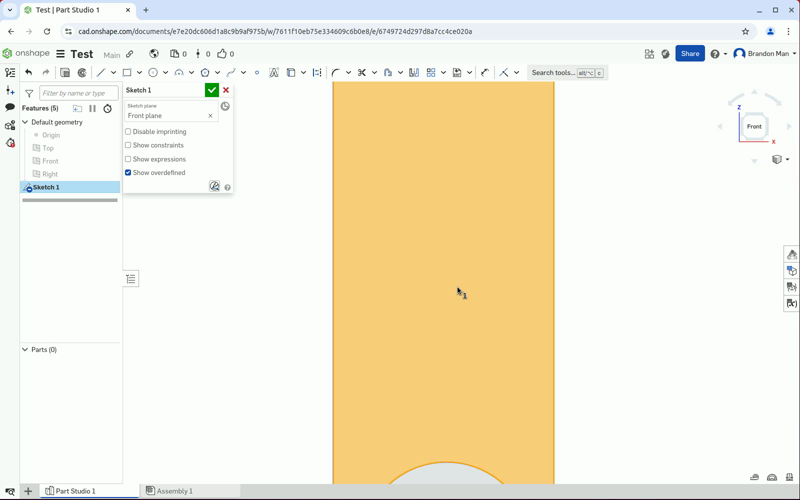
scroll(-6)
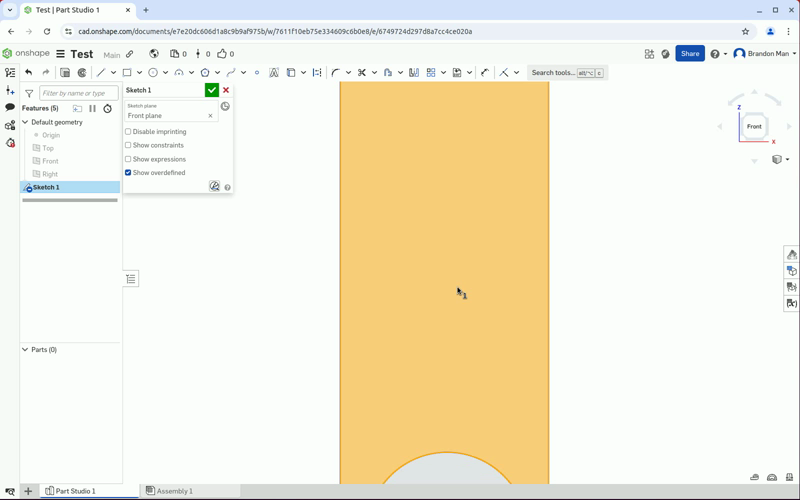
scroll(-6)
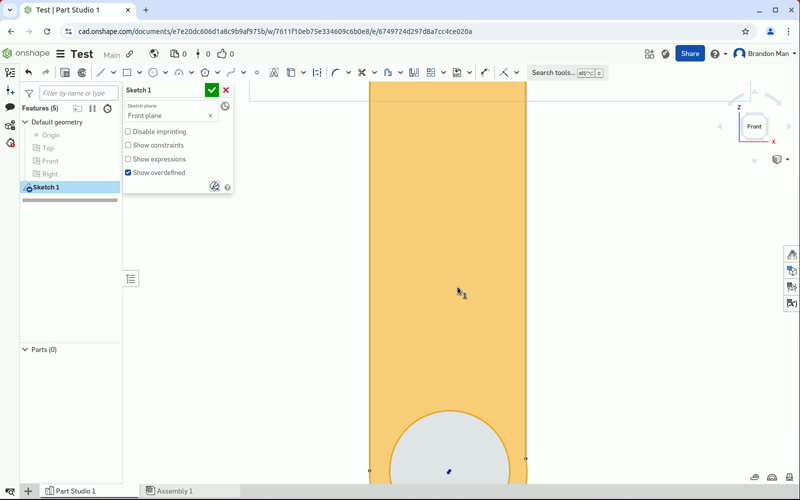
scroll(-6)
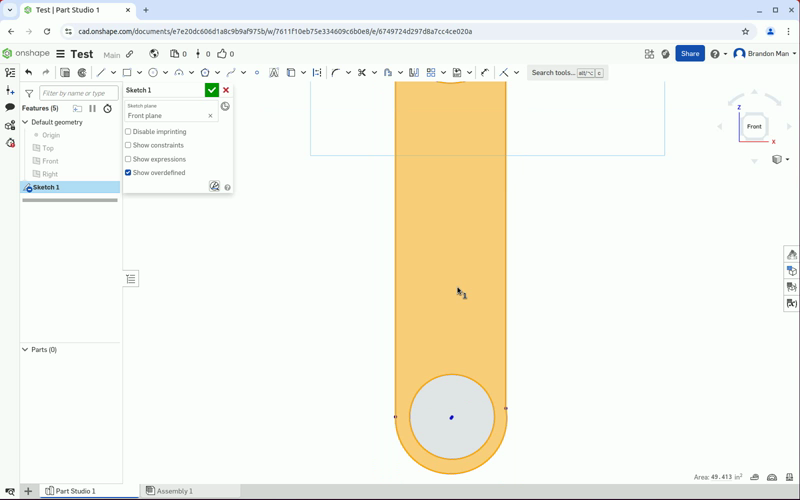
scroll(-6)
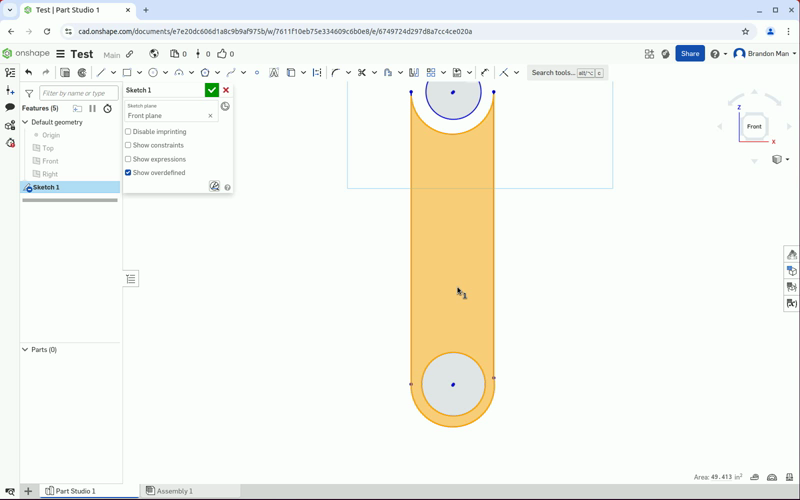
scroll(-6)
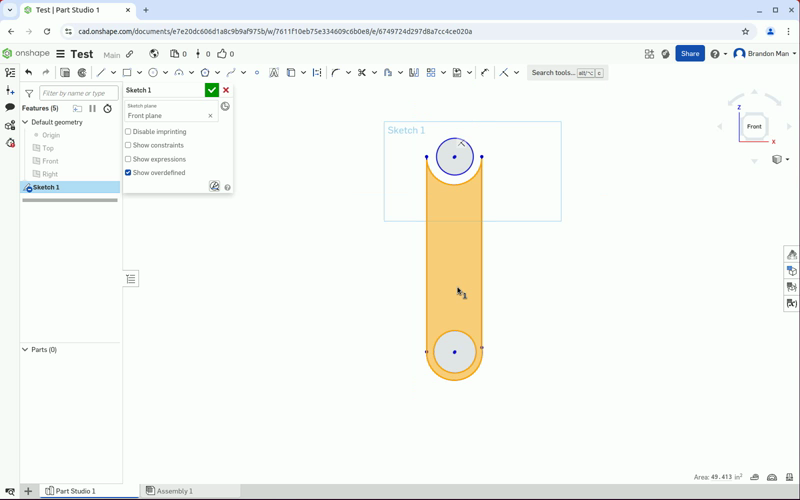
scroll(-6)
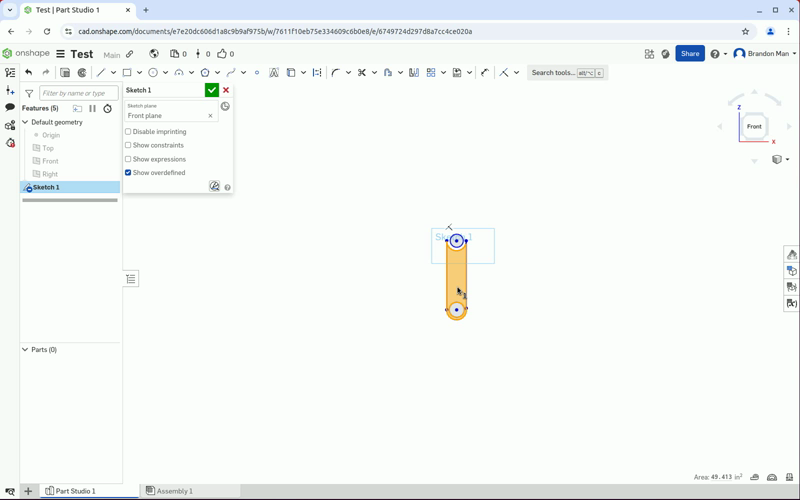
mouse_move(73, 352)
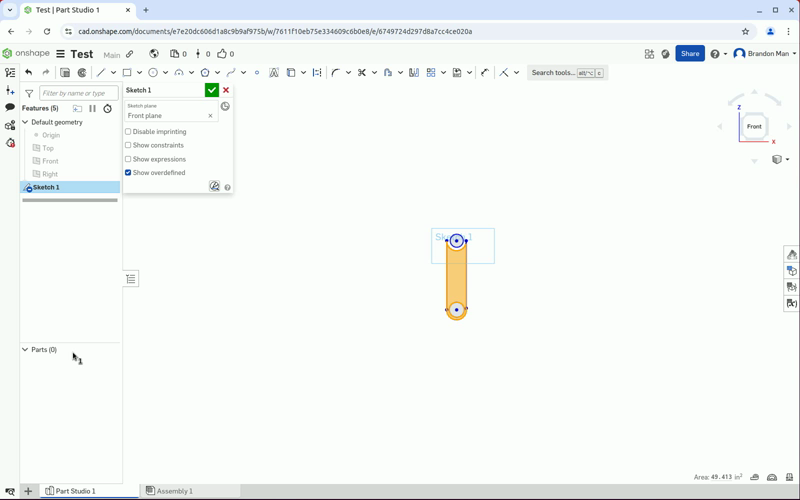
key(shift+y)
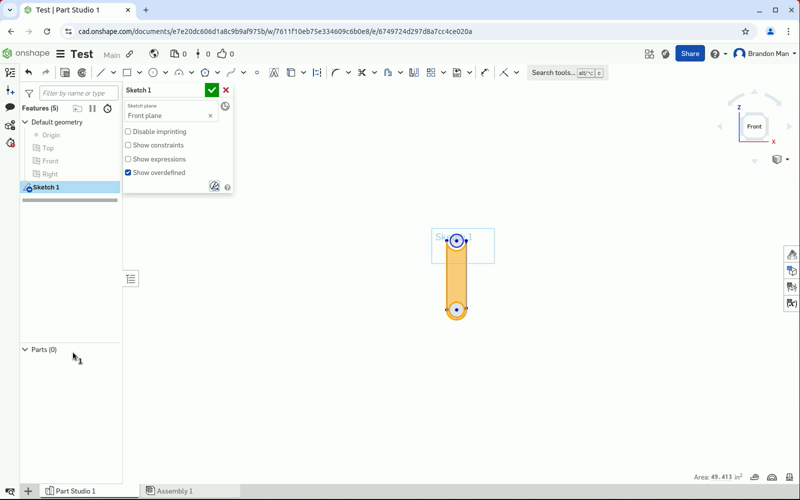
key(shift+e)
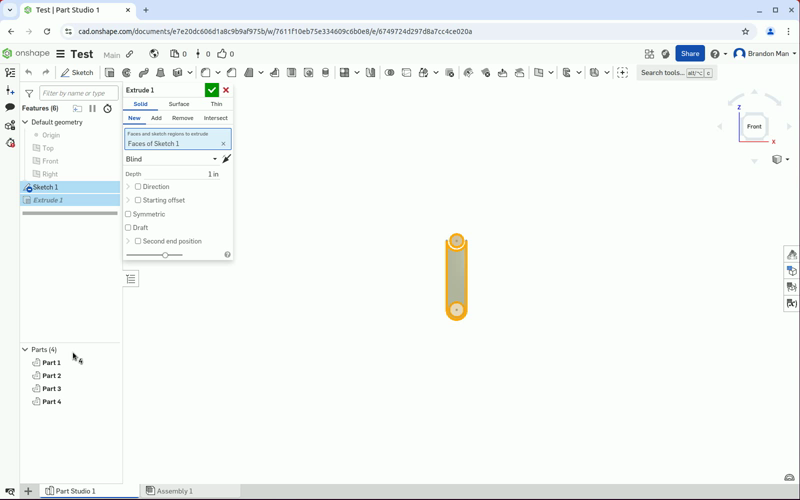
mouse_move(143, 106)
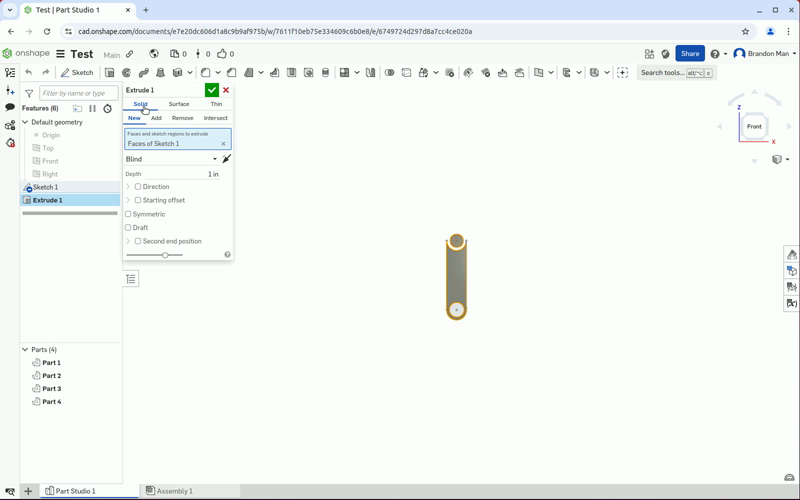
click(143, 106)
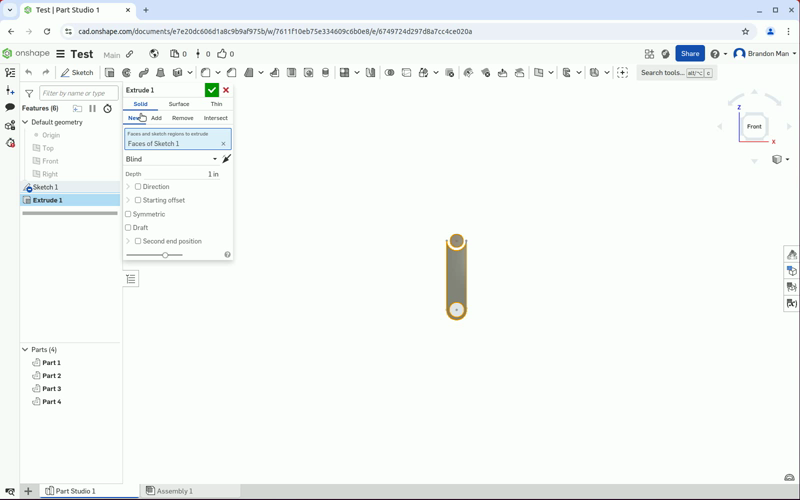
mouse_move(137, 120)
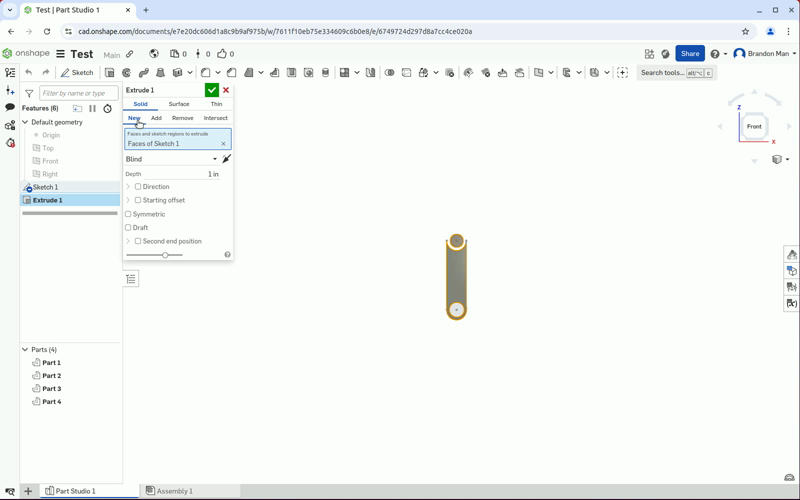
click(137, 120)
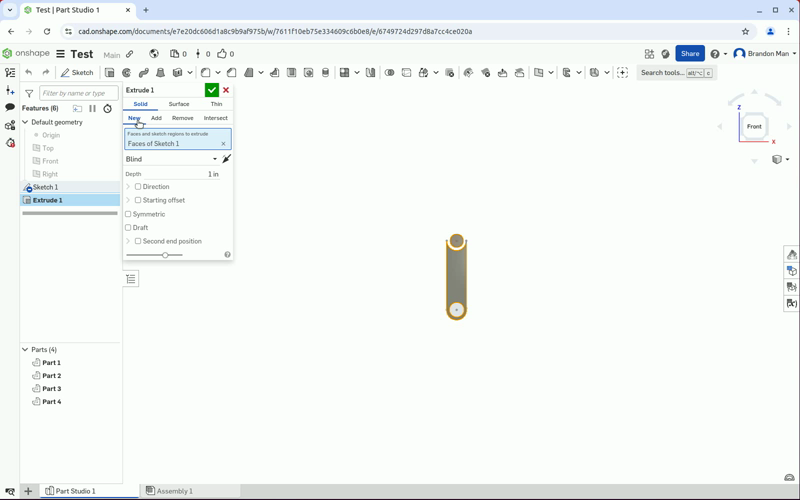
key(tab, 4)
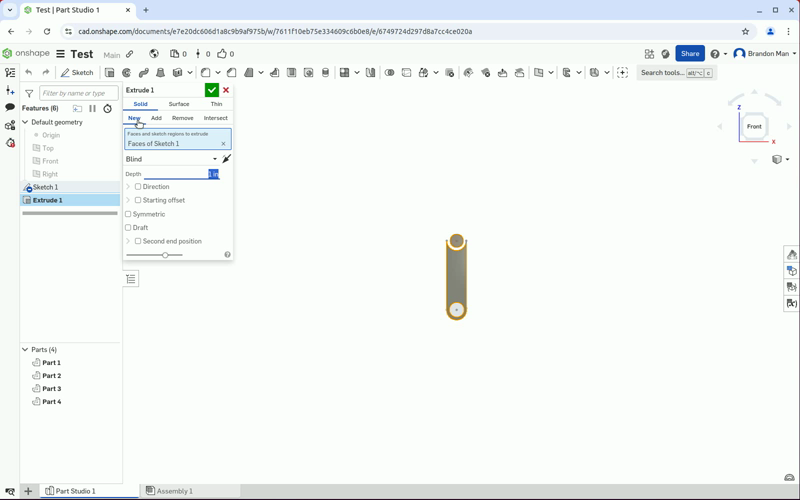
text(23.108)
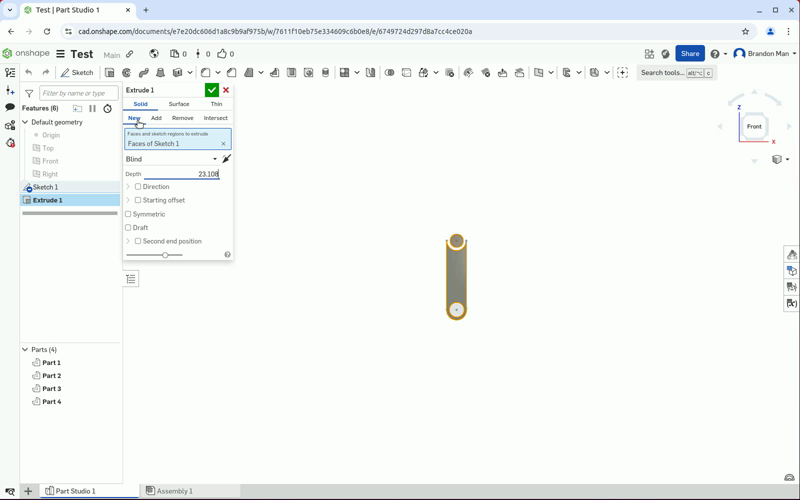
key(enter)
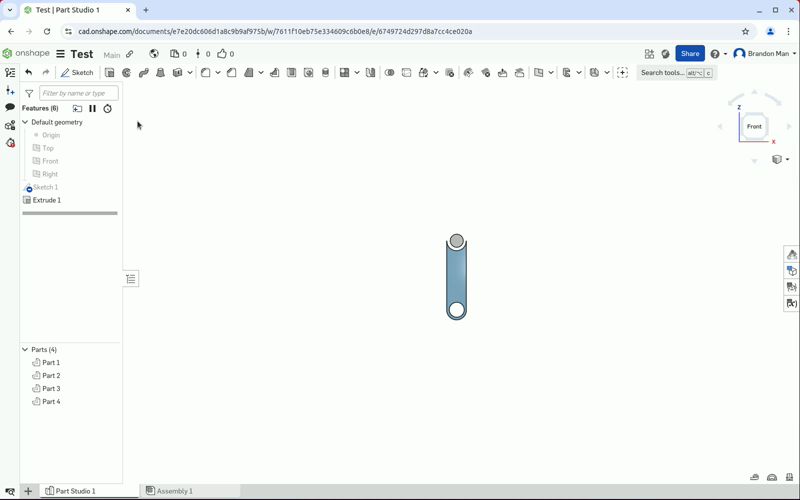
key(shift+h)
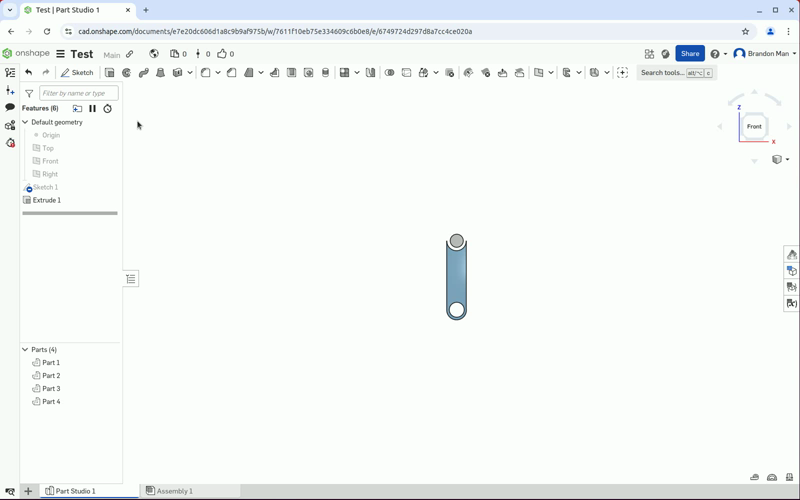
key(shift+h)
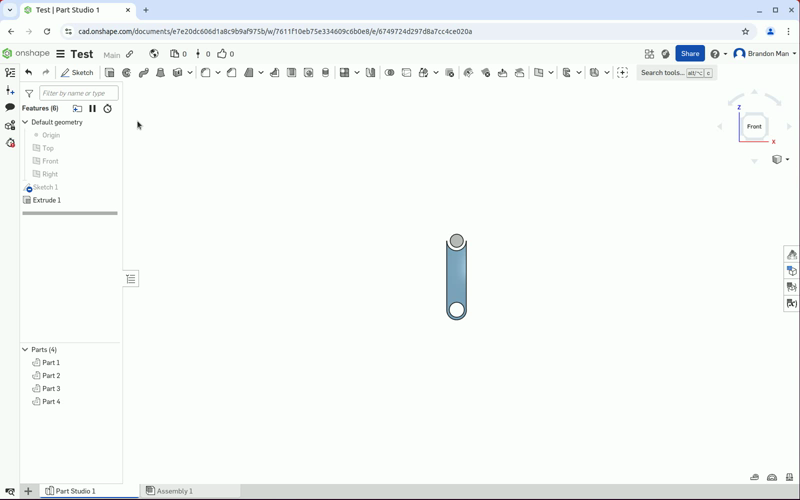
mouse_move(73, 189)
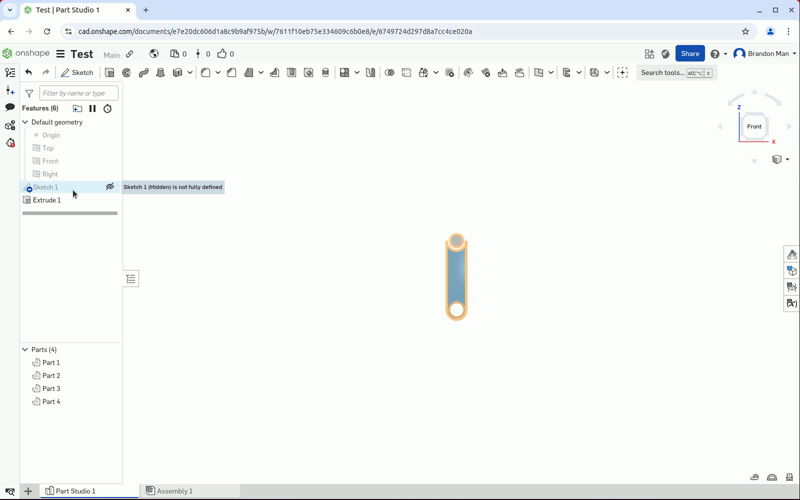
click(73, 189)
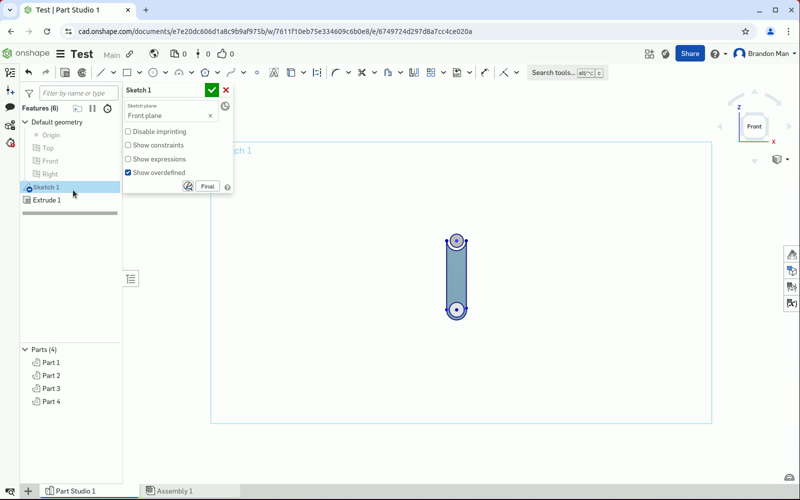
mouse_move(229, 92)
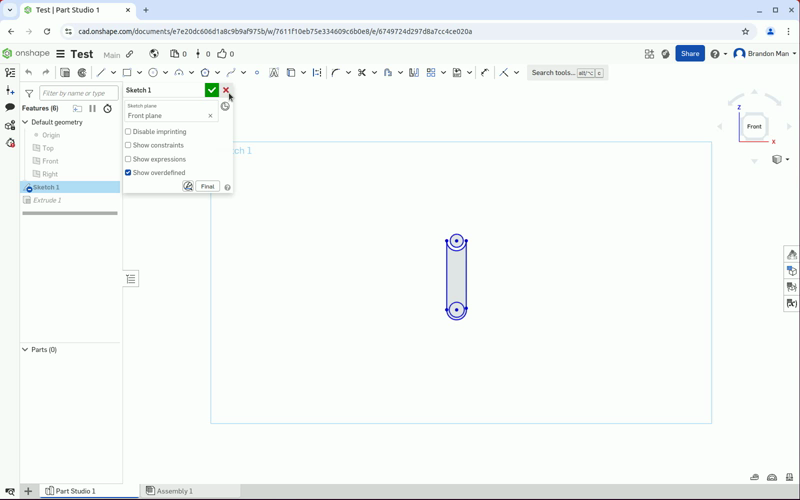
click(229, 92)
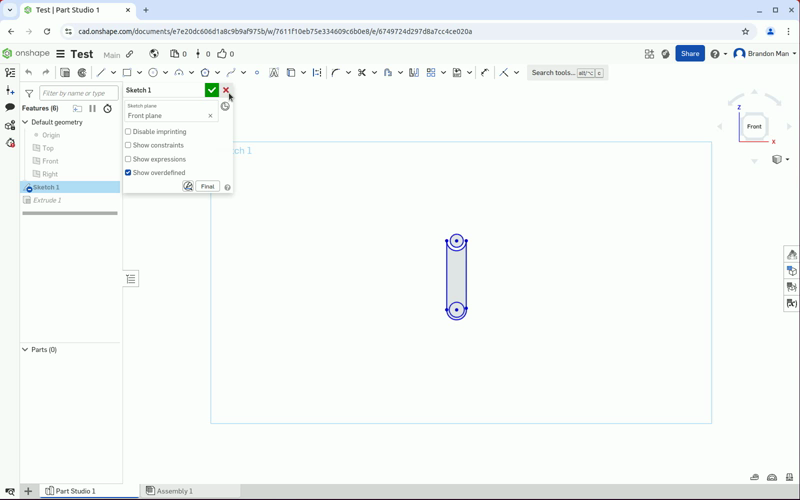
key(shift+s)
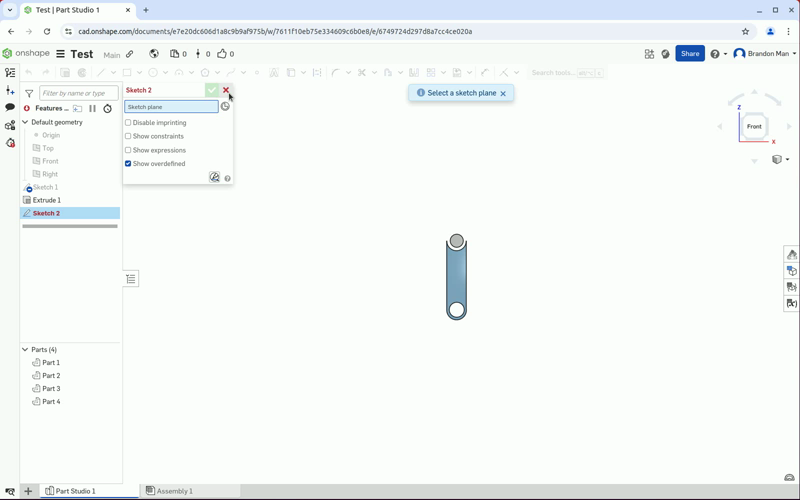
mouse_move(73, 163)
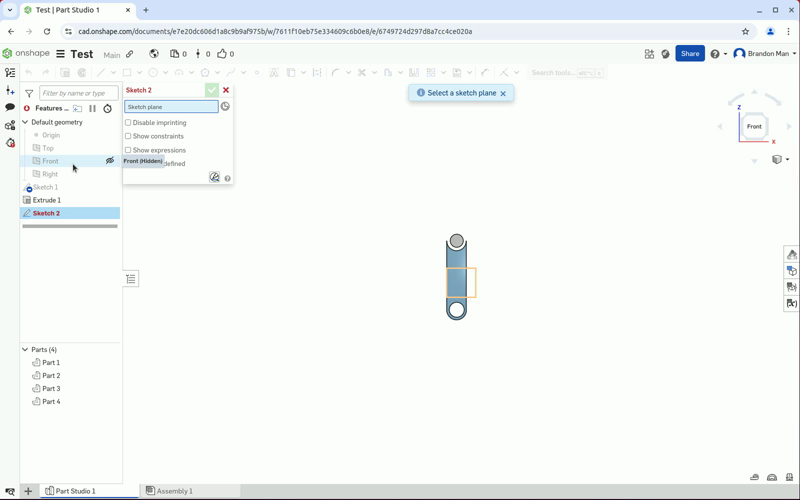
click(73, 163)
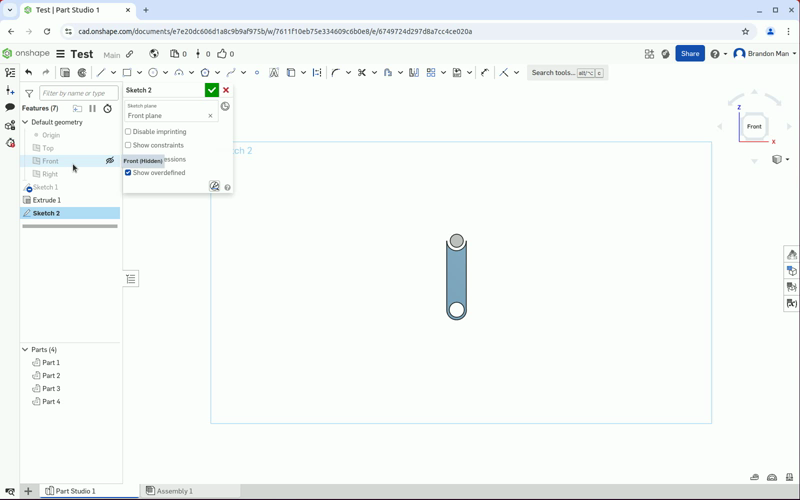
mouse_move(73, 352)
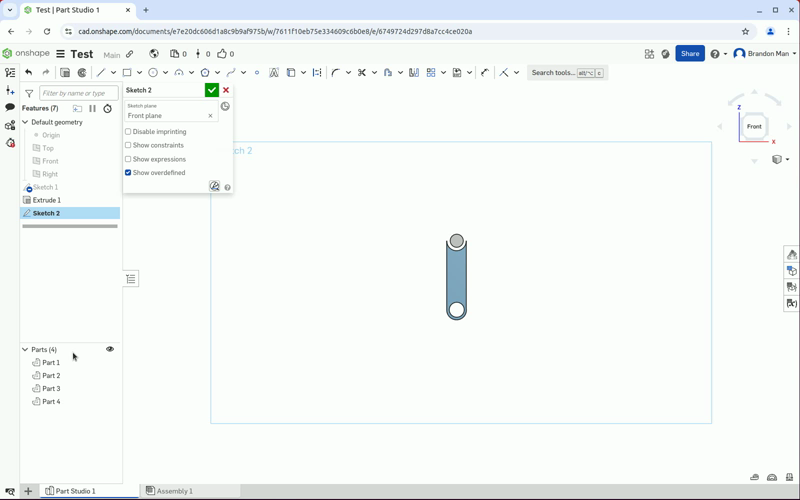
key(y)
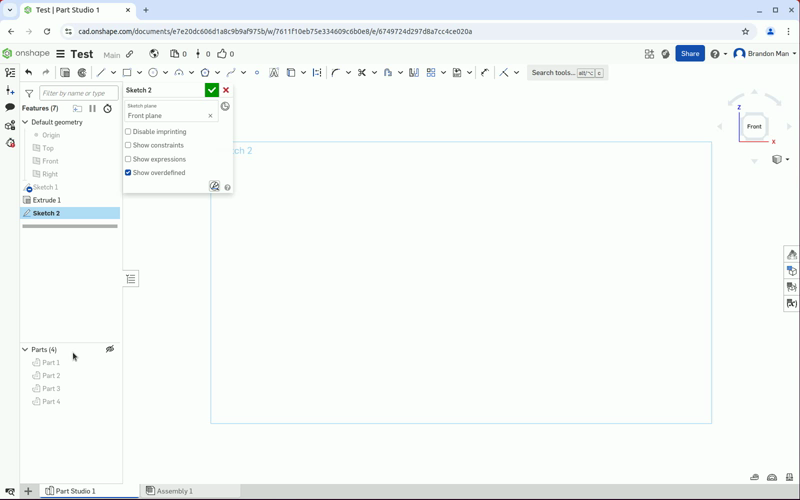
key(a)
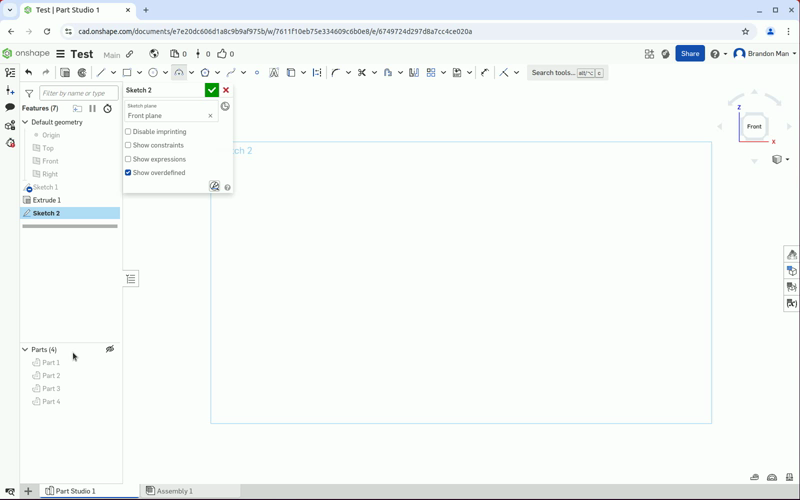
key_down(shift)
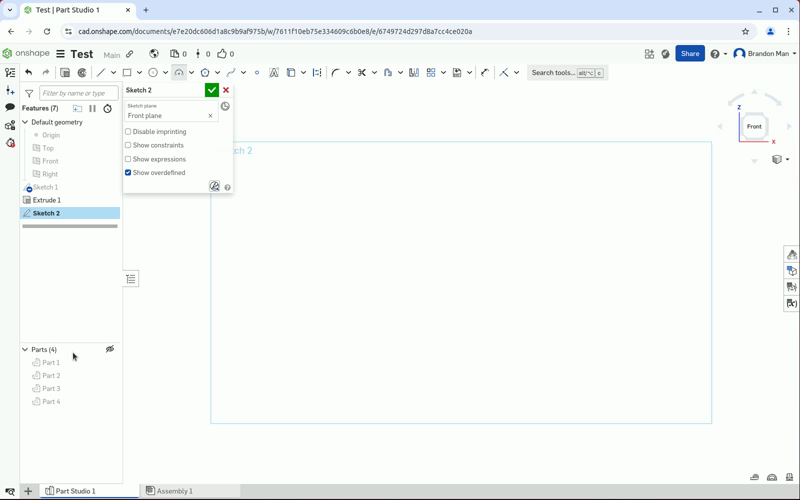
mouse_move(431, 325)
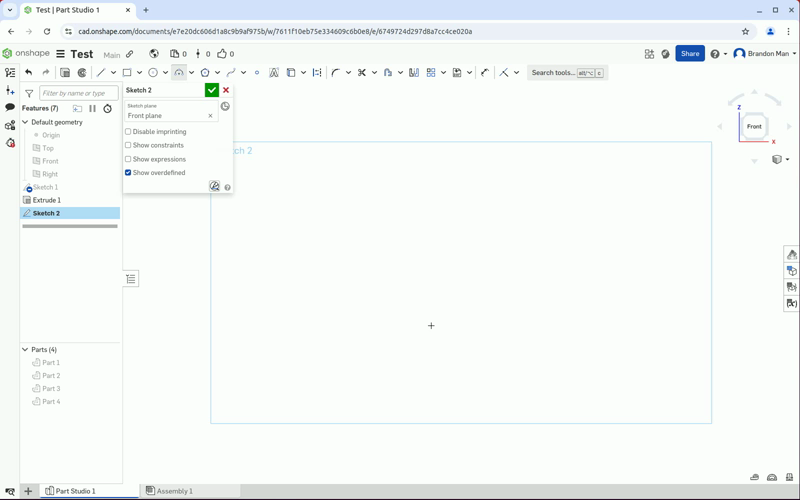
click(431, 325)
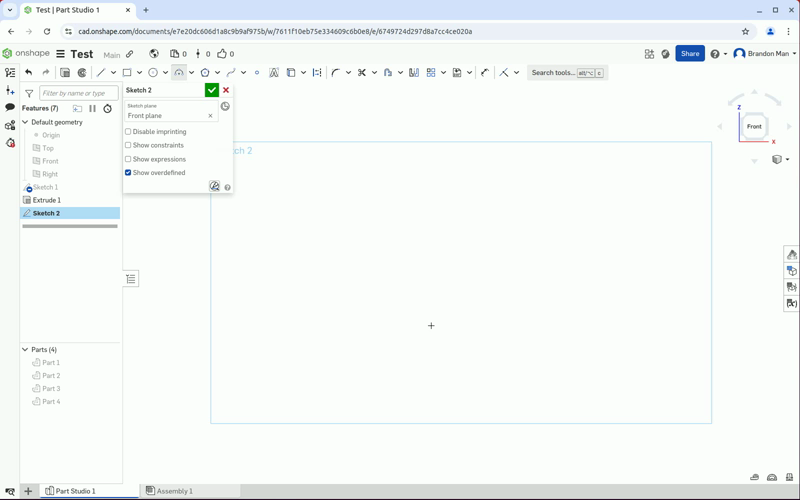
key_up(shift)
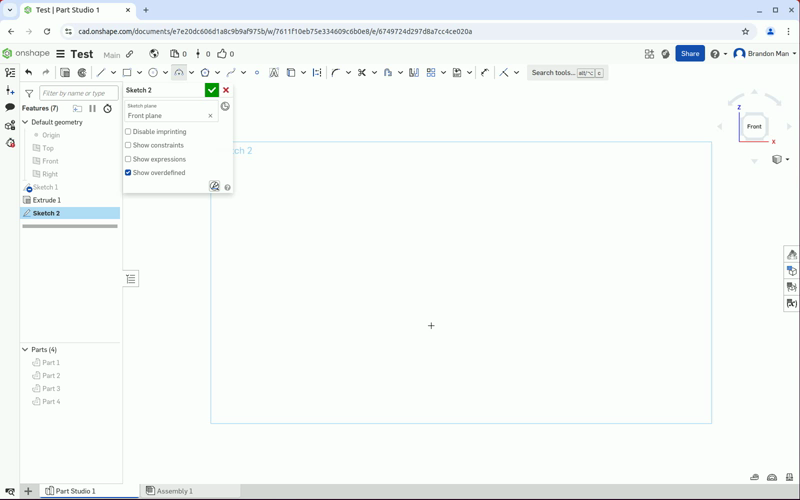
key_down(shift)
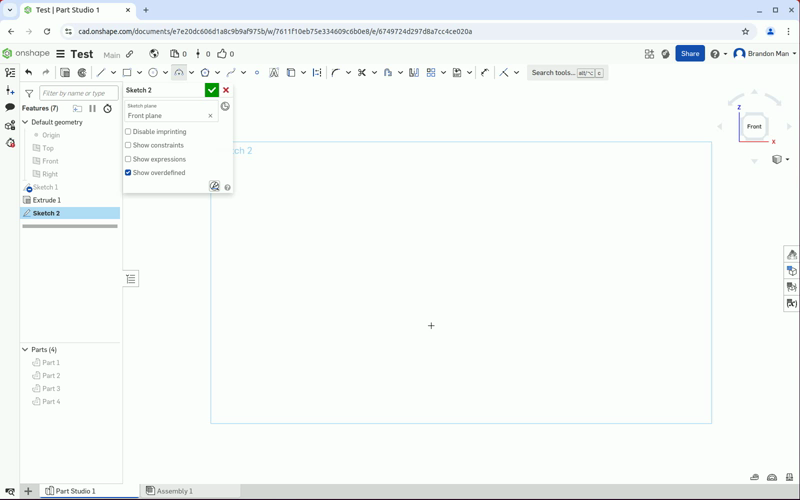
mouse_move(478, 322)
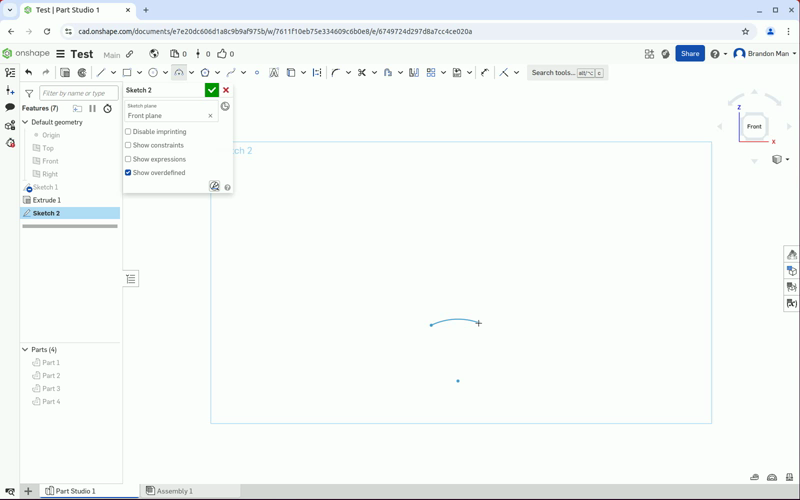
click(478, 322)
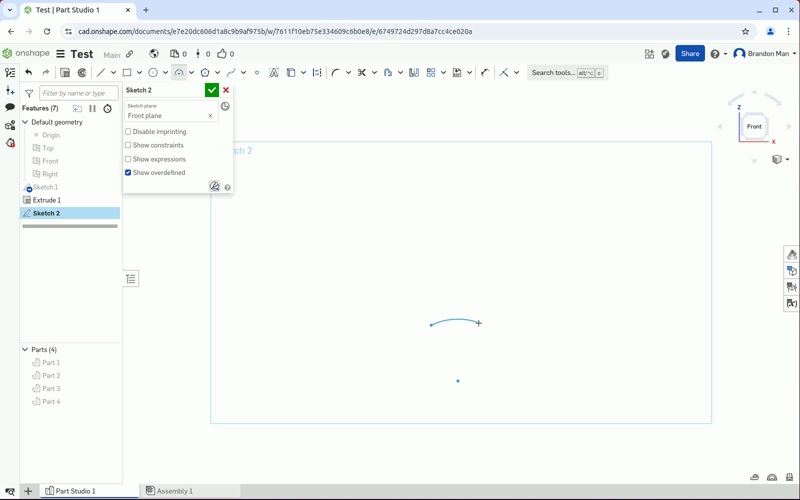
mouse_move(456, 346)
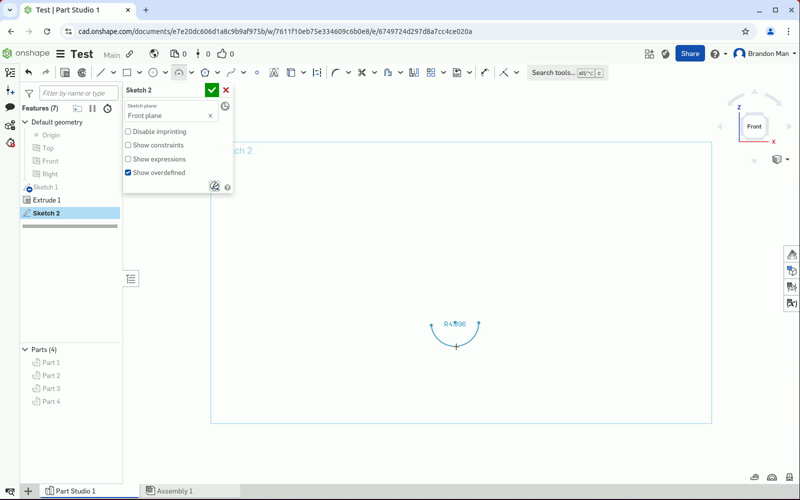
click(456, 346)
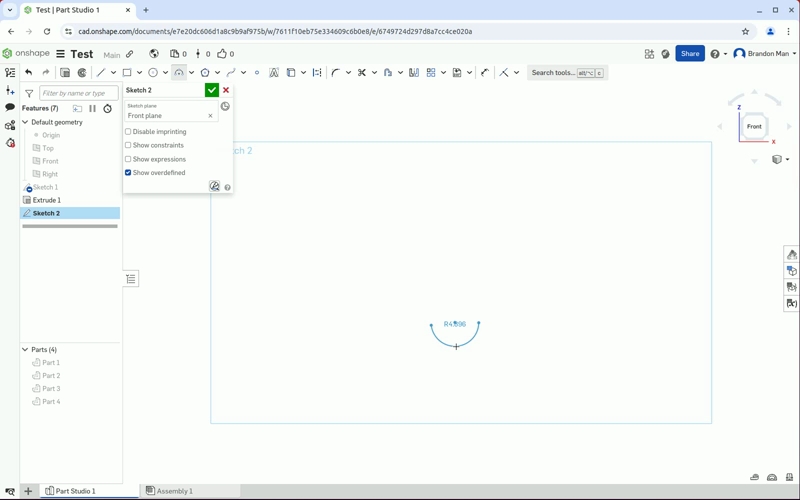
key_up(shift)
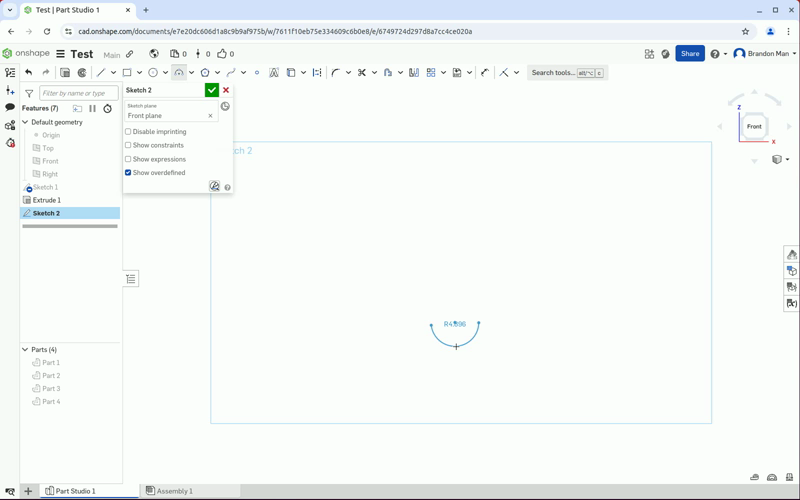
key(esc)
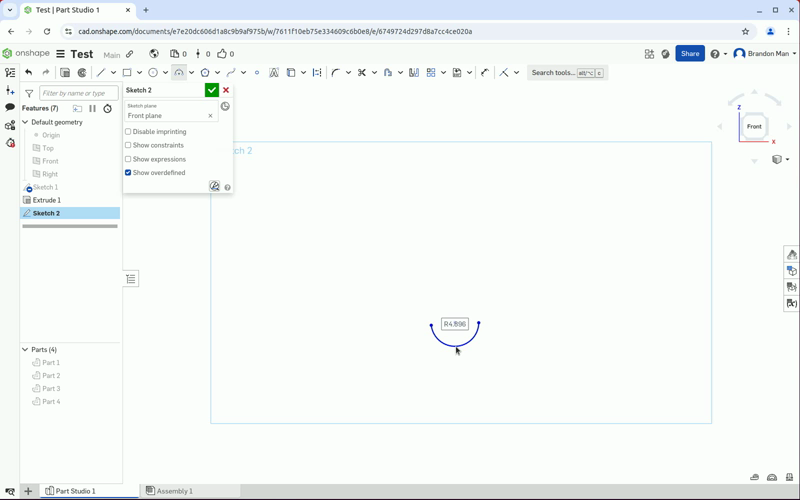
key(l)
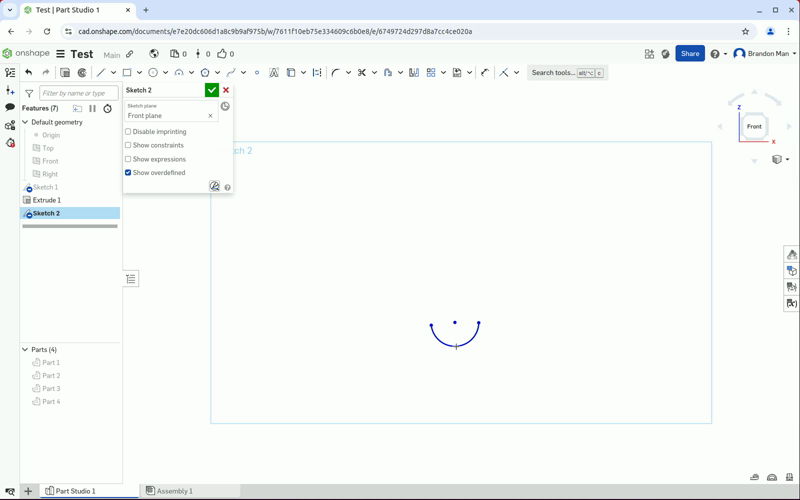
mouse_move(478, 322)
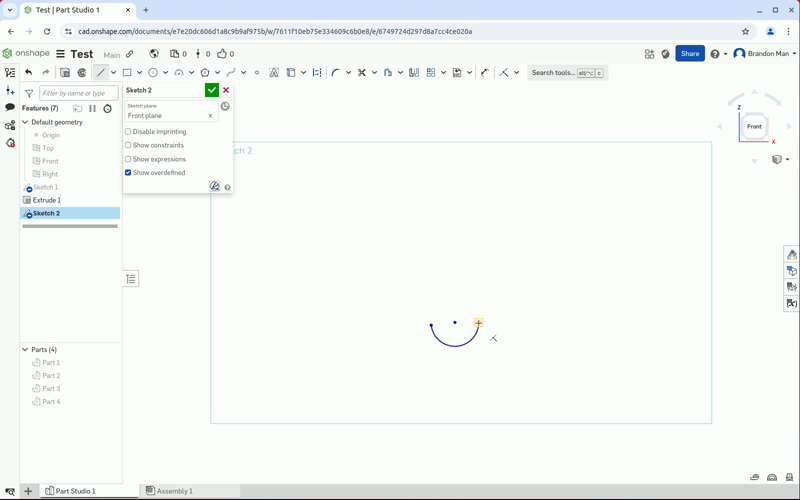
click(478, 322)
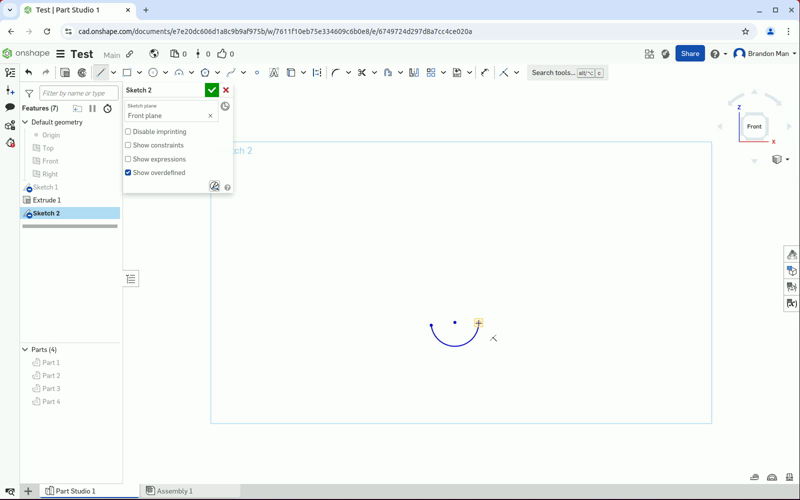
key_down(shift)
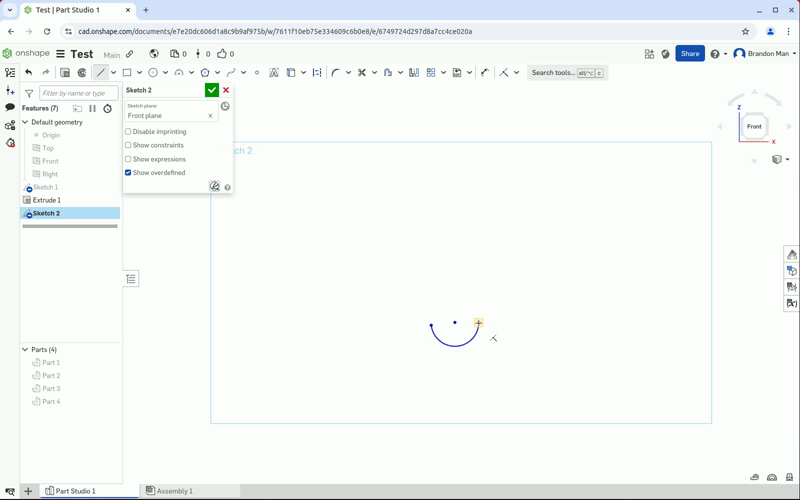
mouse_move(478, 230)
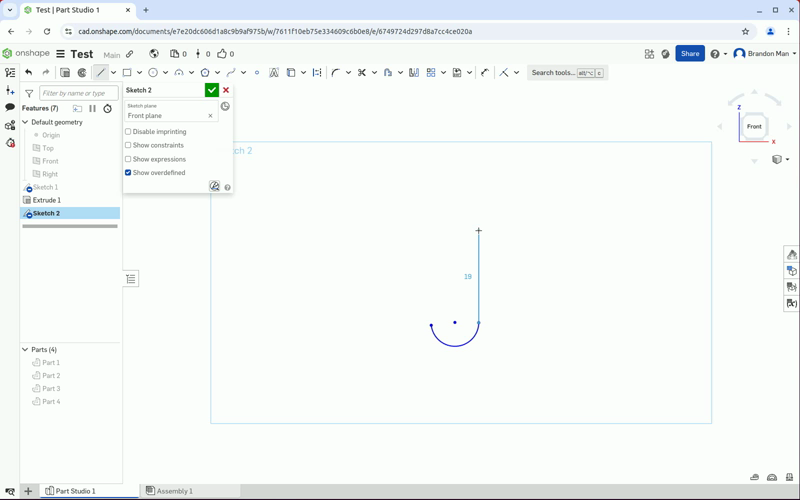
click(478, 230)
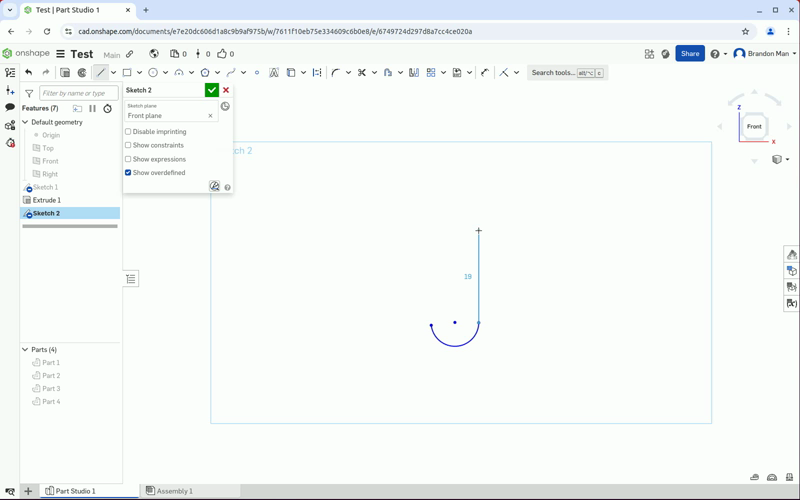
key_up(shift)
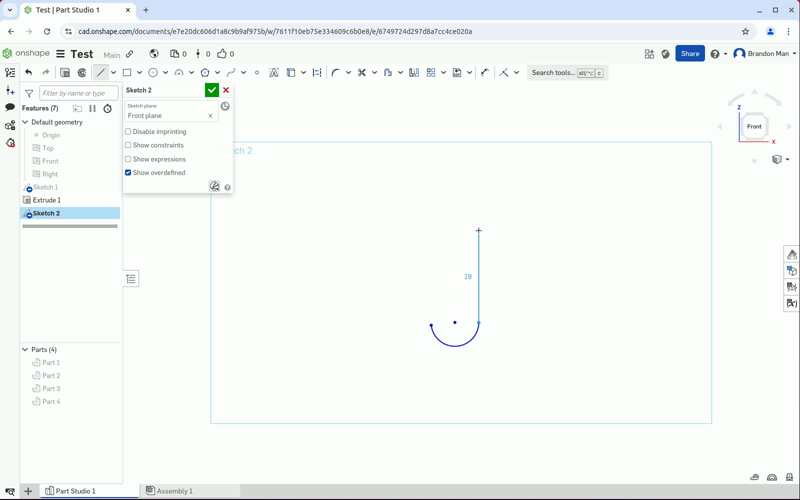
key(esc)
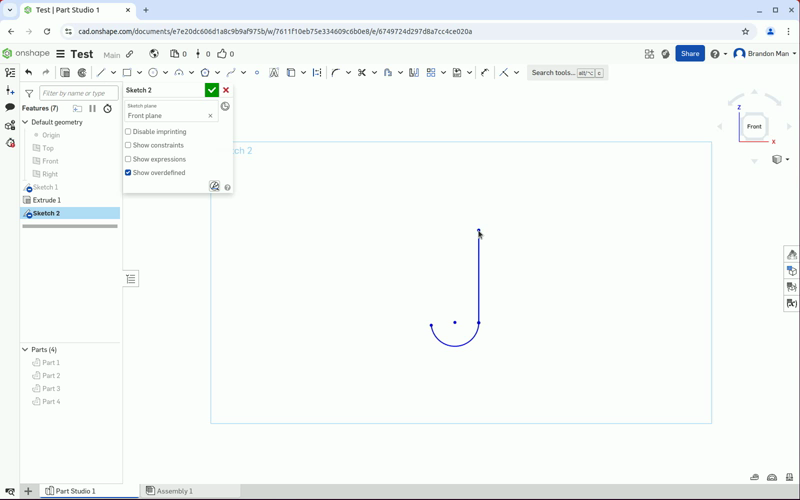
key(a)
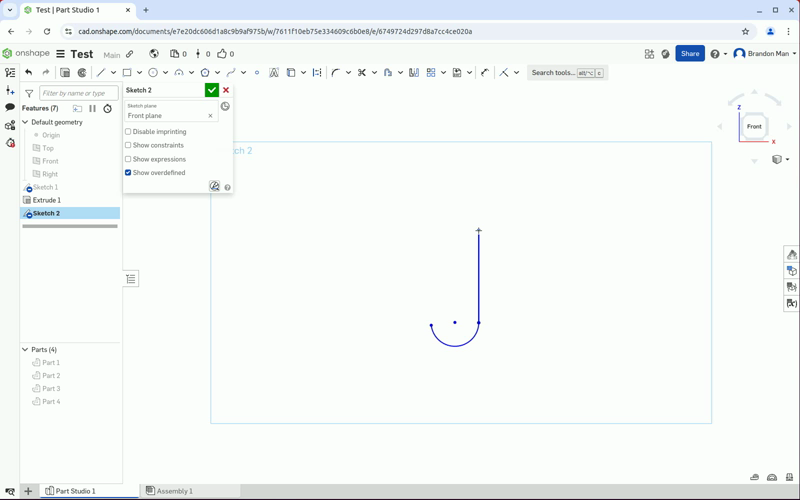
mouse_move(478, 230)
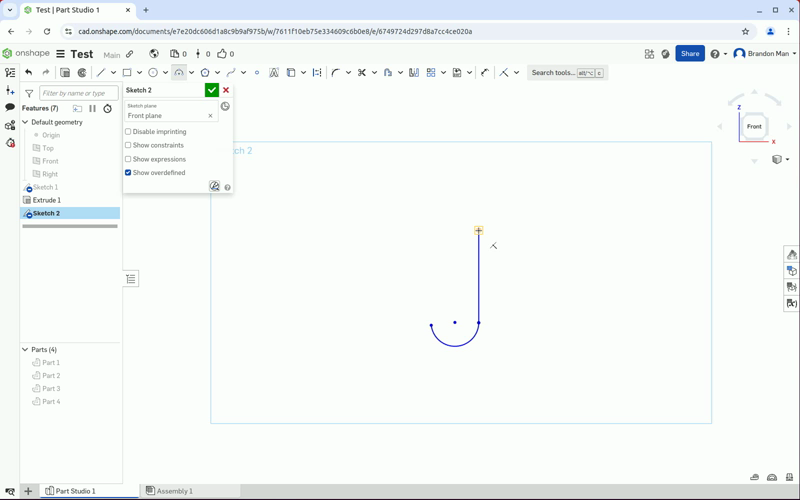
click(478, 230)
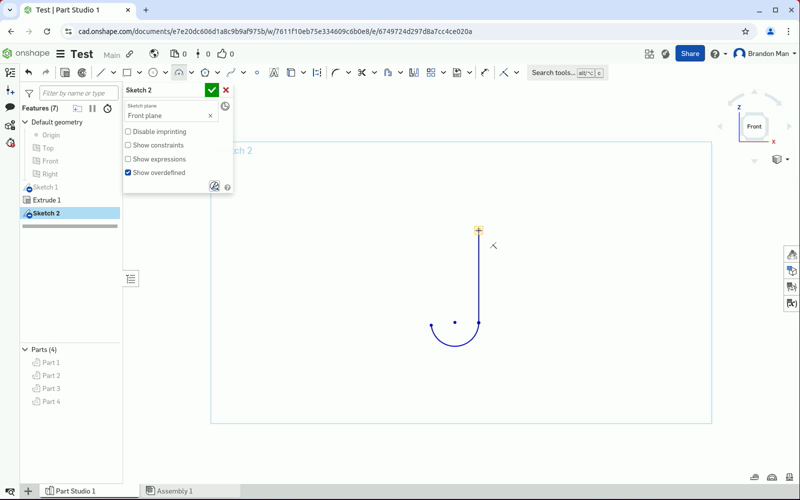
key_down(shift)
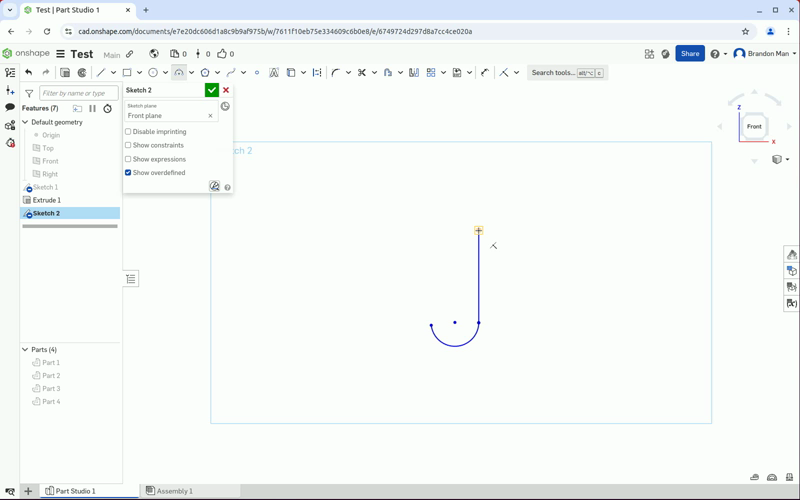
mouse_move(431, 230)
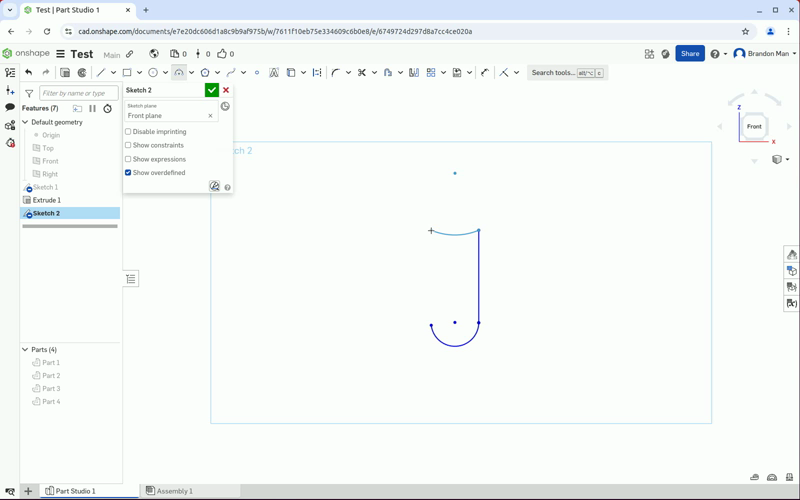
click(431, 230)
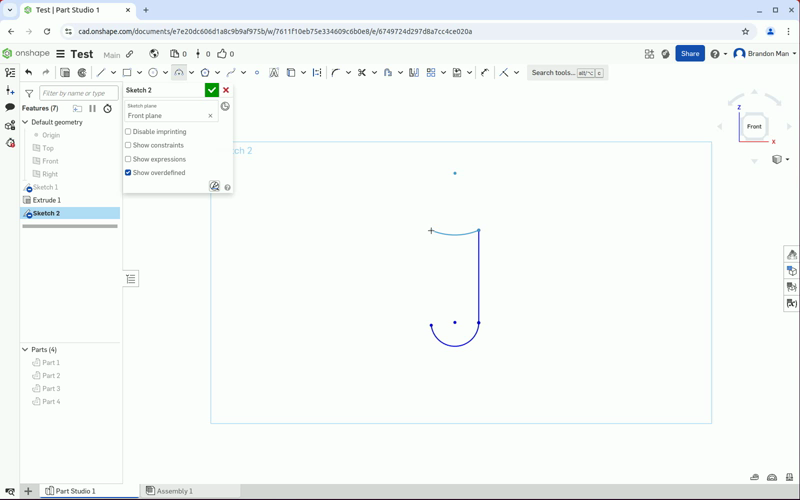
mouse_move(455, 212)
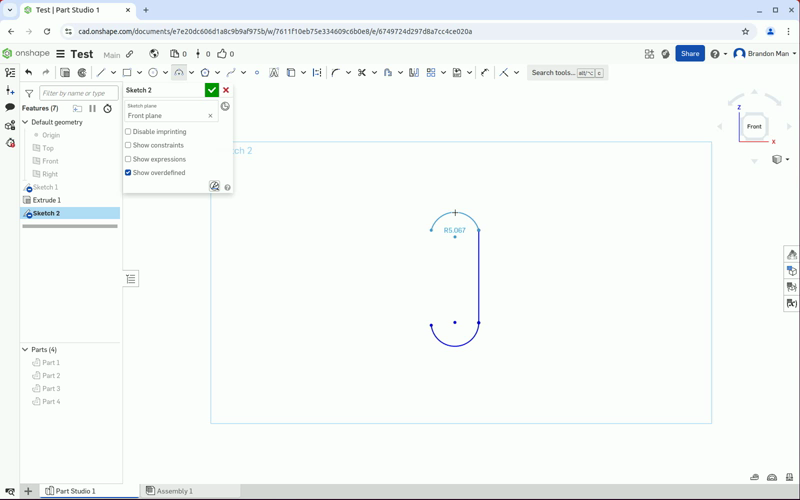
click(455, 212)
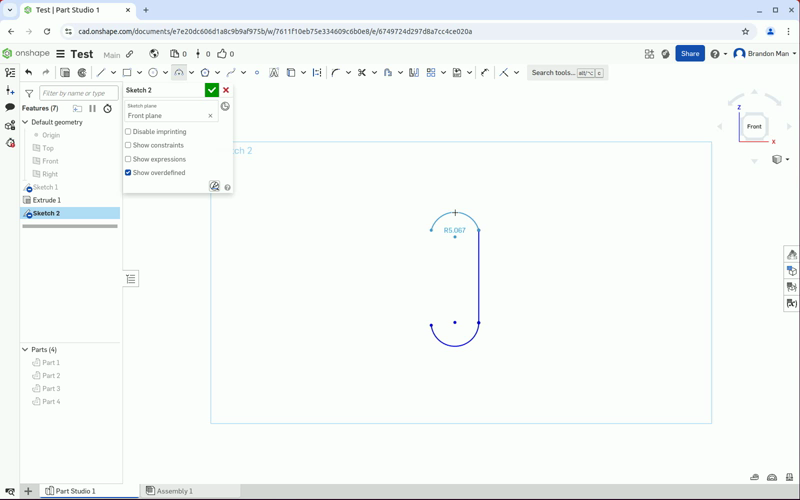
key_up(shift)
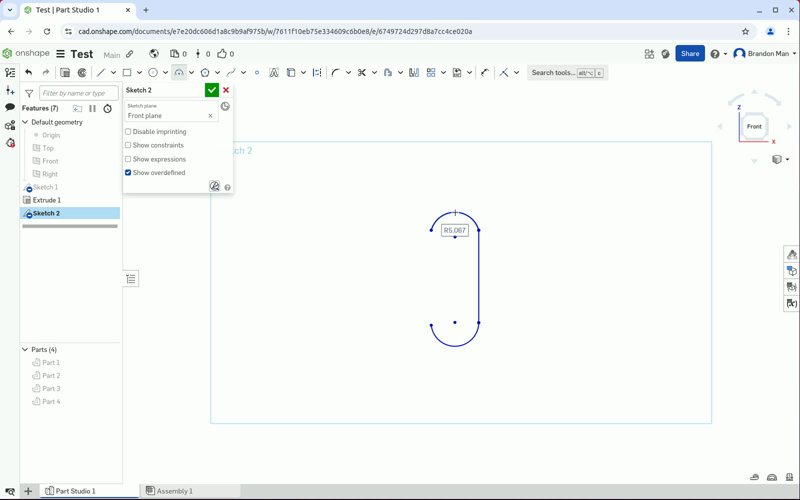
key(esc)
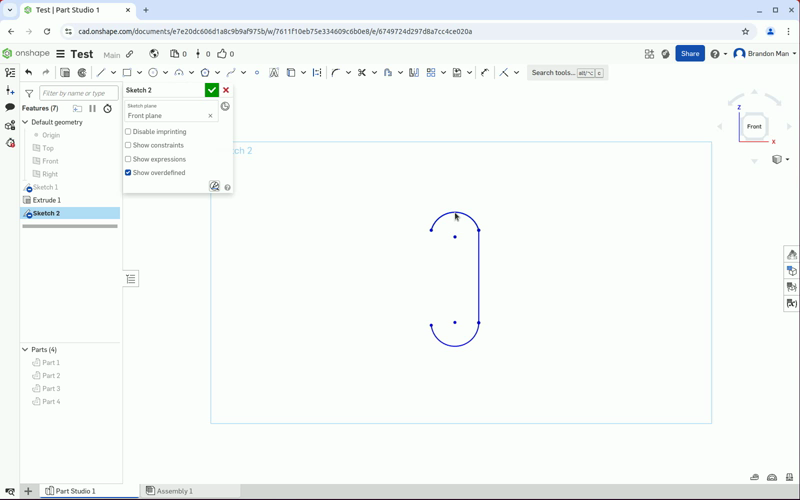
key(l)
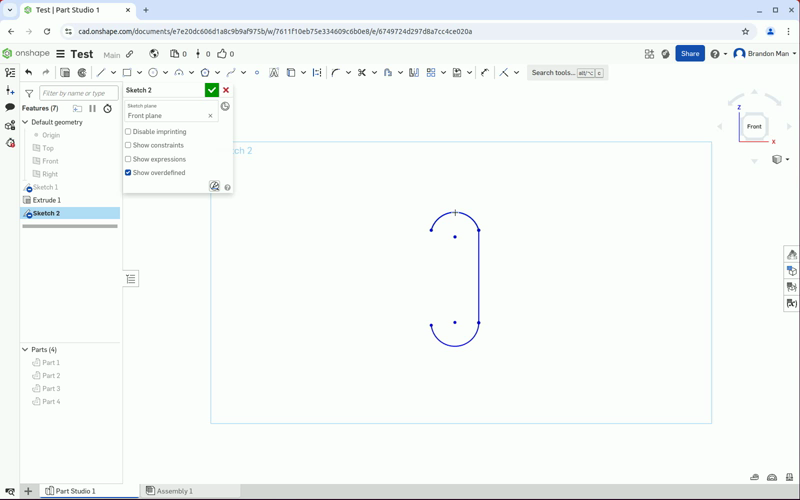
mouse_move(431, 230)
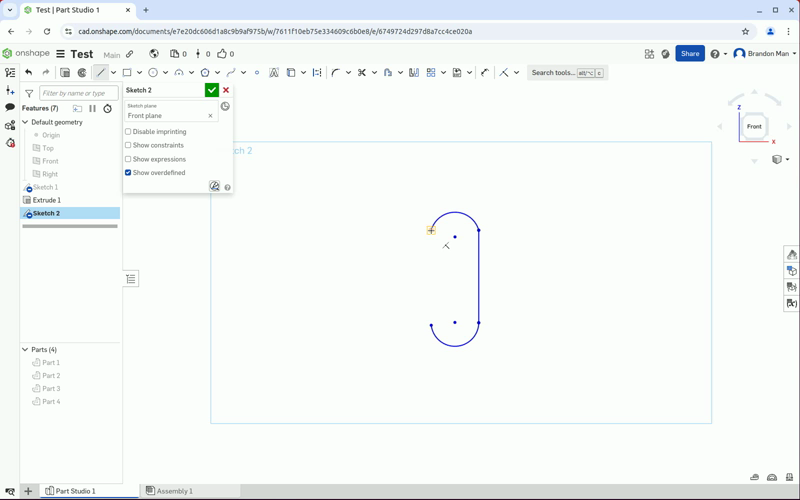
click(431, 230)
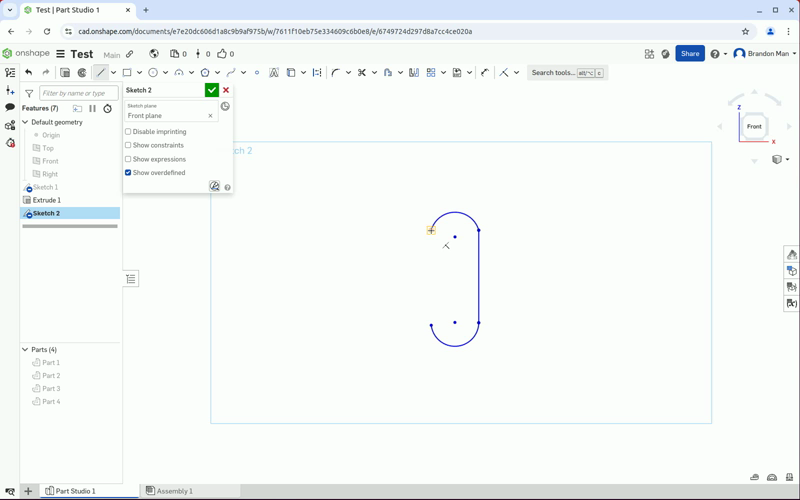
key_down(shift)
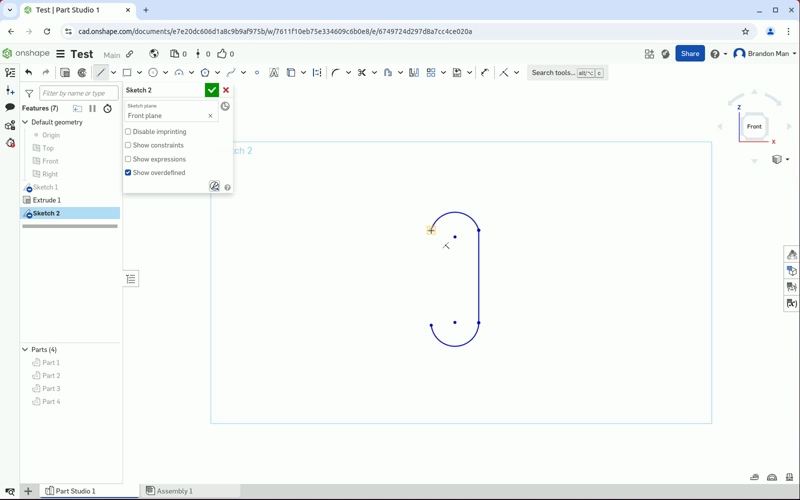
mouse_move(431, 325)
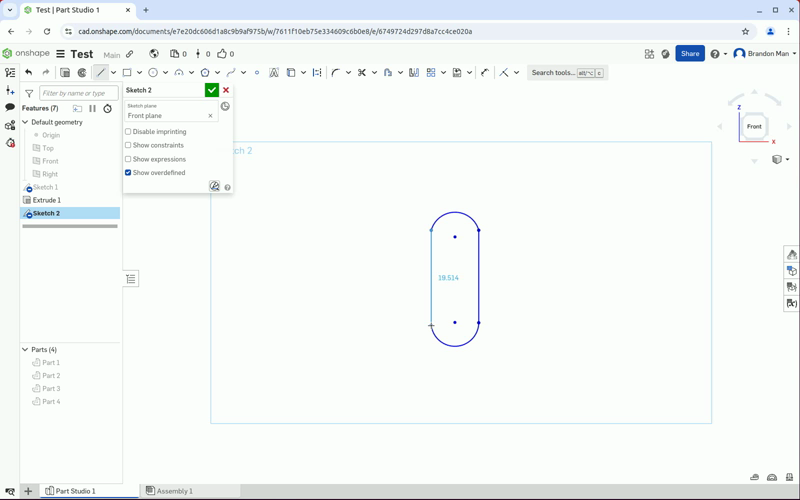
key_up(shift)
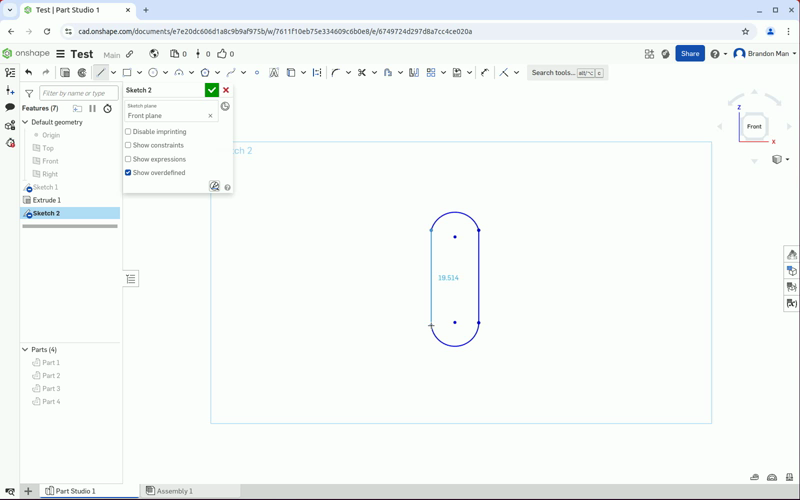
click(431, 325)
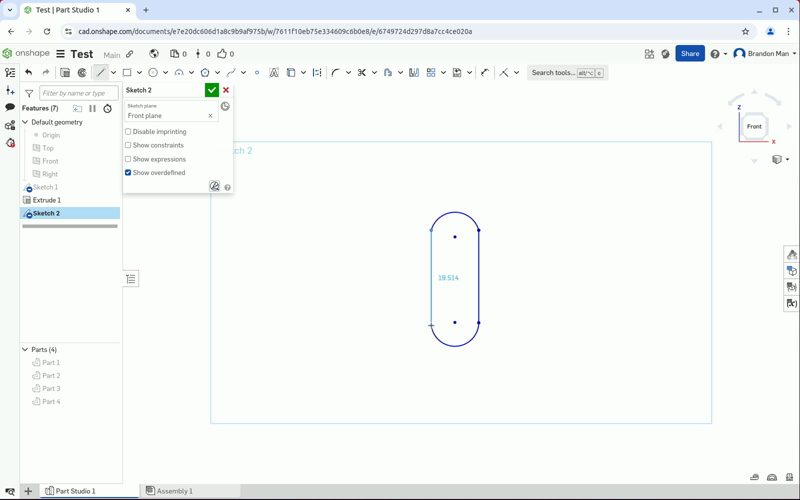
key(esc)
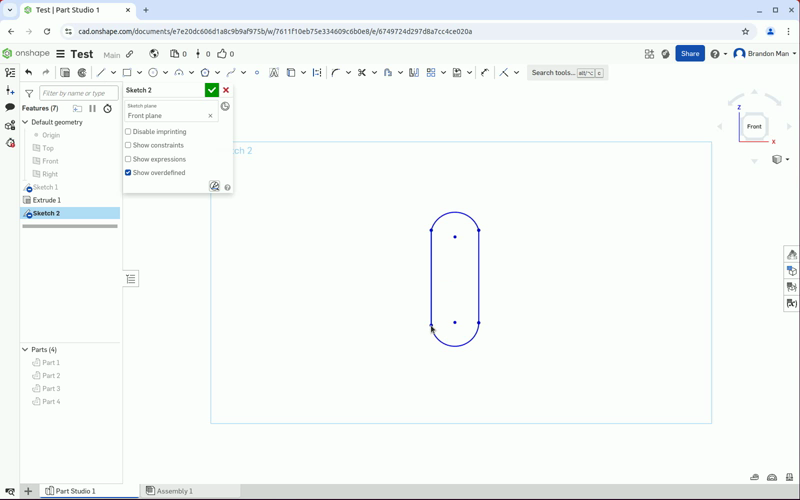
key(c)
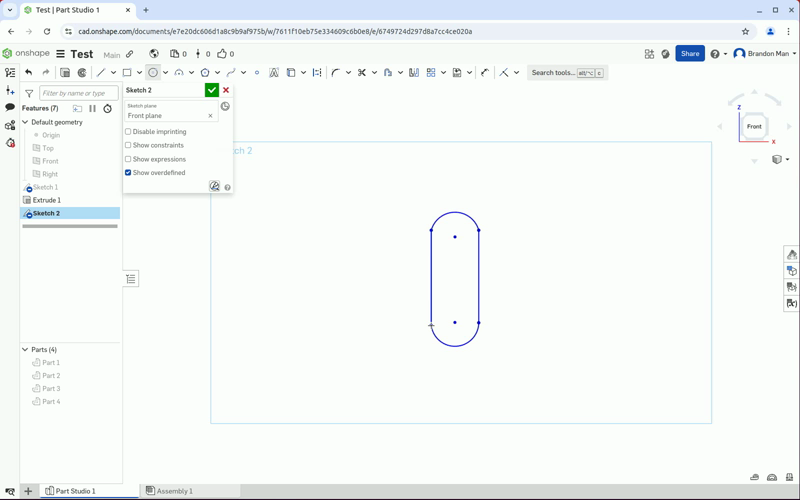
key_down(shift)
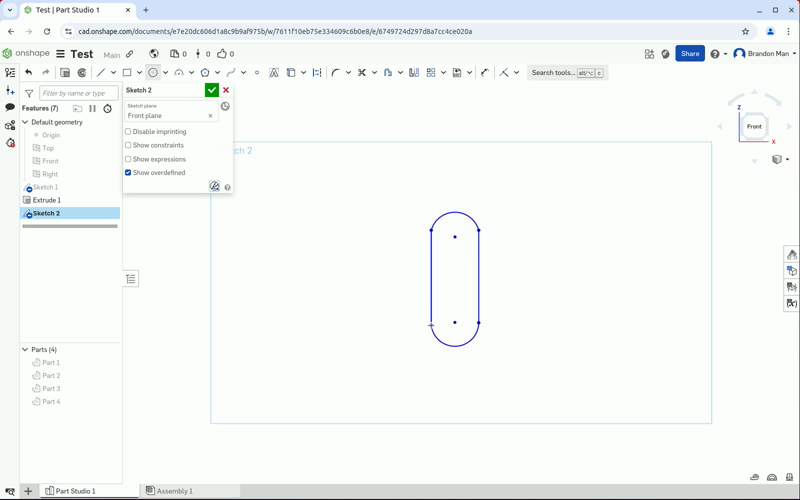
mouse_move(456, 332)
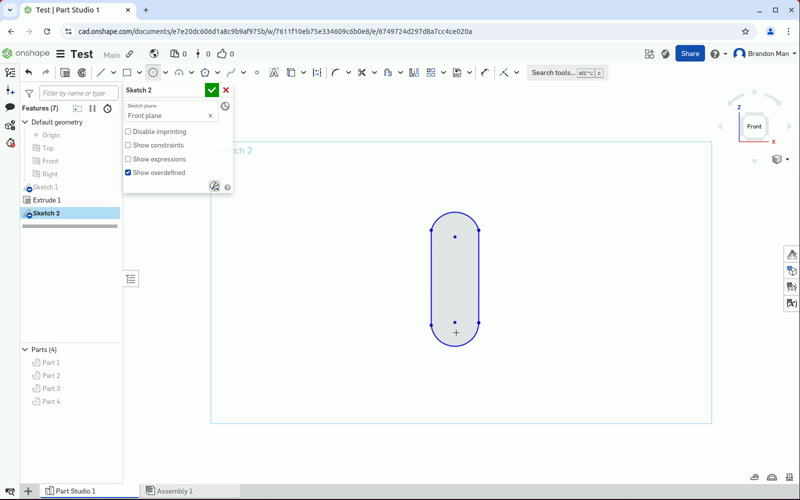
click(456, 332)
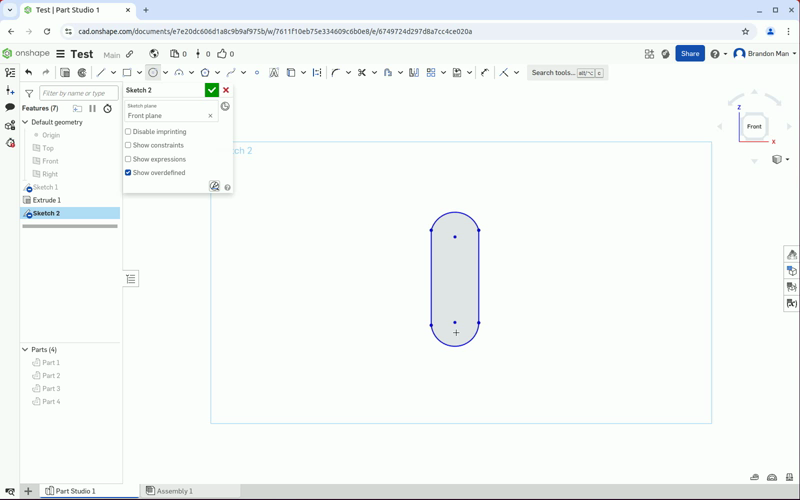
key_up(shift)
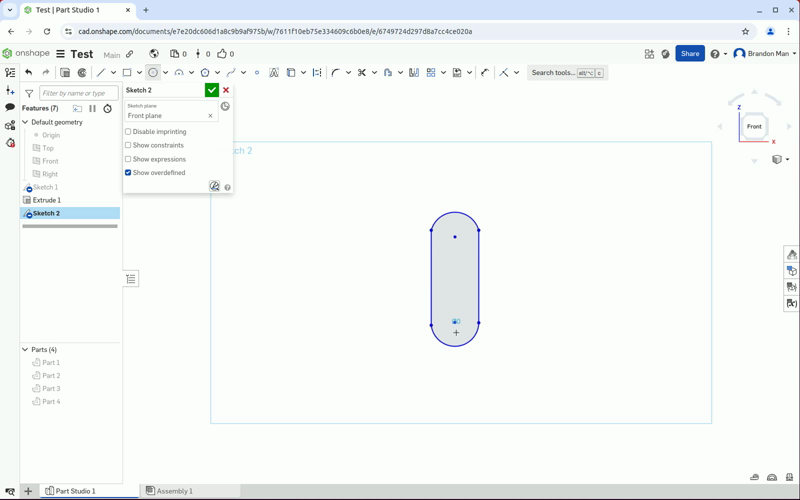
mouse_move(462, 332)
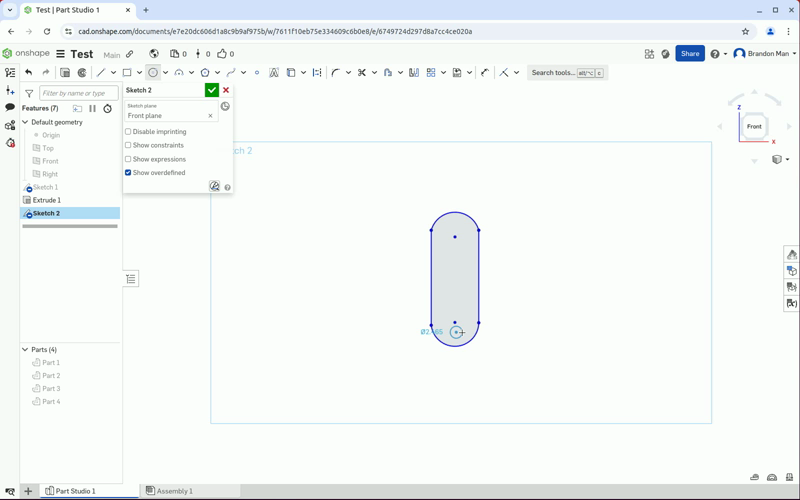
click(462, 332)
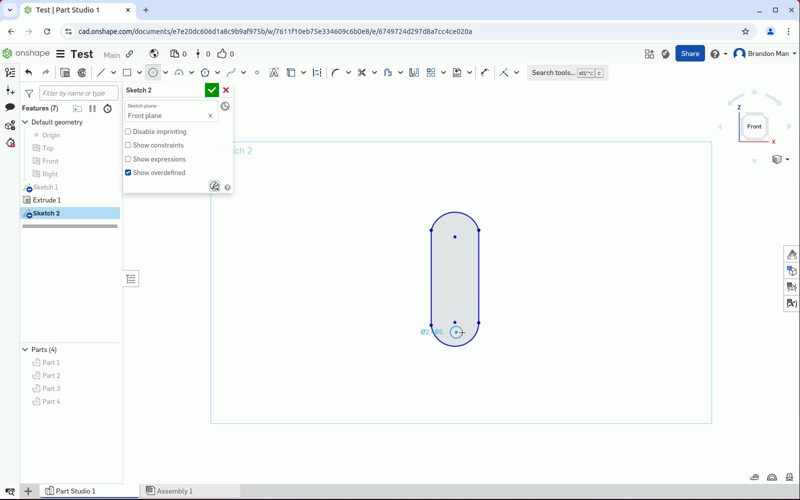
key(esc)
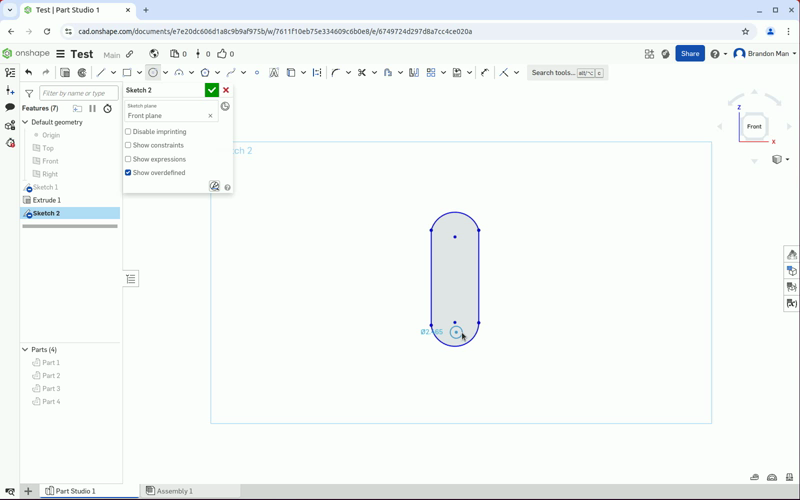
key(c)
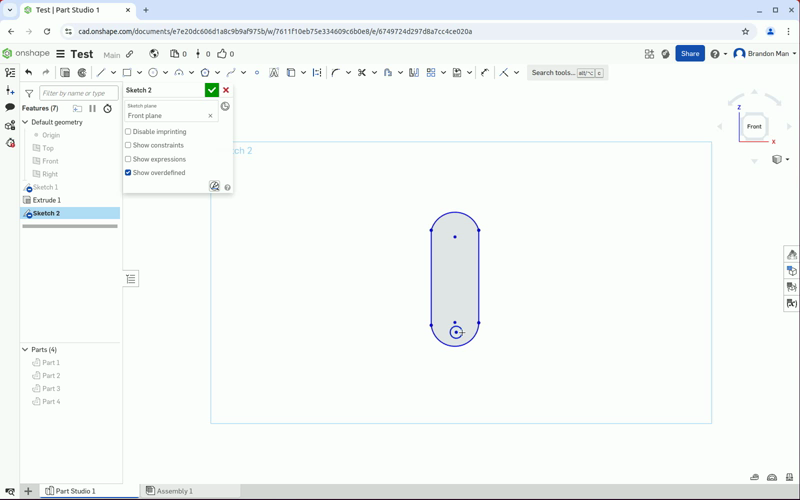
key_down(shift)
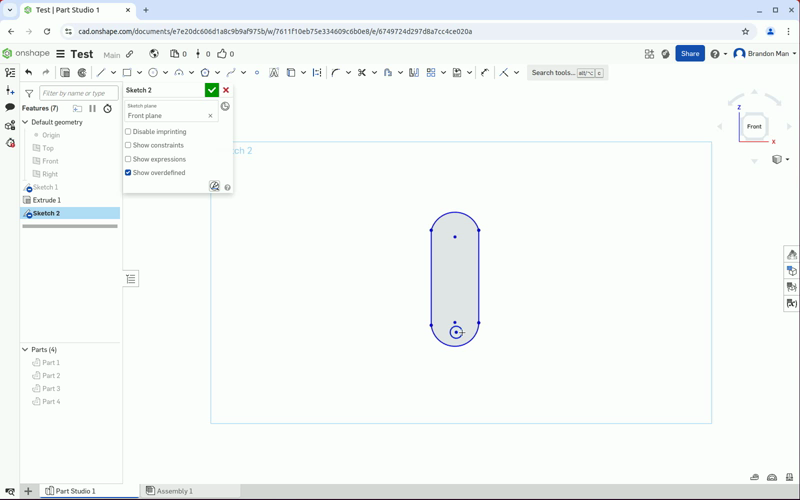
mouse_move(456, 226)
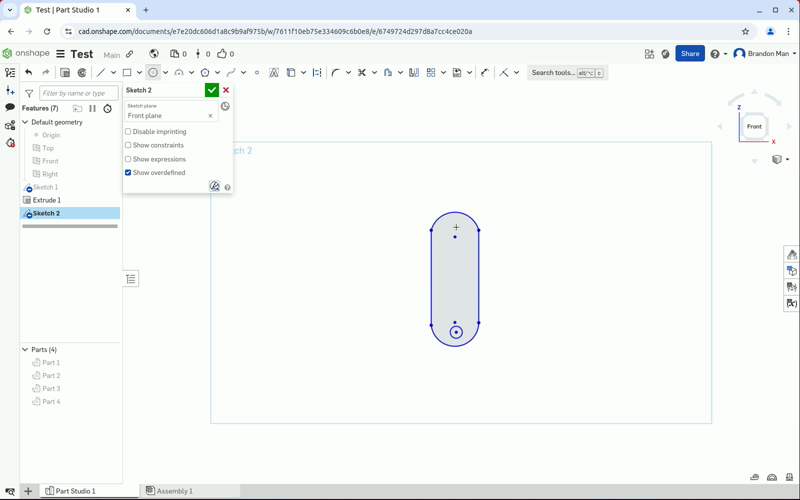
click(456, 226)
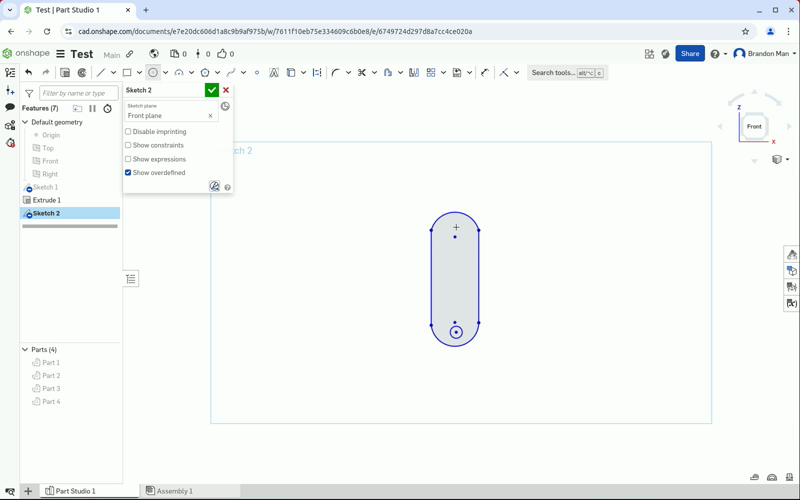
key_up(shift)
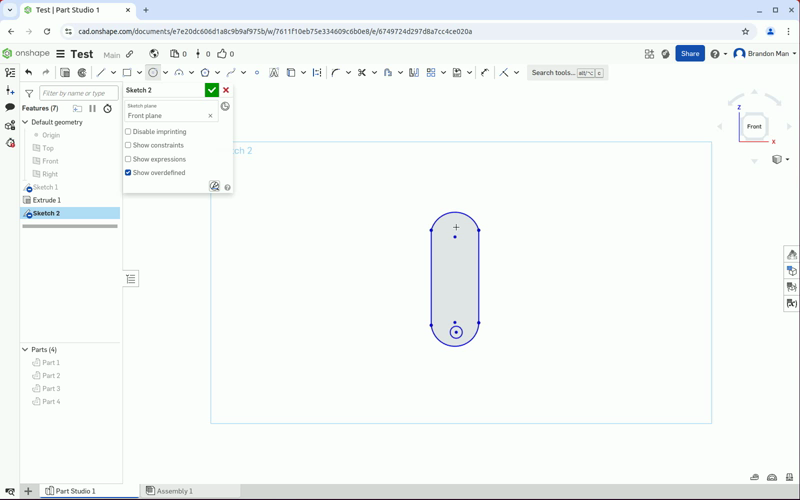
mouse_move(461, 226)
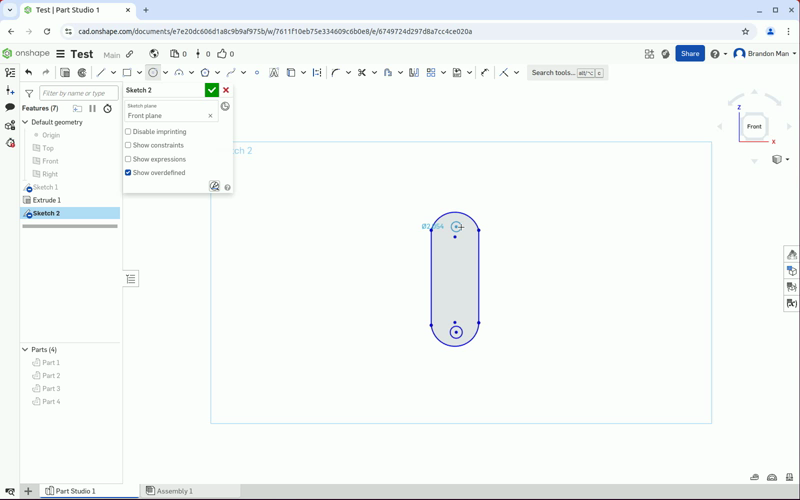
click(461, 226)
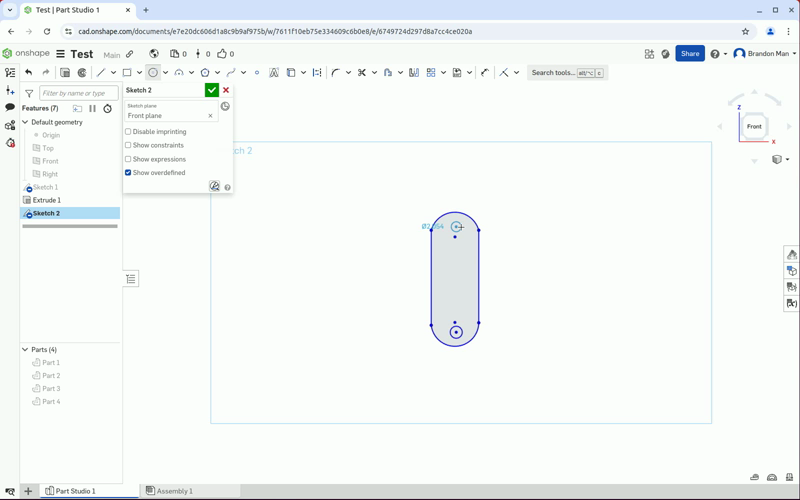
key(esc)
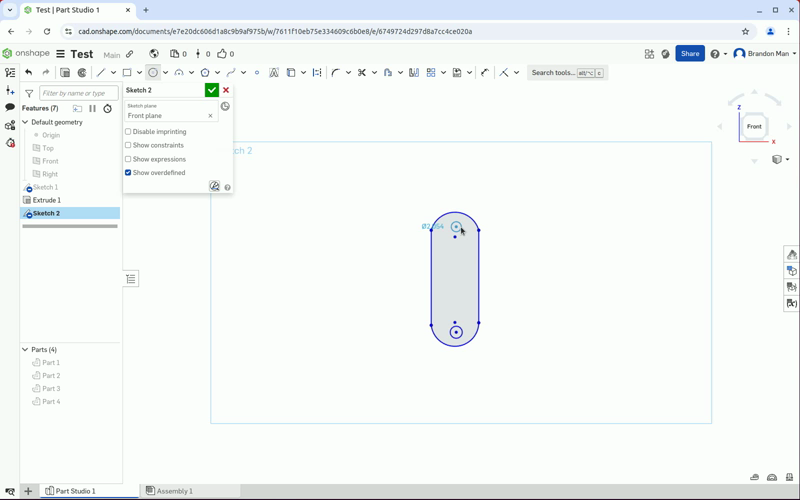
mouse_move(447, 225)
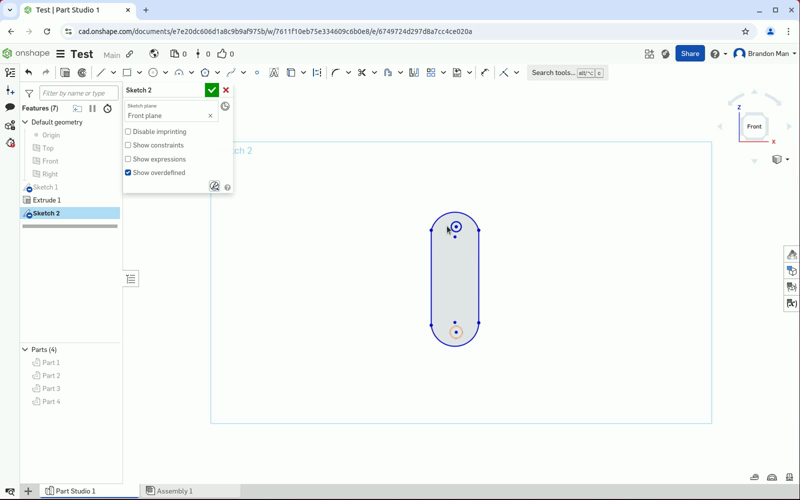
click(447, 225)
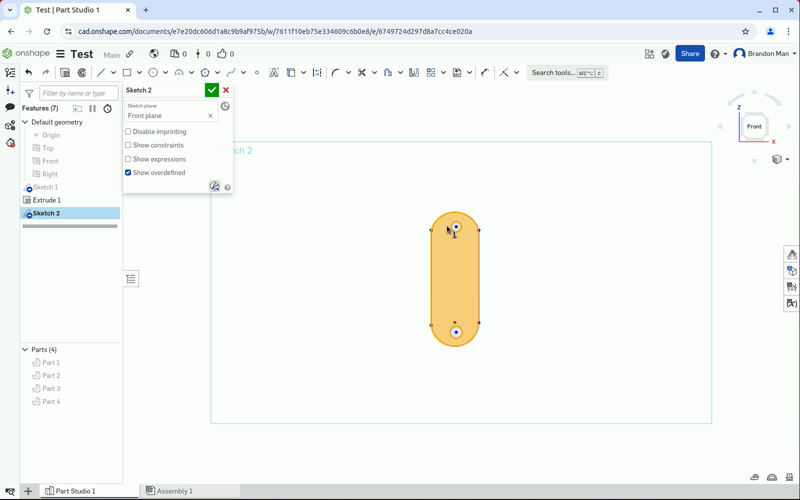
mouse_move(73, 352)
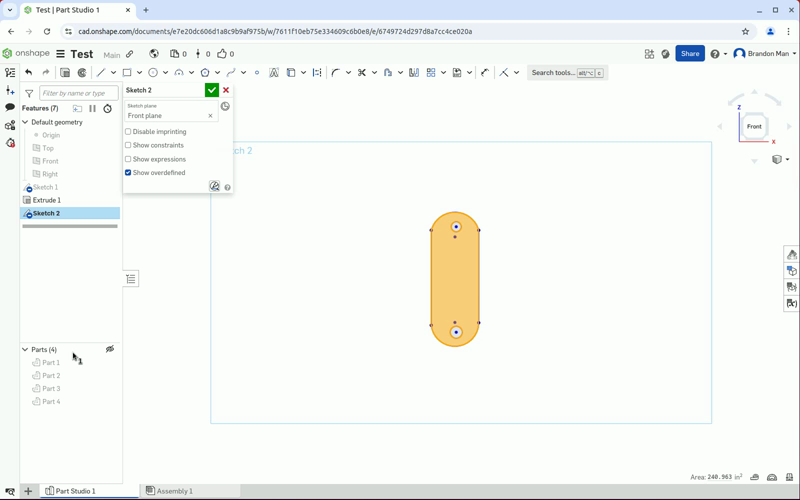
key(shift+y)
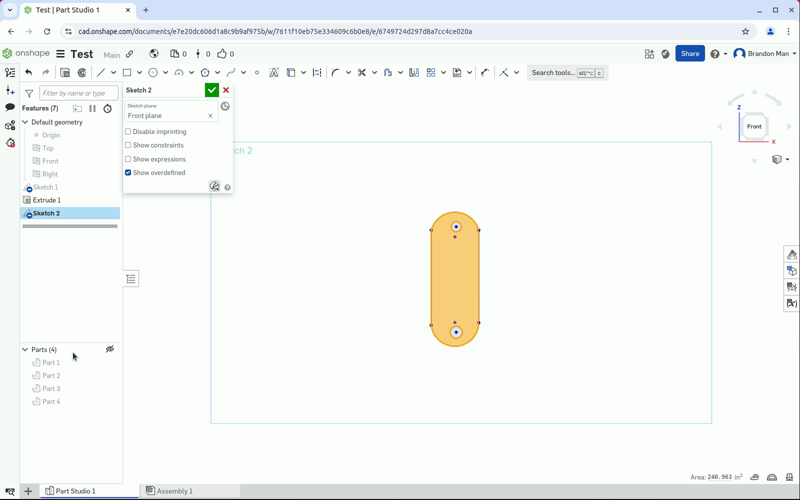
key(shift+e)
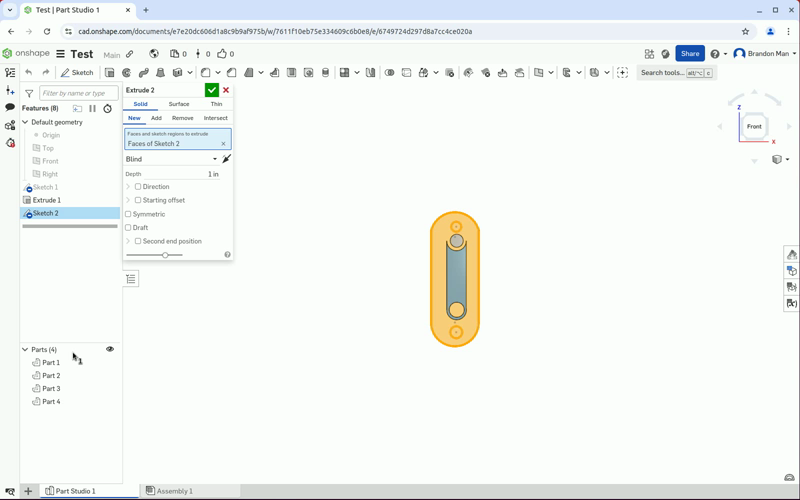
mouse_move(143, 106)
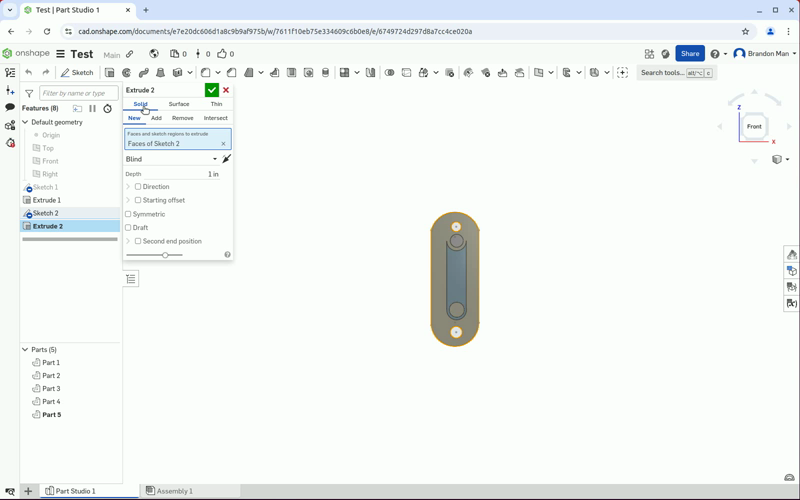
click(143, 106)
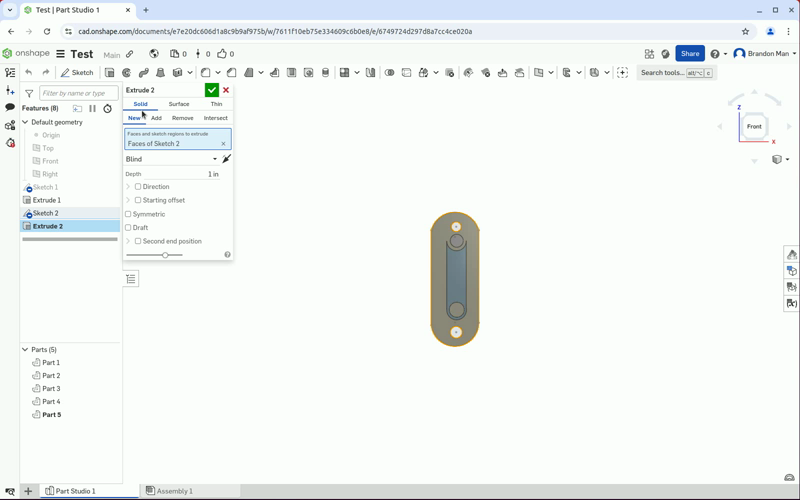
mouse_move(137, 120)
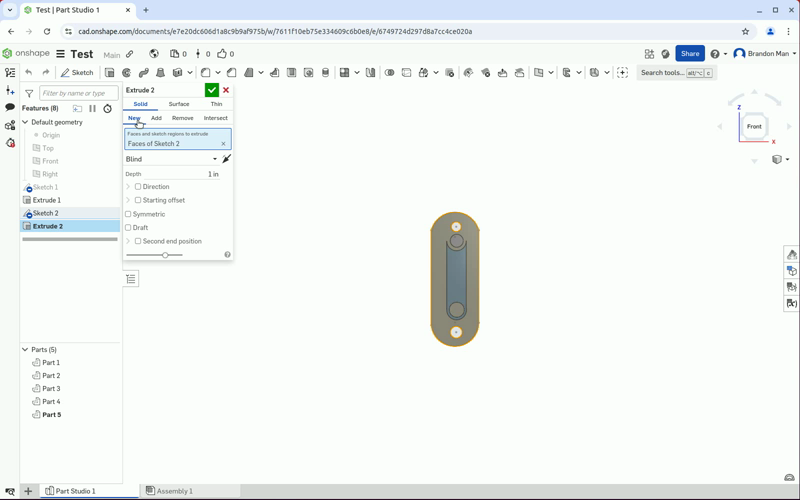
click(137, 120)
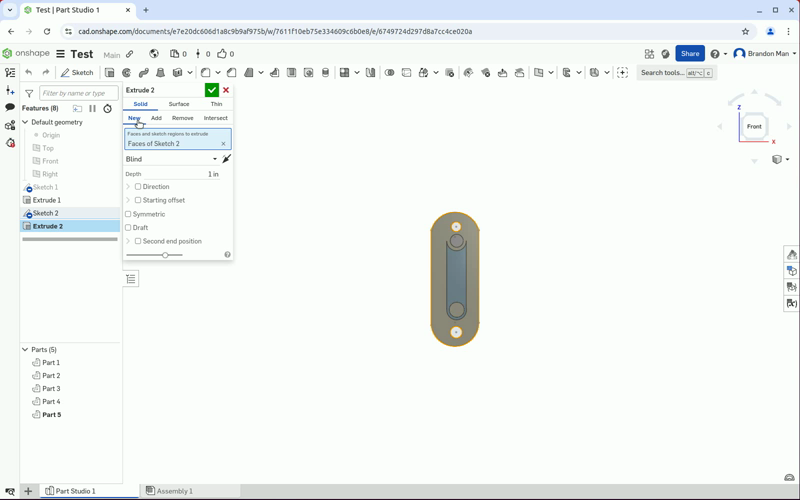
key(tab, 4)
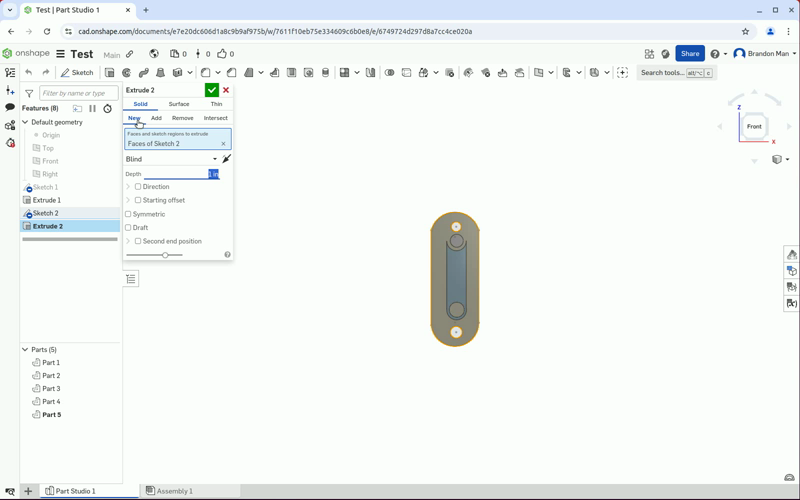
text(9.869)
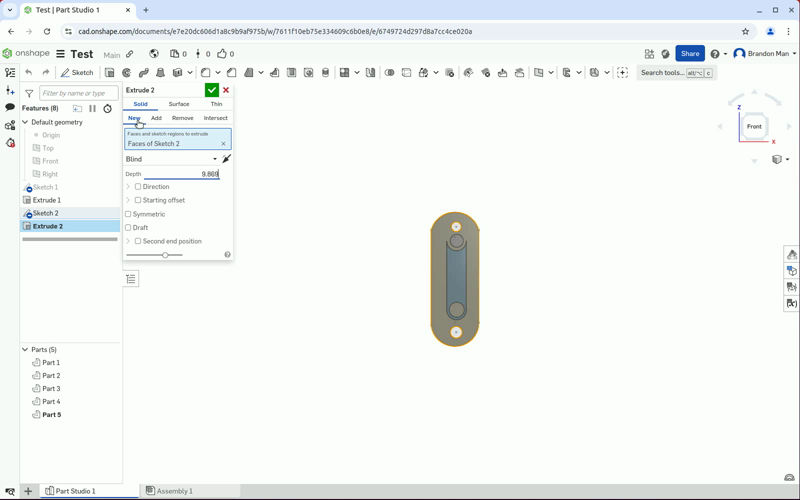
key(enter)
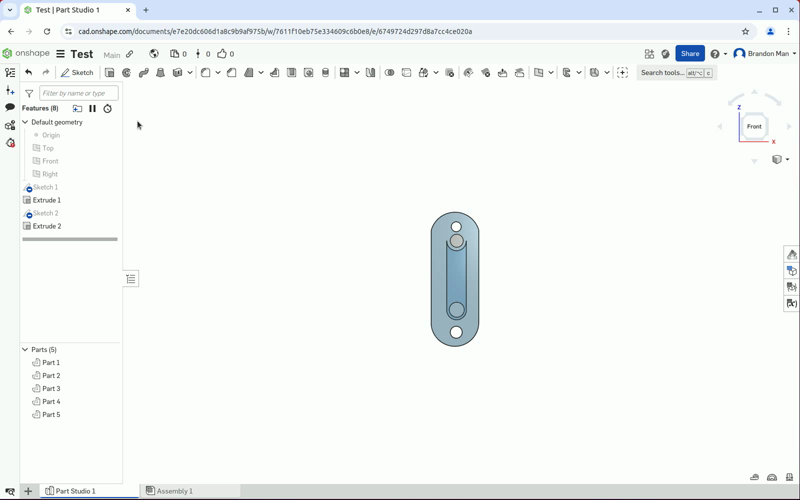
key(shift+h)
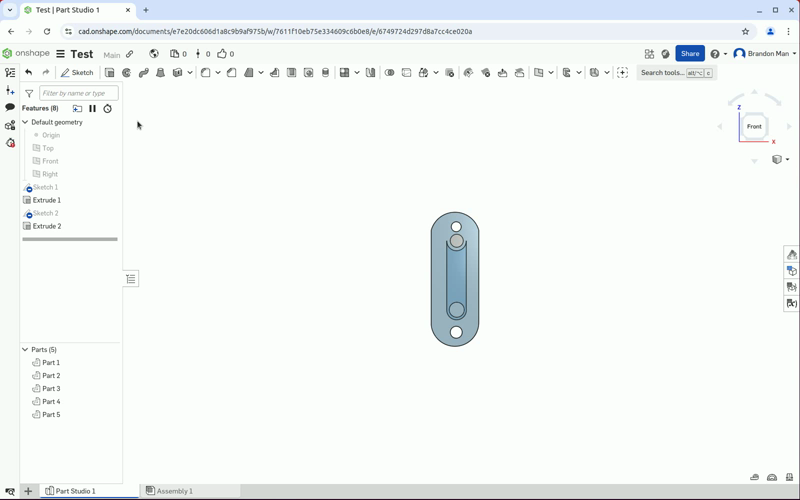
key(shift+h)
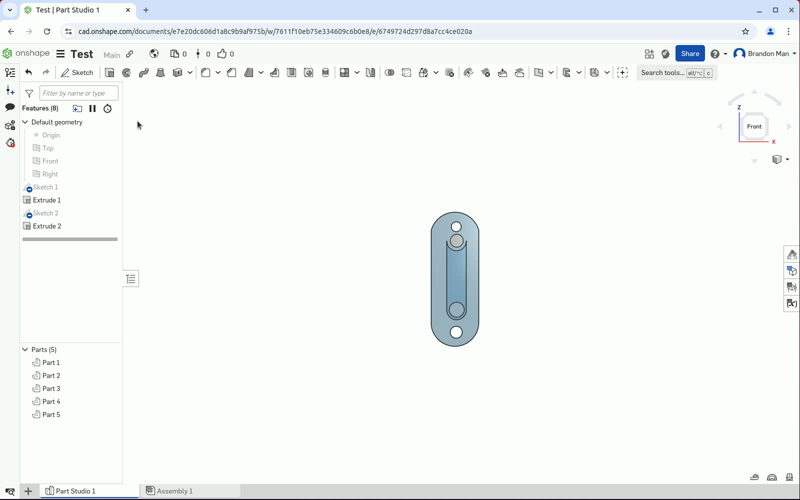
key(shift+7)
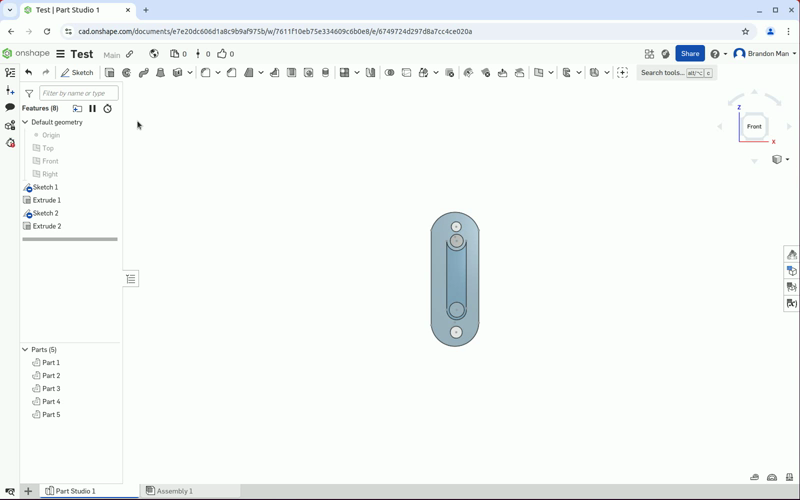
key(left, 2)
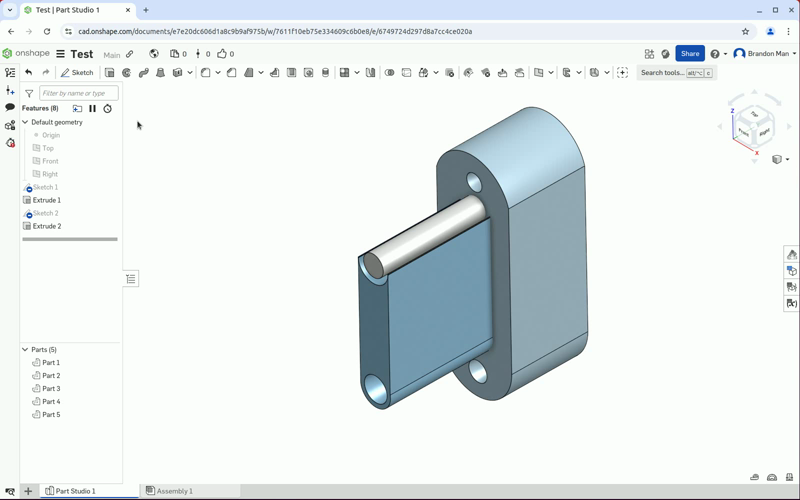
key(down, 2)
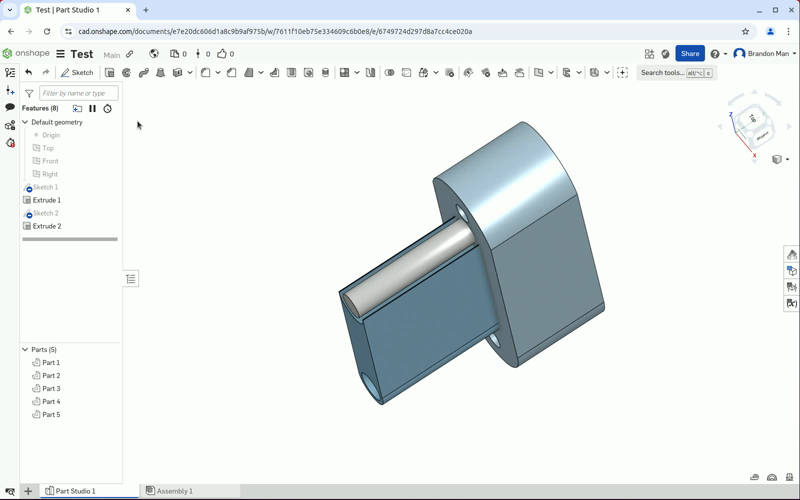
key(up, 2)
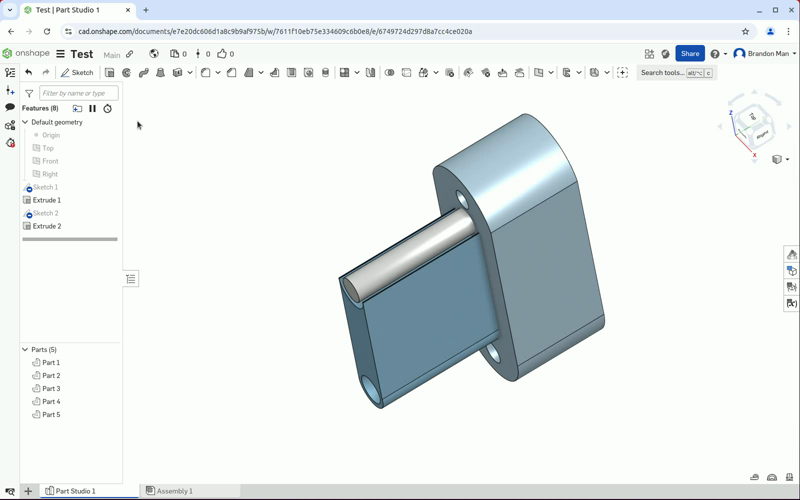
key(right, 2)
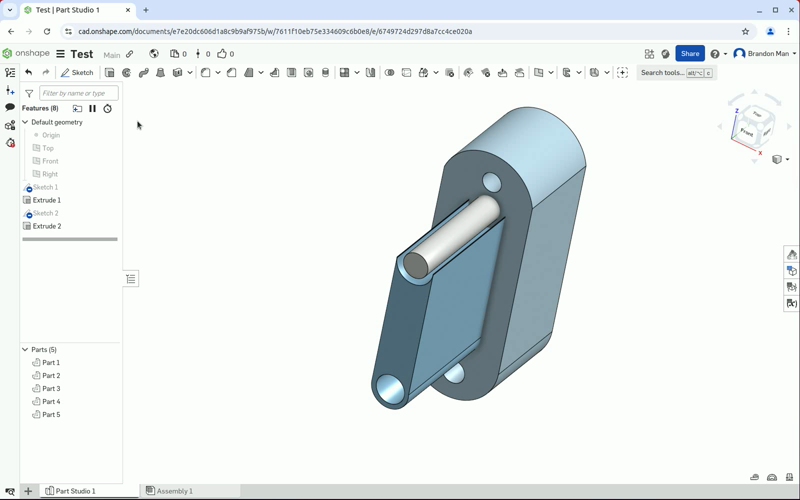
mouse_move(73, 189)
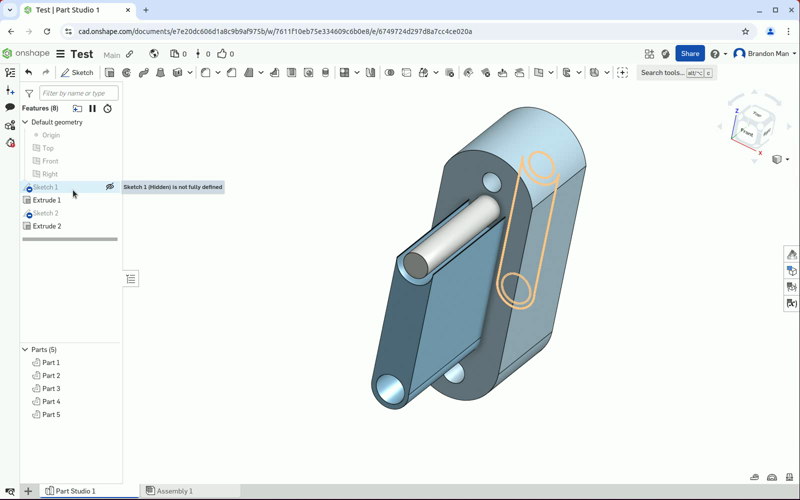
click(73, 189)